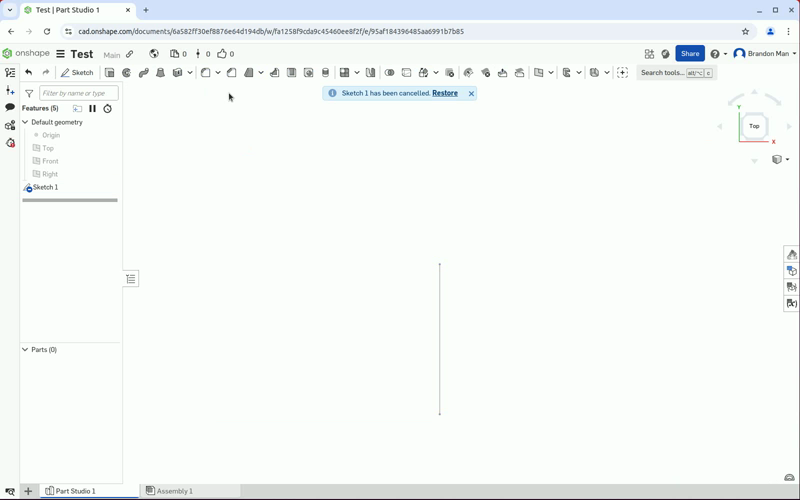
key(shift+h)
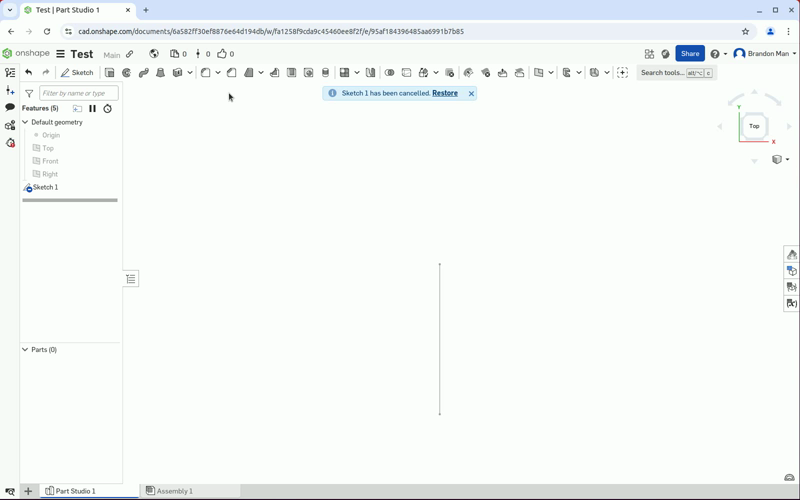
key(shift+s)
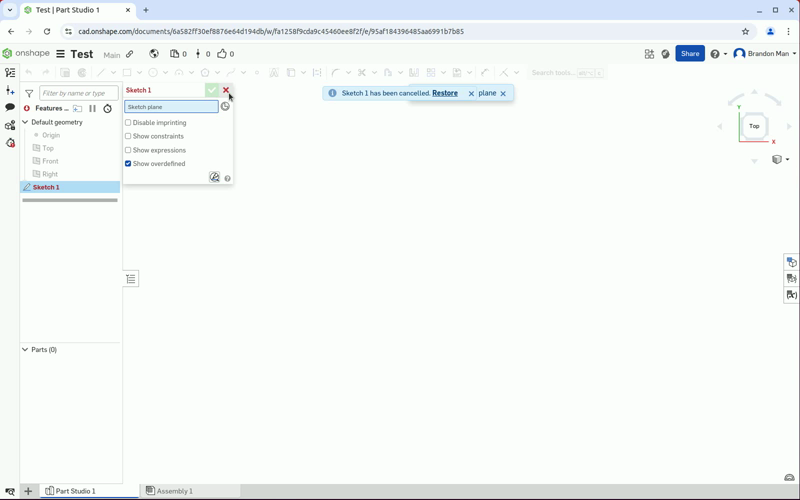
mouse_move(73, 150)
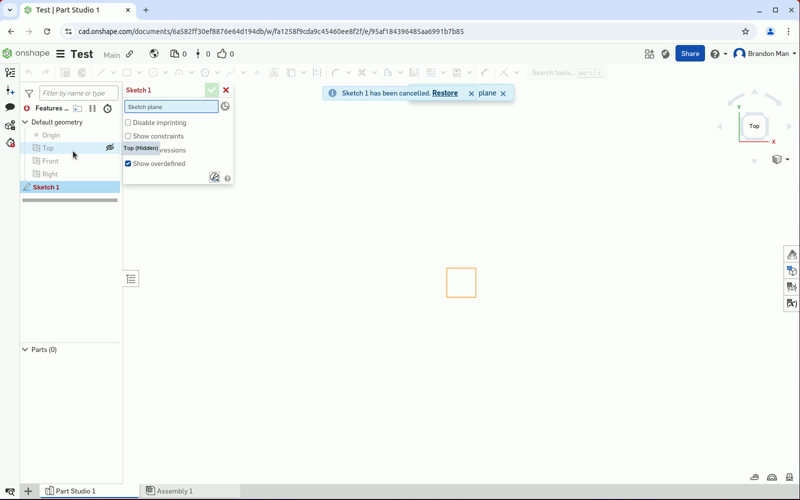
click(73, 150)
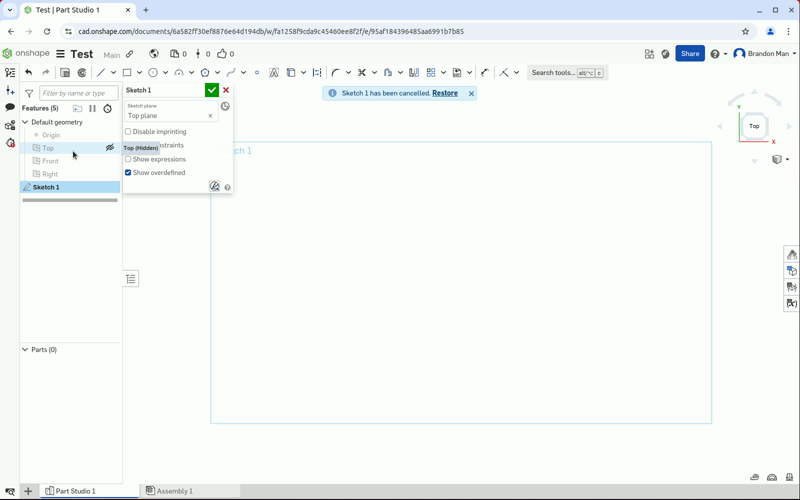
mouse_move(73, 352)
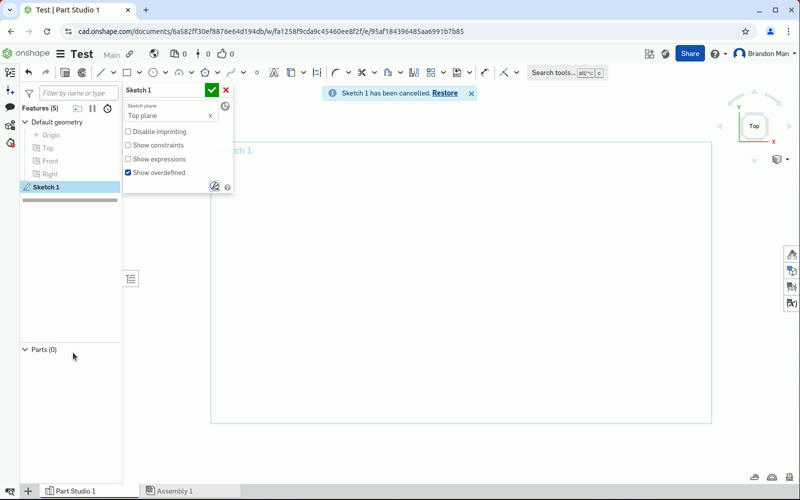
key(y)
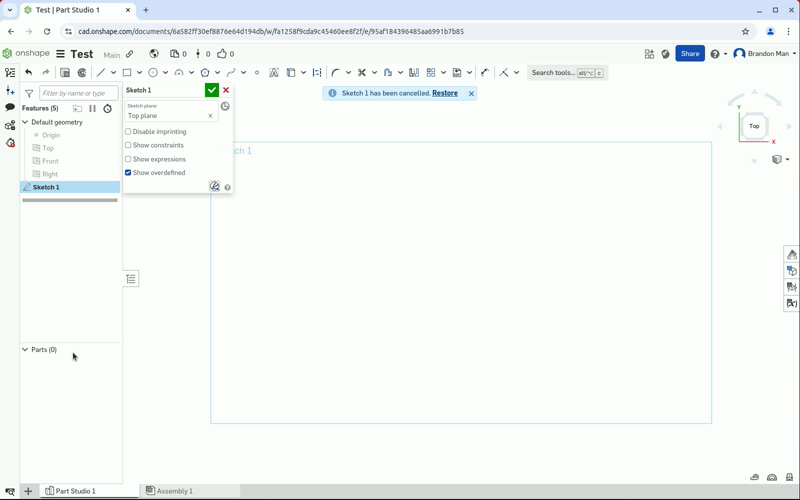
key(l)
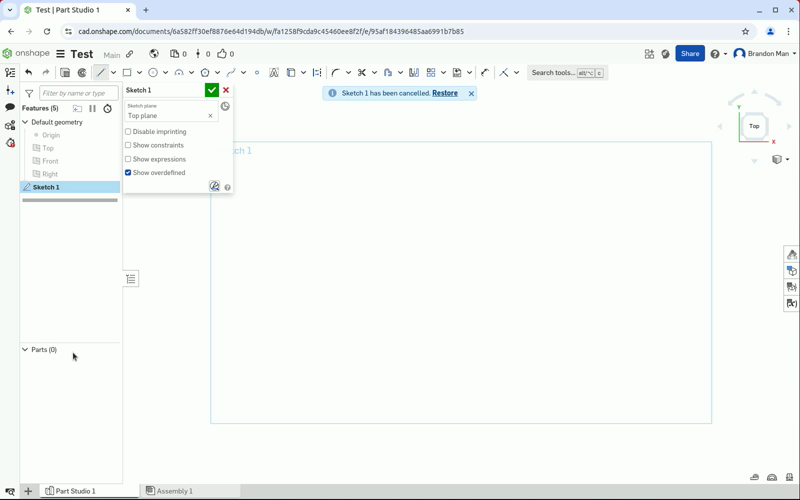
key_down(shift)
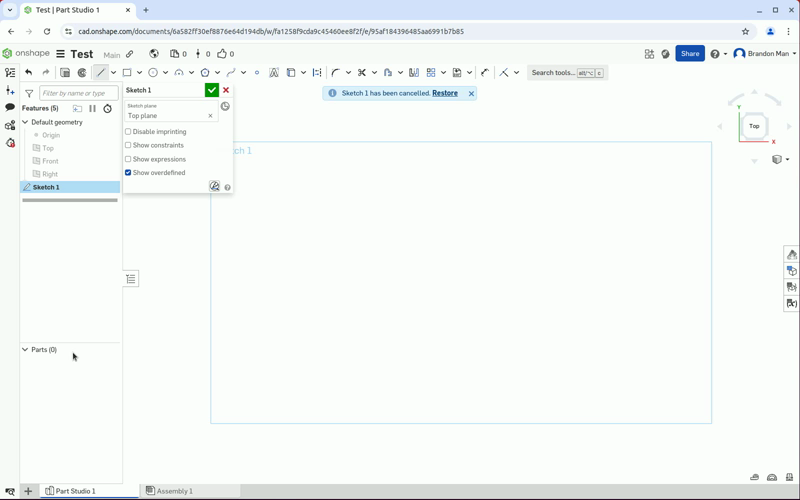
mouse_move(376, 311)
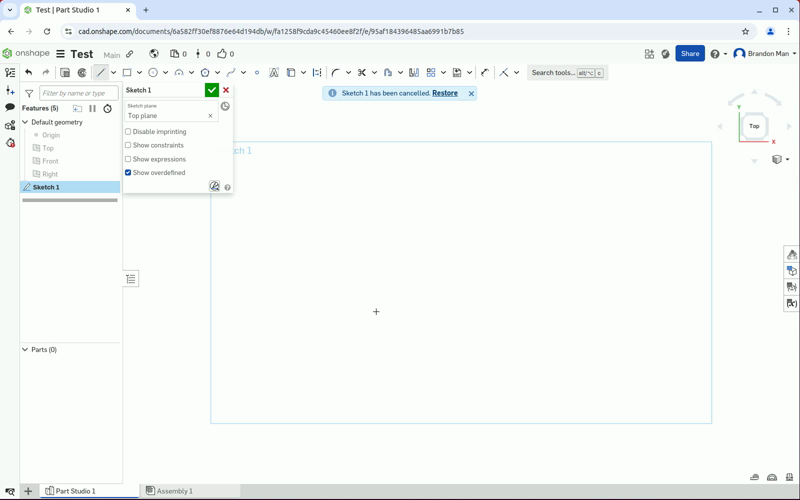
click(376, 311)
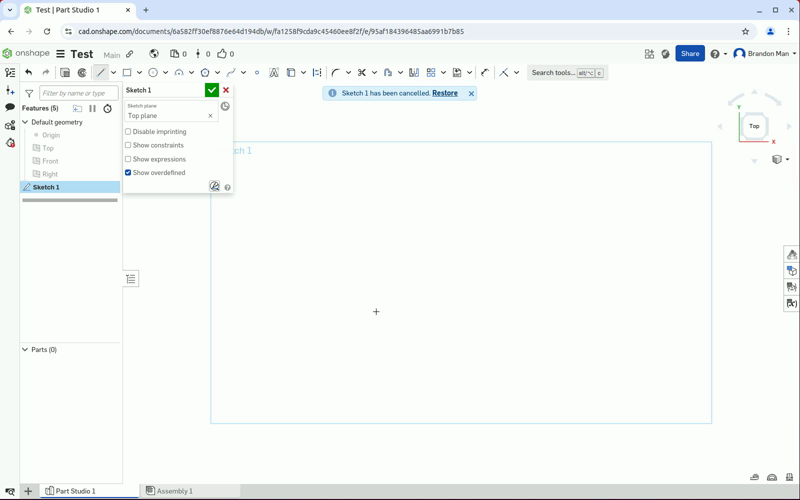
key_up(shift)
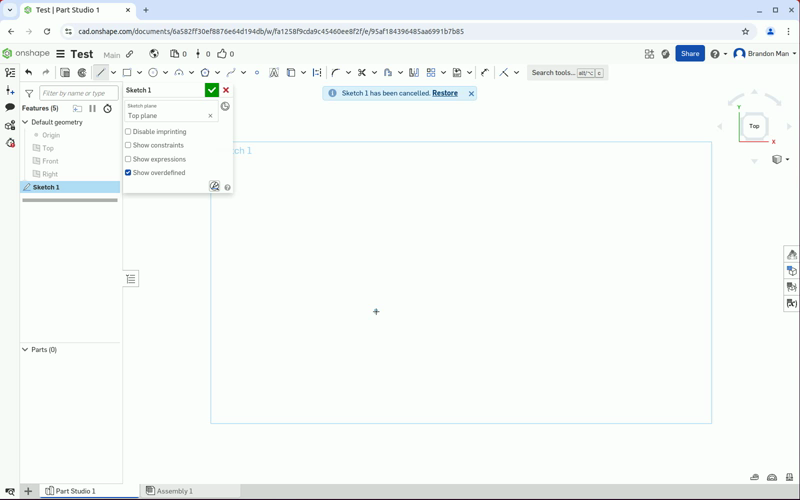
key_down(shift)
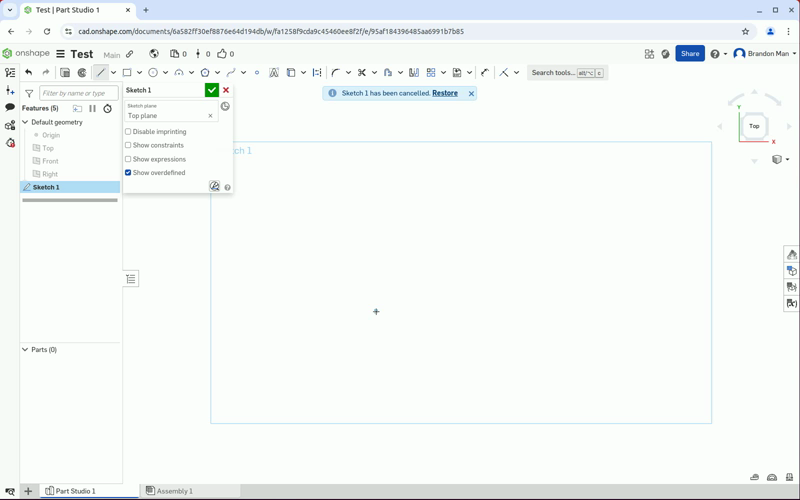
mouse_move(543, 311)
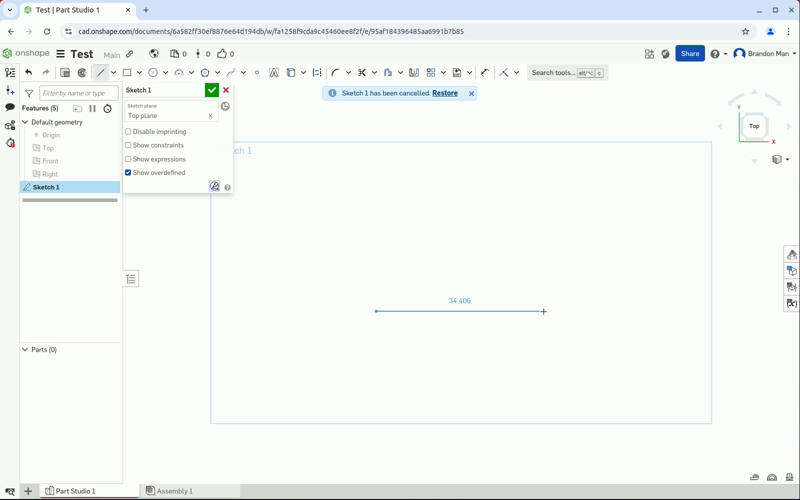
click(543, 311)
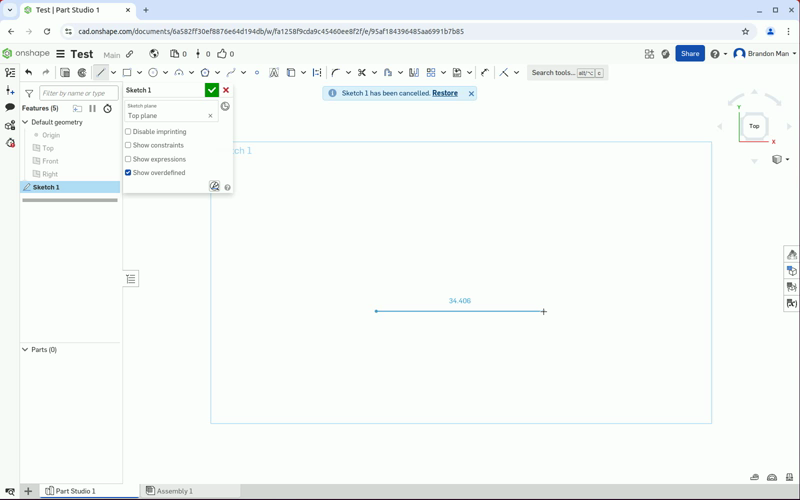
key_up(shift)
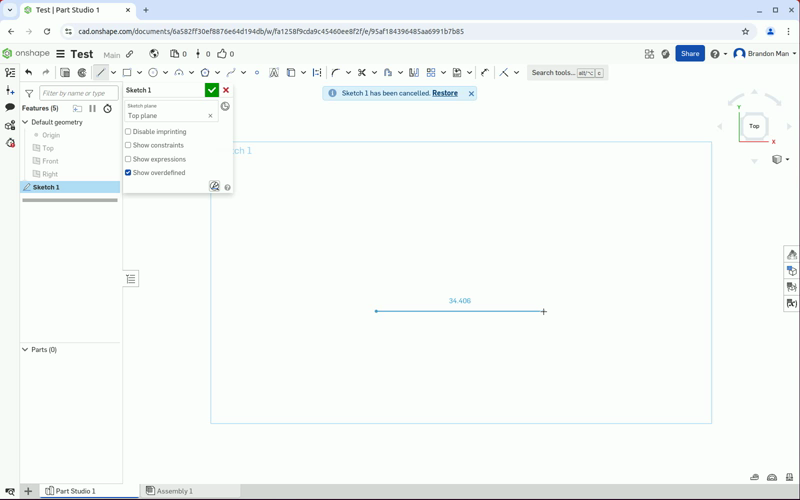
key(esc)
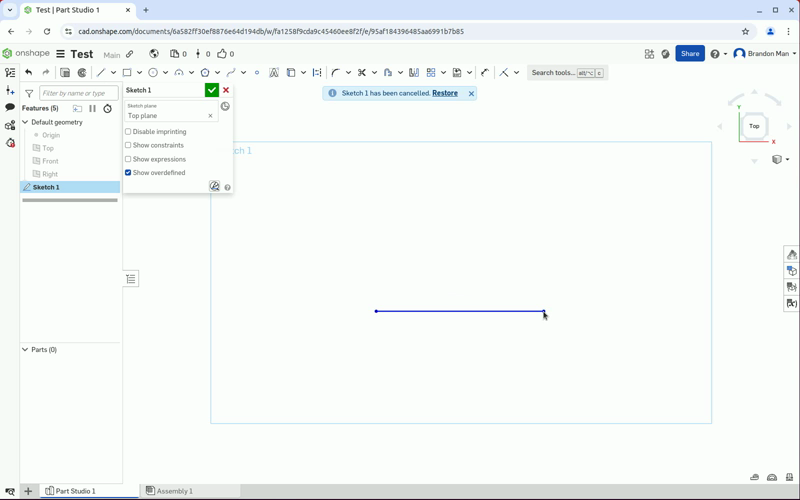
key(a)
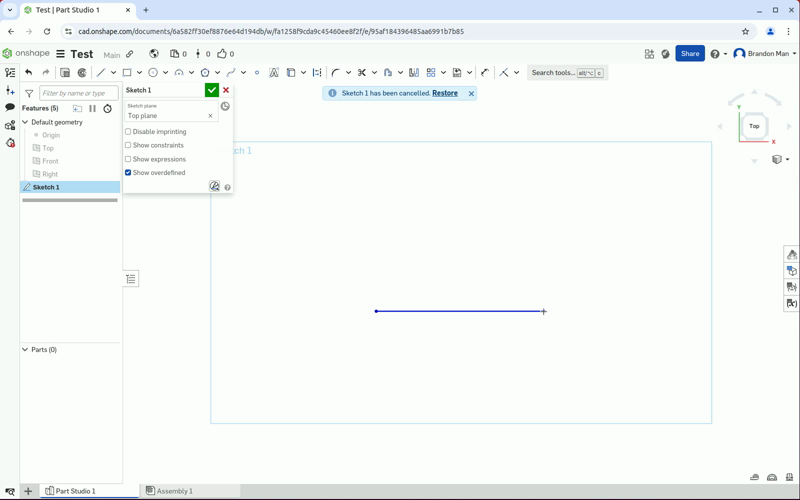
mouse_move(543, 311)
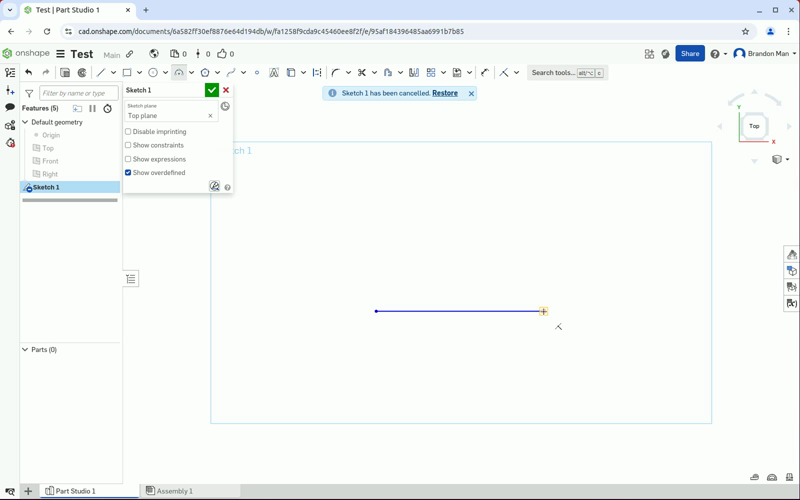
click(543, 311)
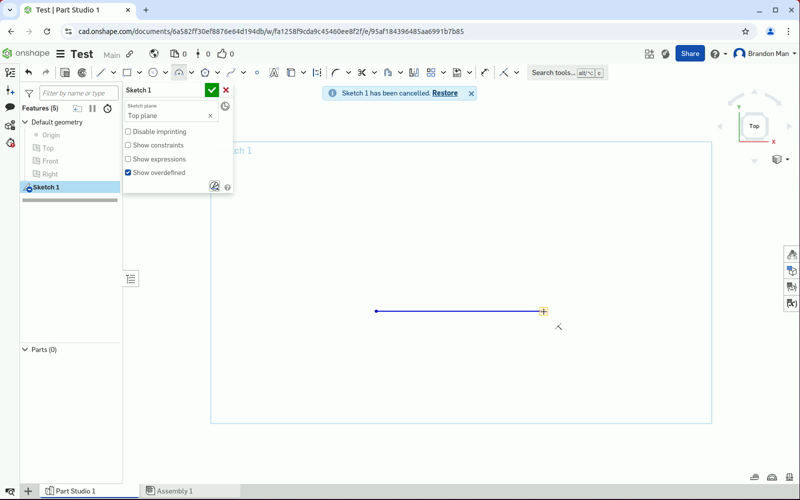
key_down(shift)
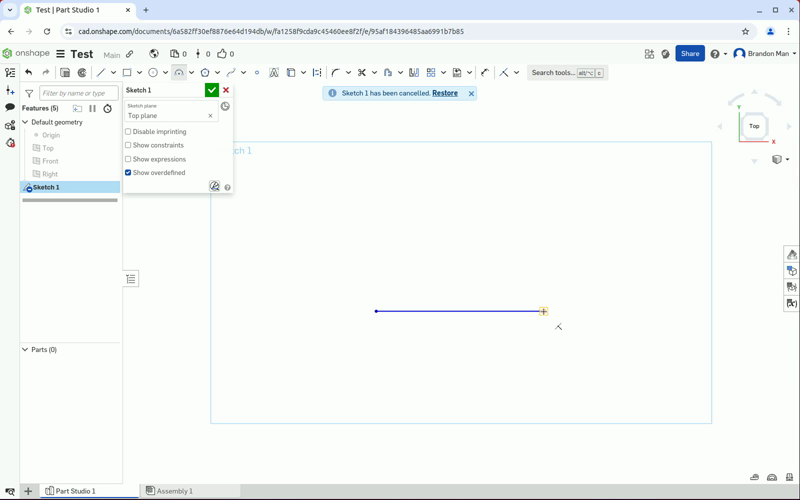
mouse_move(543, 255)
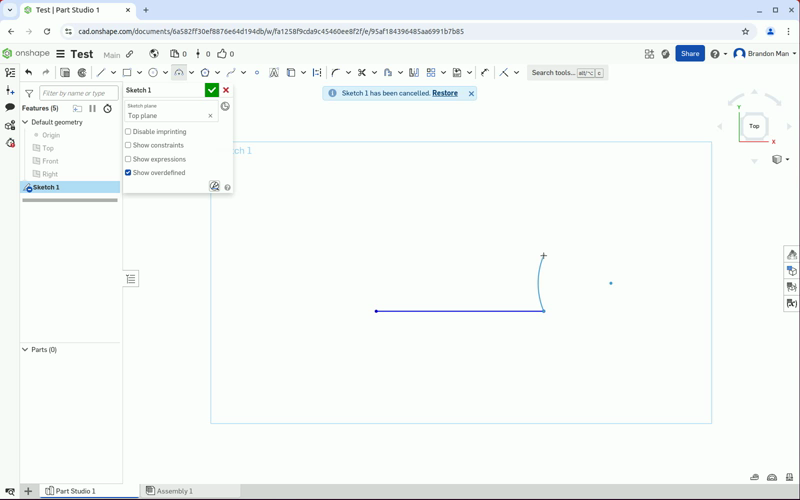
click(543, 255)
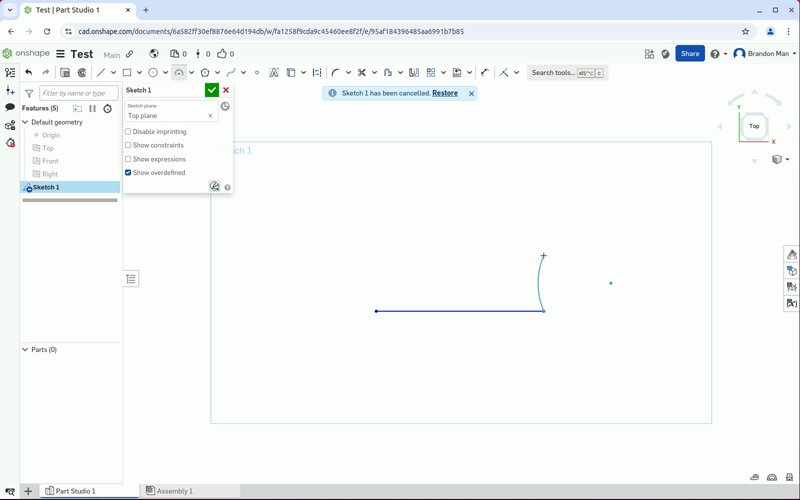
mouse_move(571, 283)
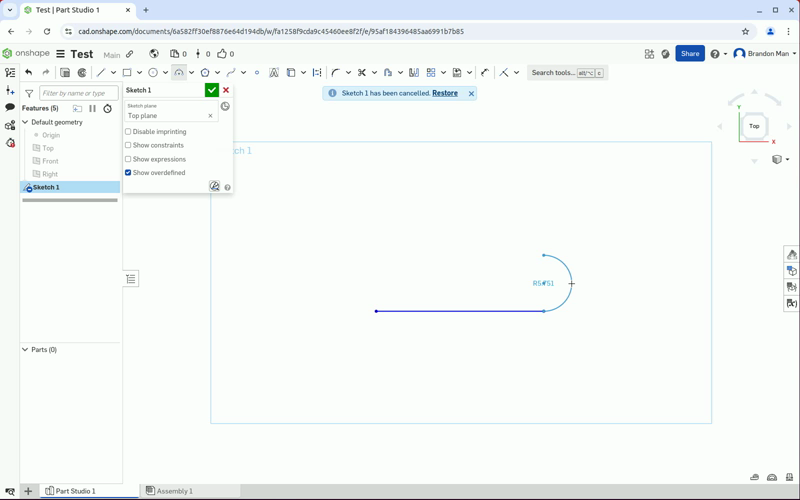
click(571, 283)
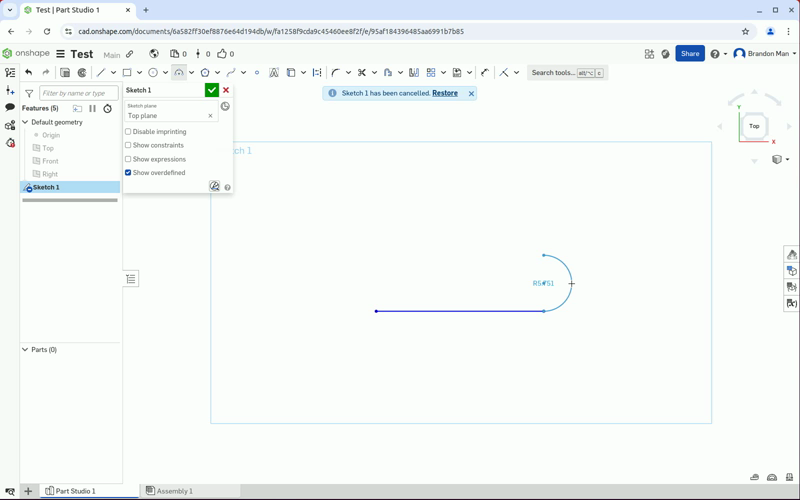
key_up(shift)
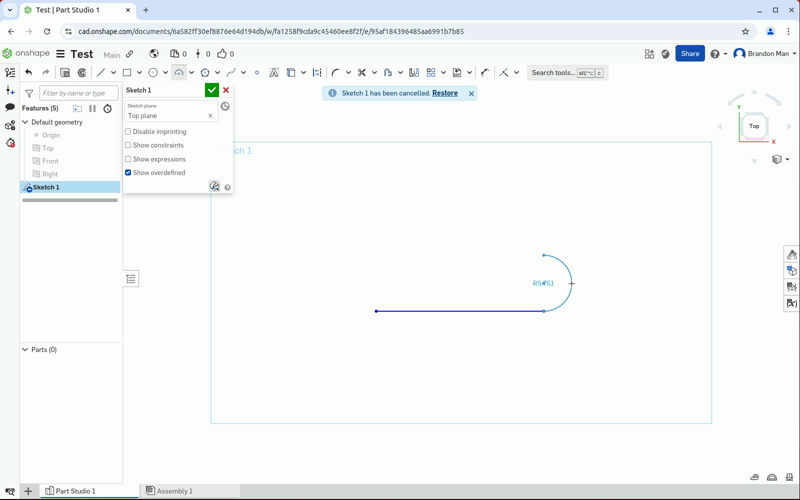
key(esc)
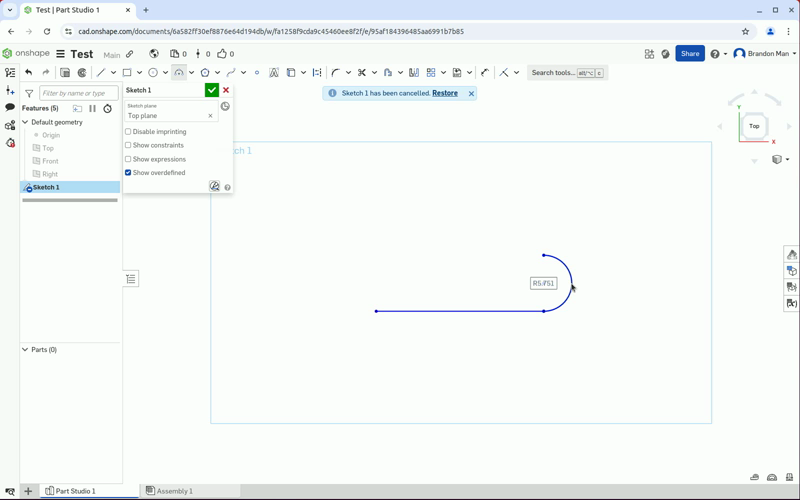
key(l)
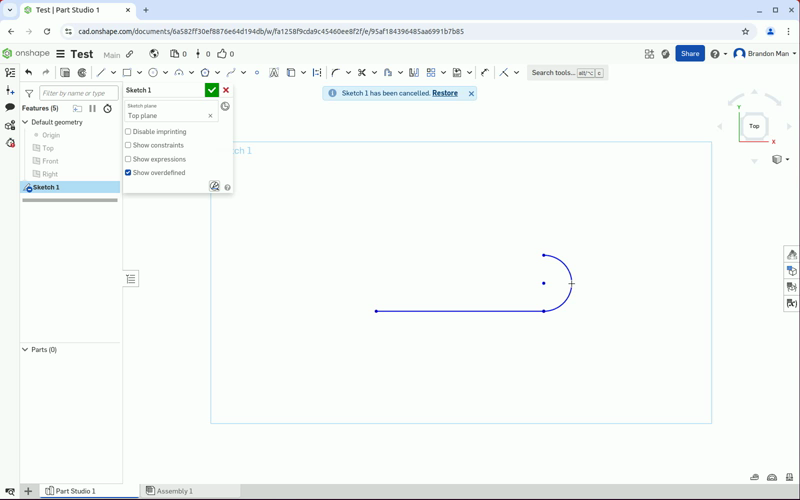
mouse_move(543, 255)
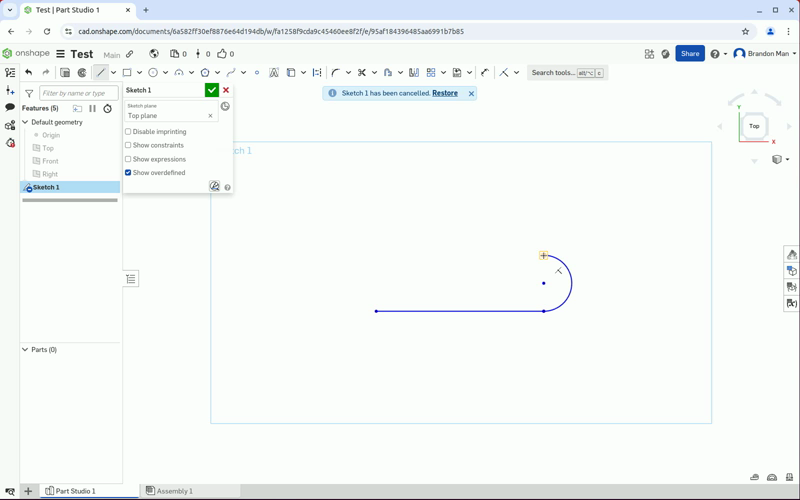
click(543, 255)
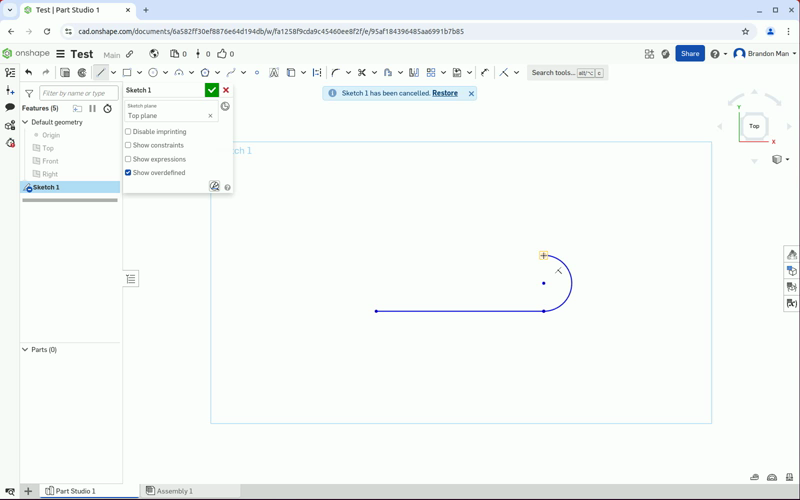
key_down(shift)
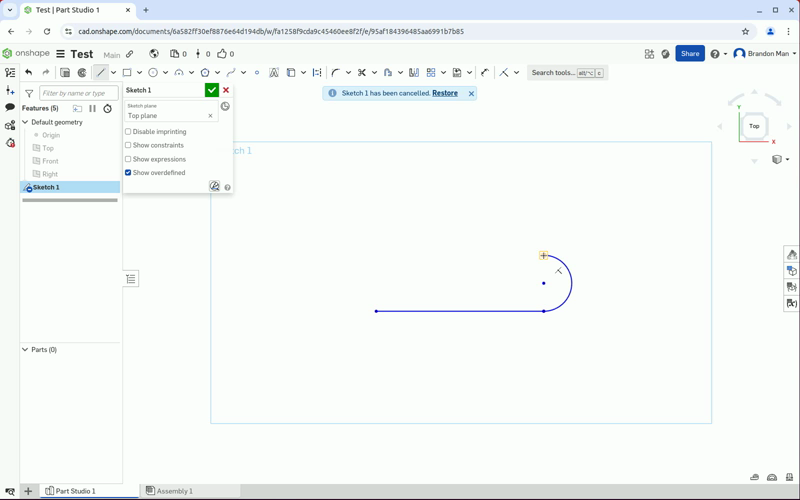
mouse_move(376, 255)
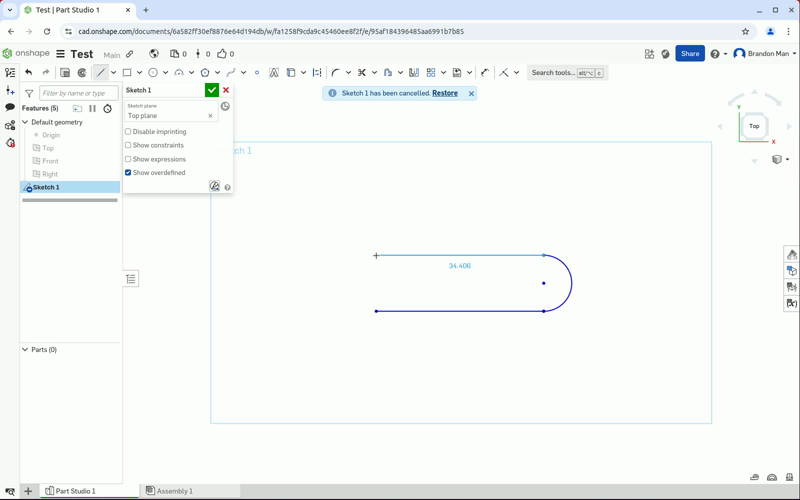
click(376, 255)
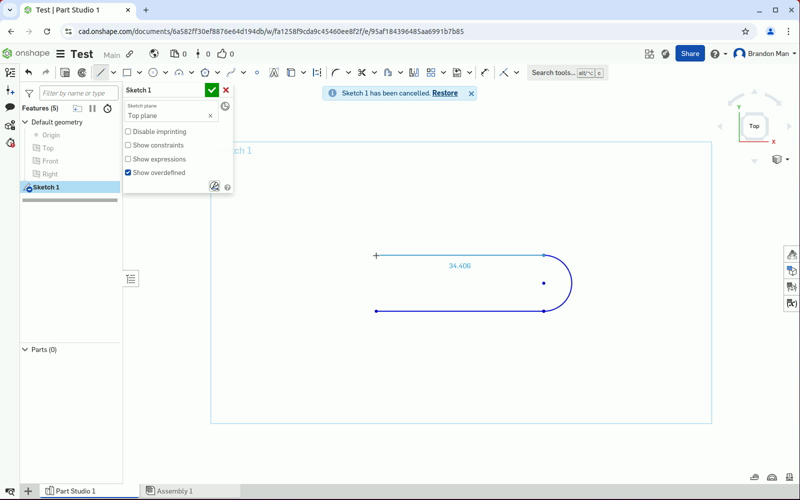
key_up(shift)
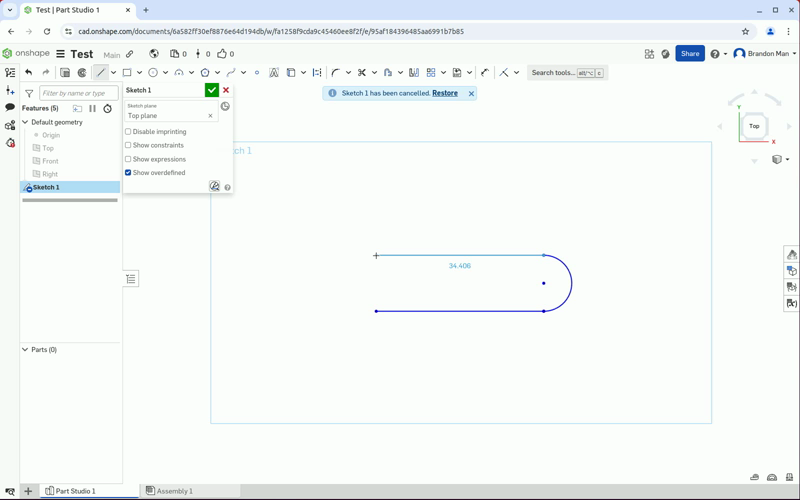
key(esc)
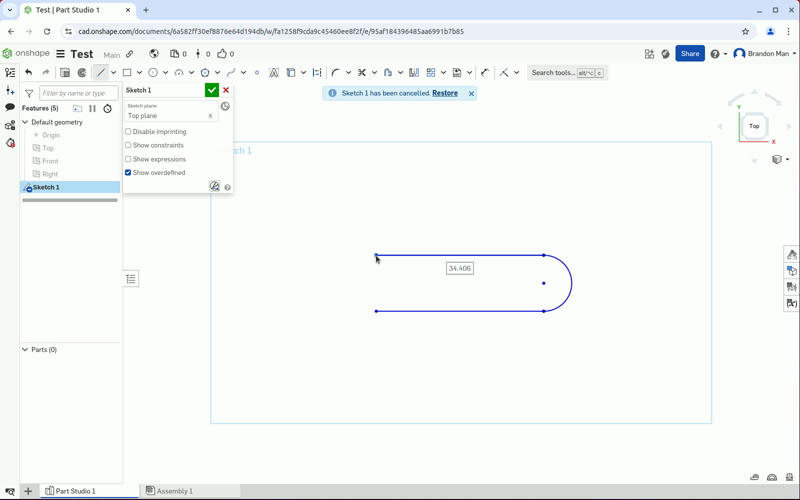
key(a)
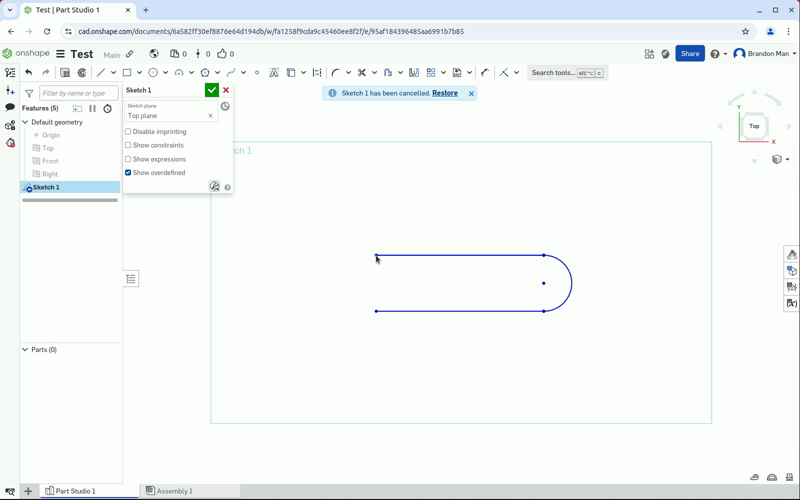
mouse_move(376, 255)
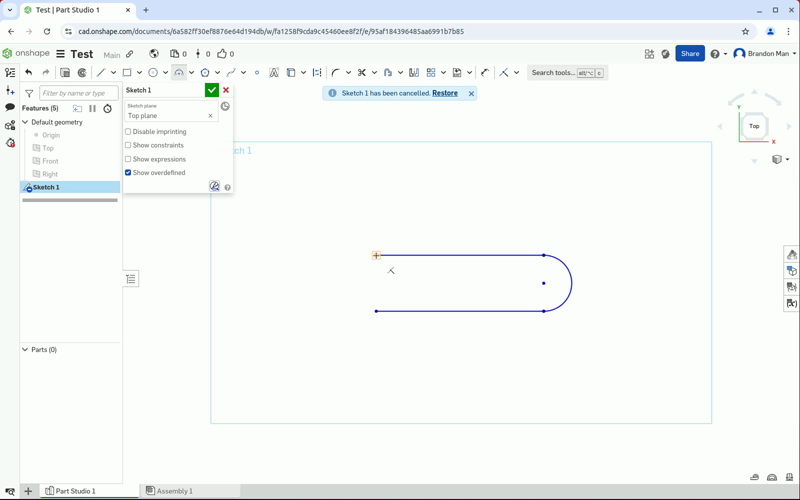
click(376, 255)
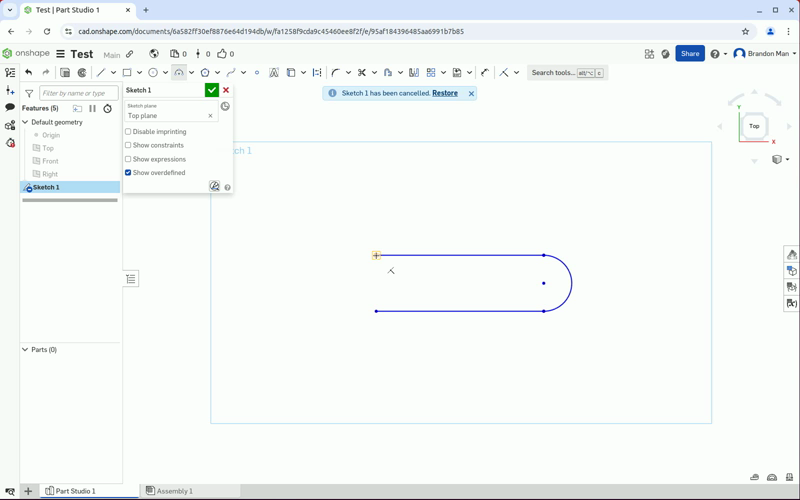
mouse_move(376, 311)
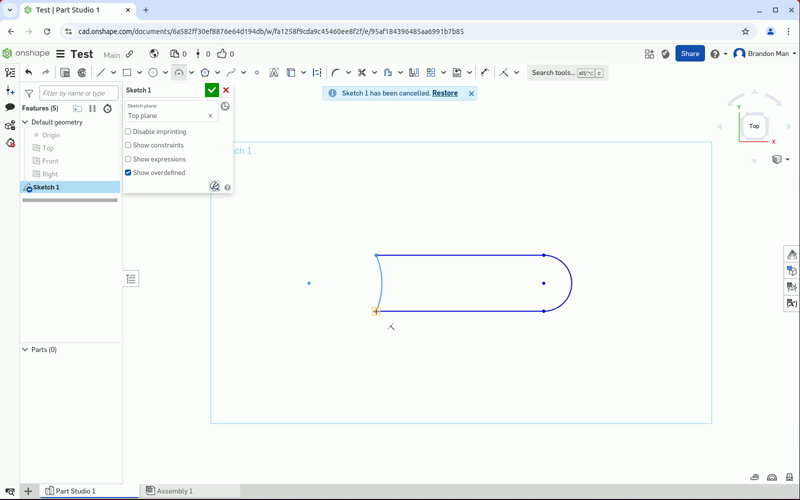
click(376, 311)
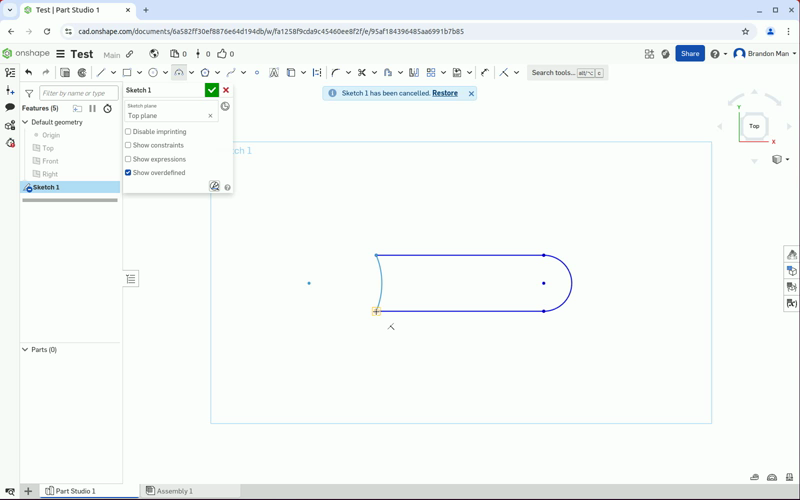
key_down(shift)
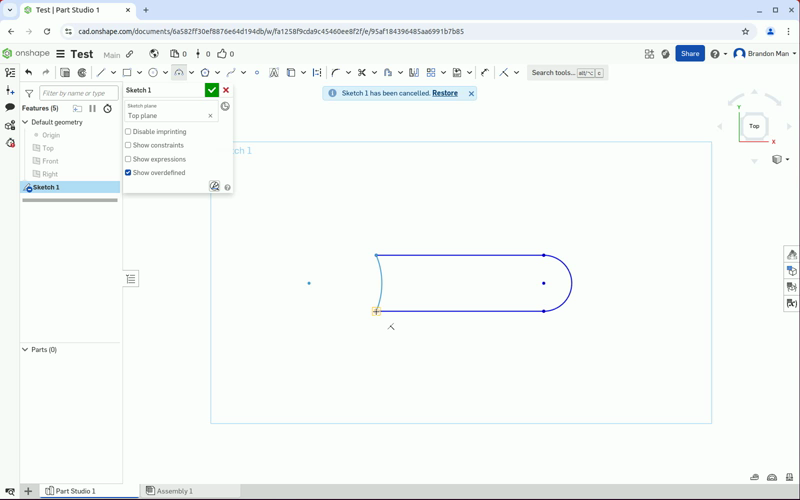
mouse_move(348, 283)
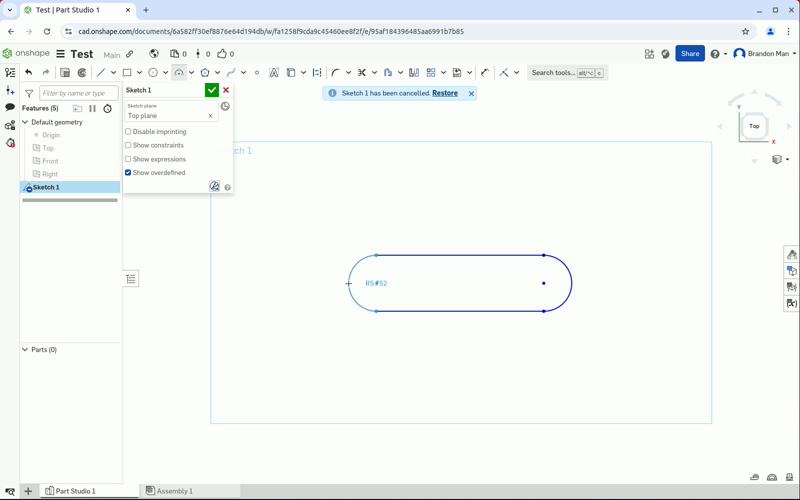
click(348, 283)
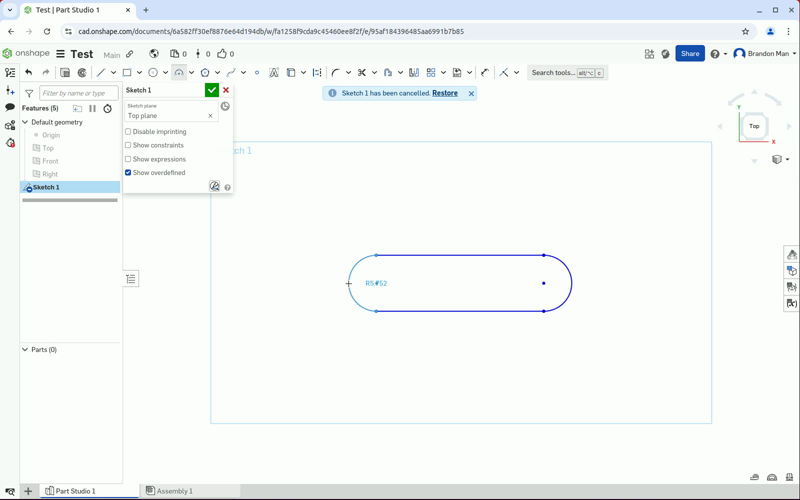
key_up(shift)
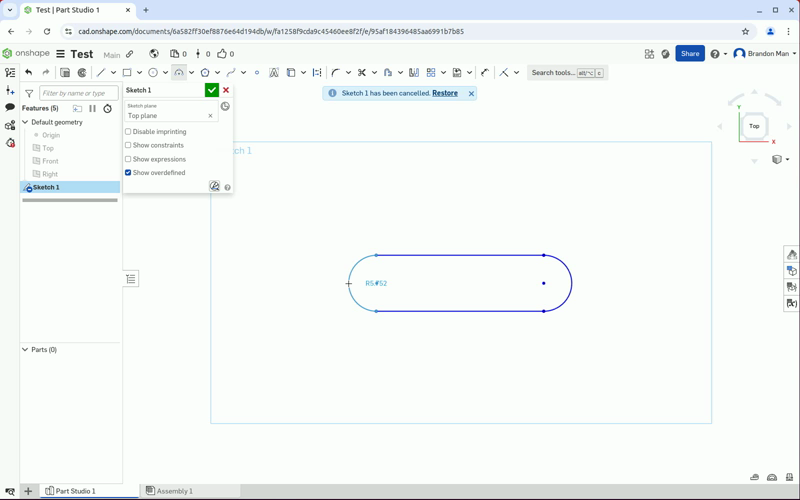
key(esc)
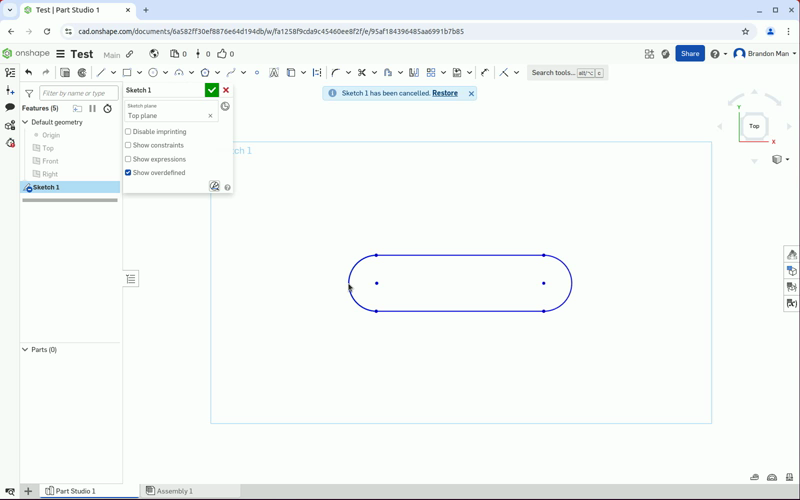
key(c)
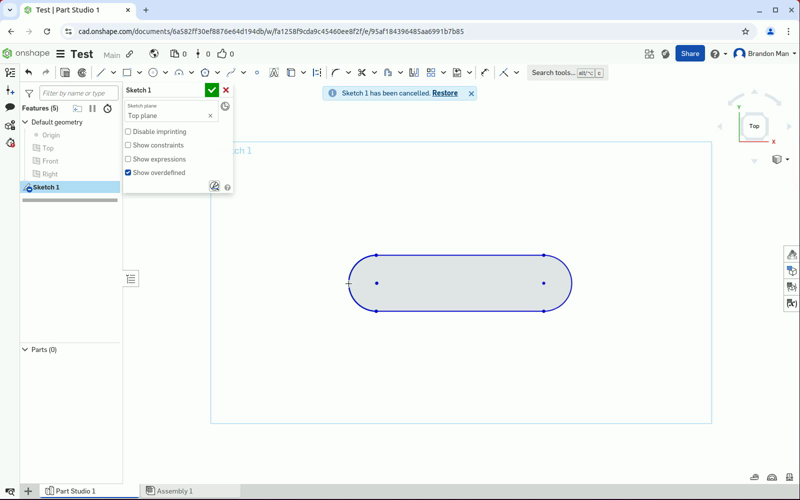
key_down(shift)
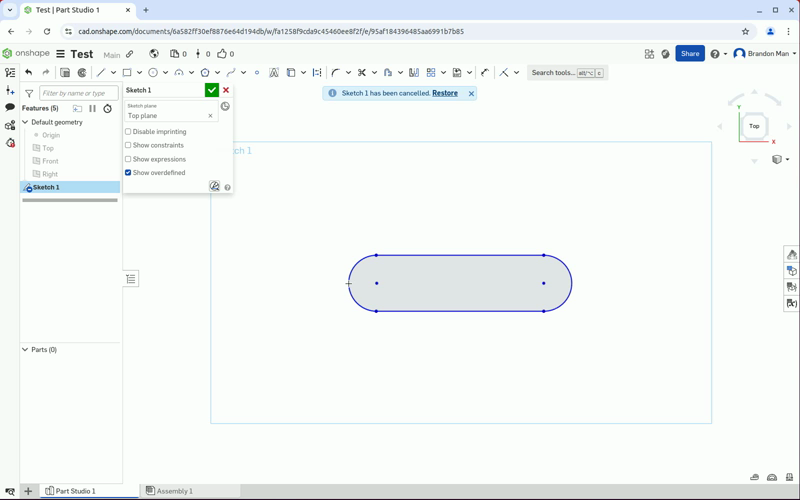
mouse_move(376, 282)
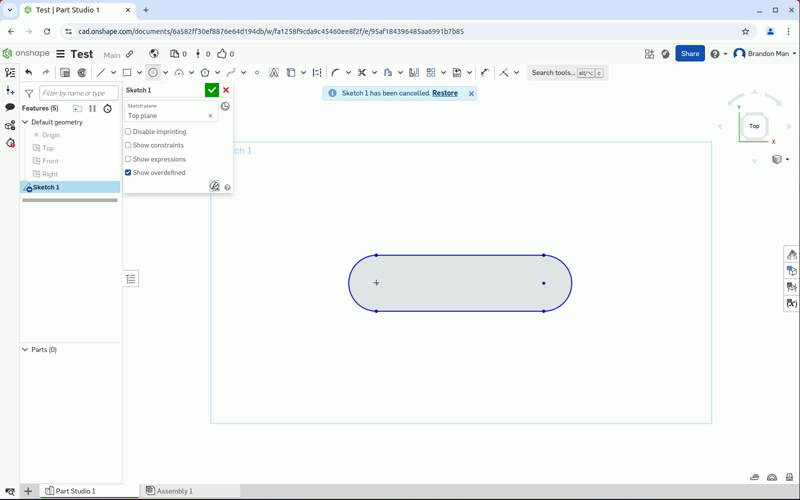
scroll(6)
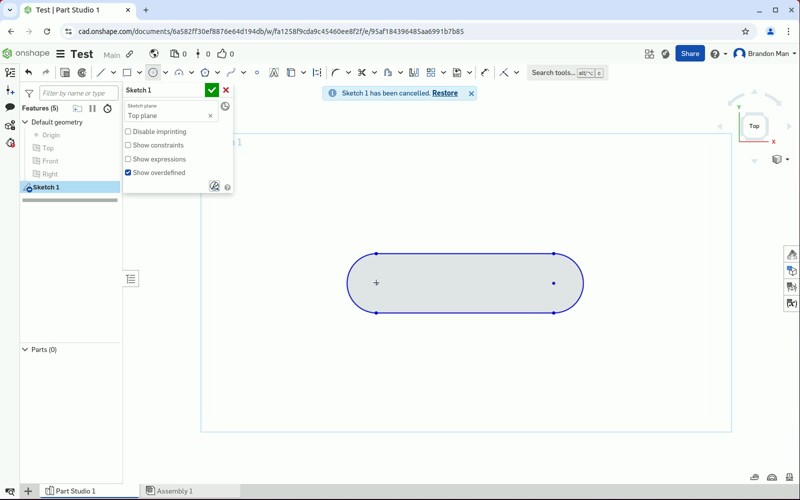
scroll(6)
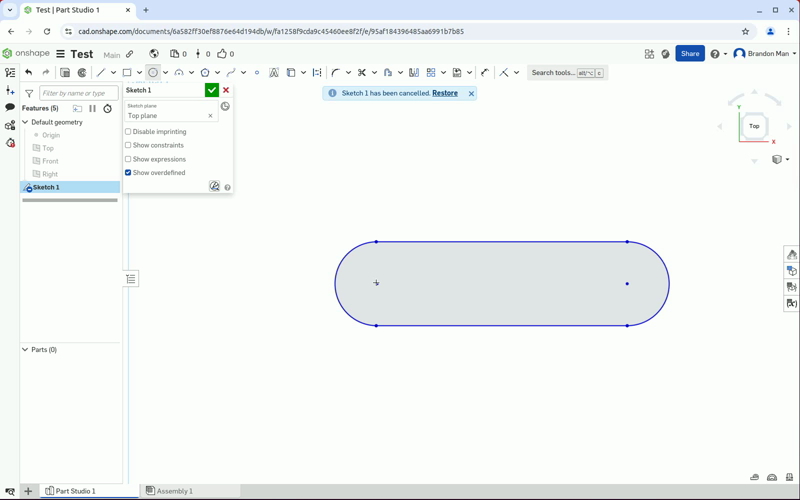
scroll(6)
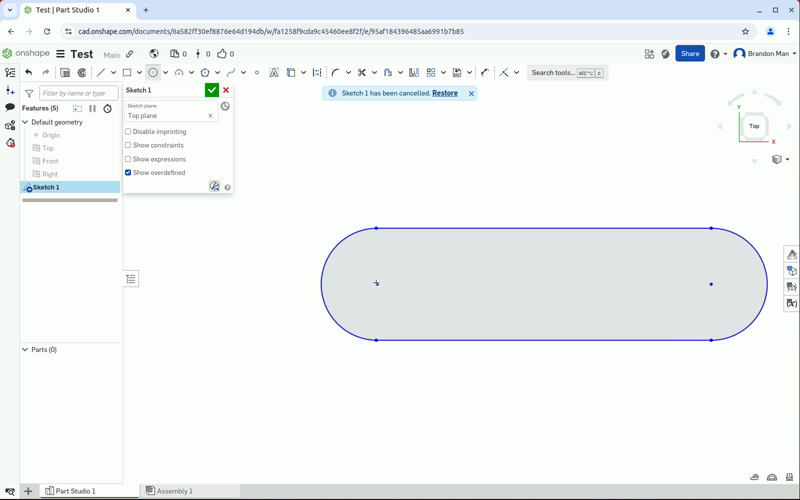
scroll(6)
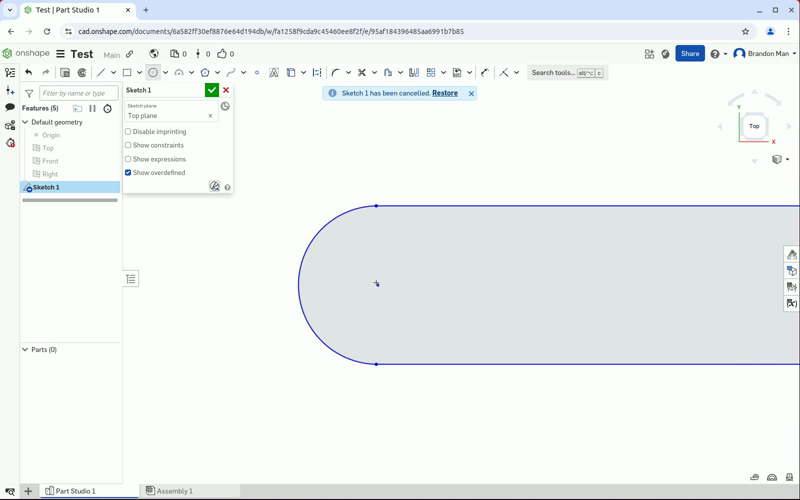
scroll(6)
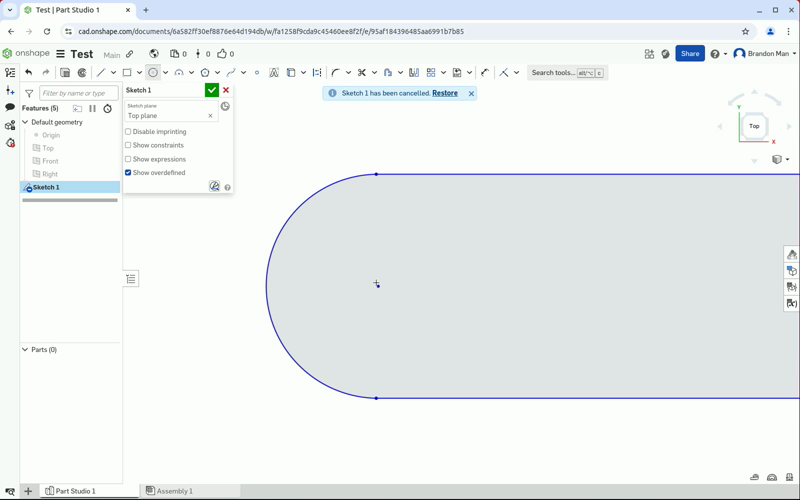
scroll(6)
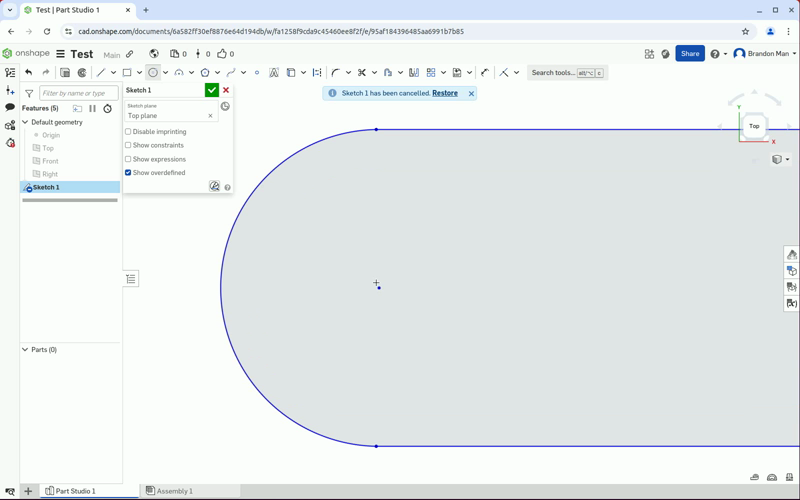
scroll(6)
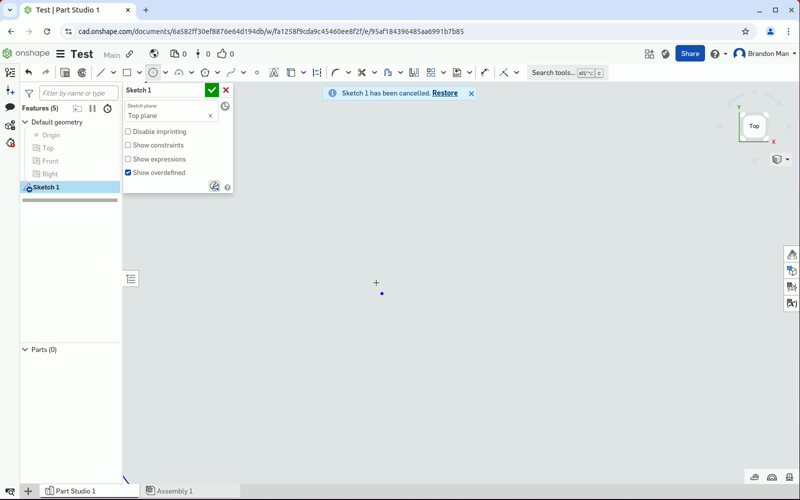
click(376, 282)
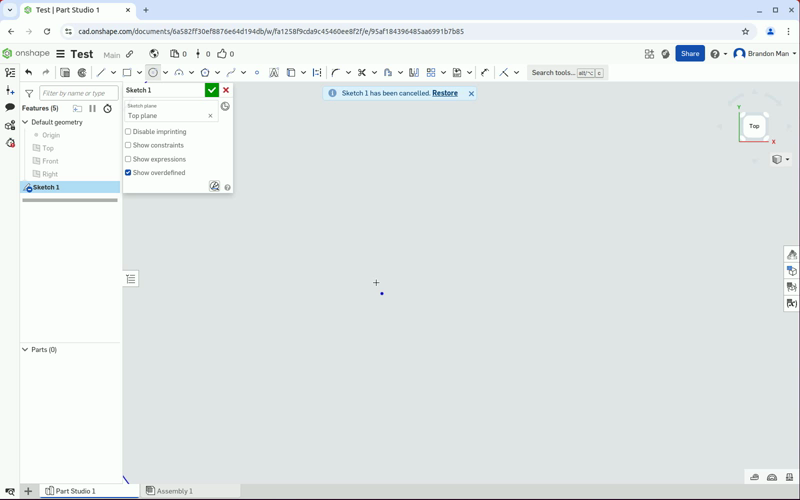
scroll(-6)
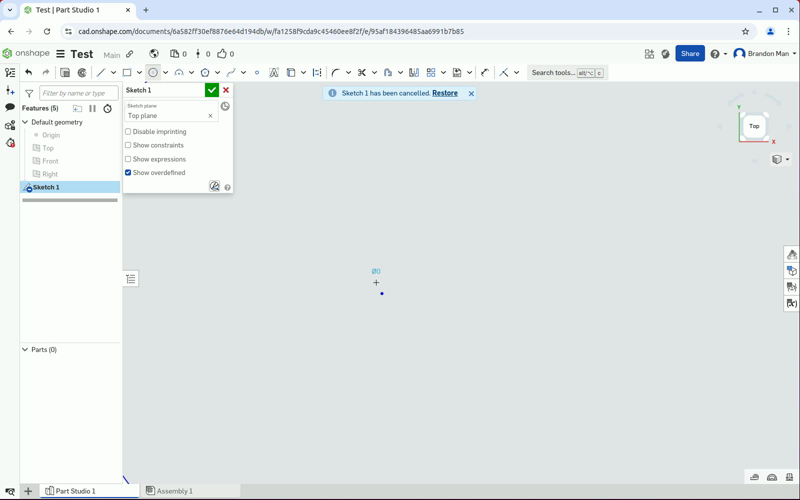
scroll(-6)
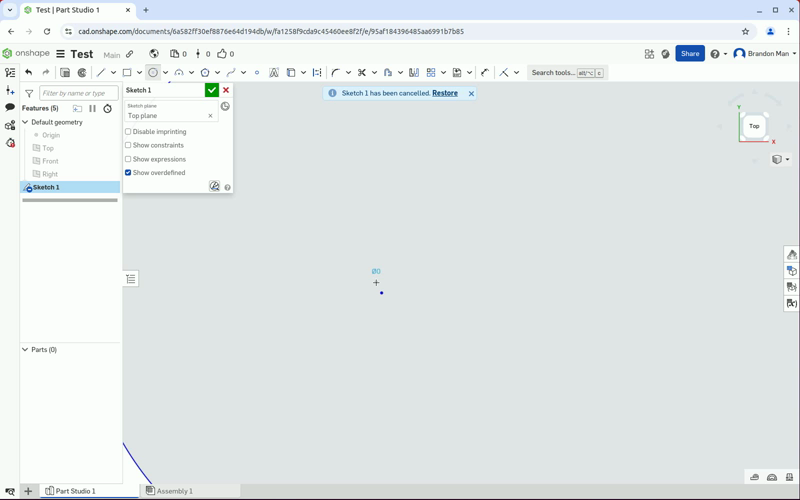
scroll(-6)
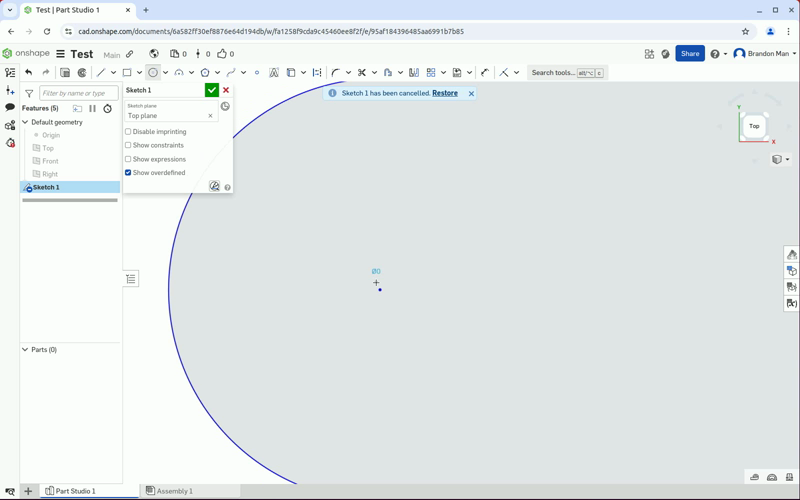
scroll(-6)
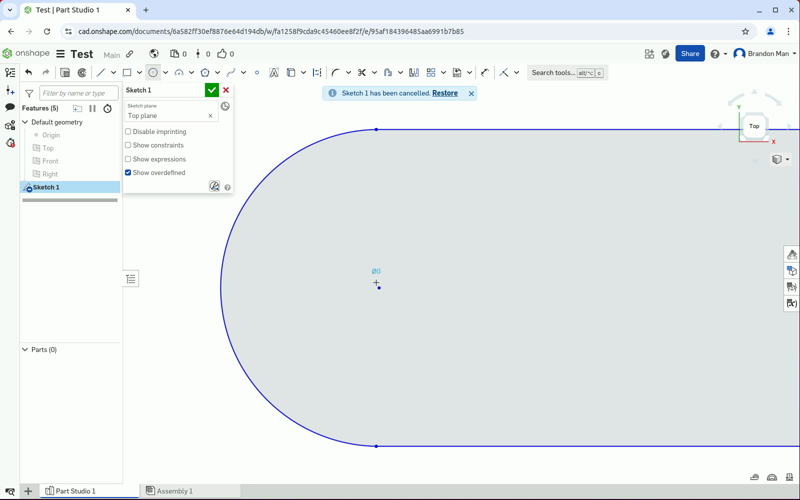
scroll(-6)
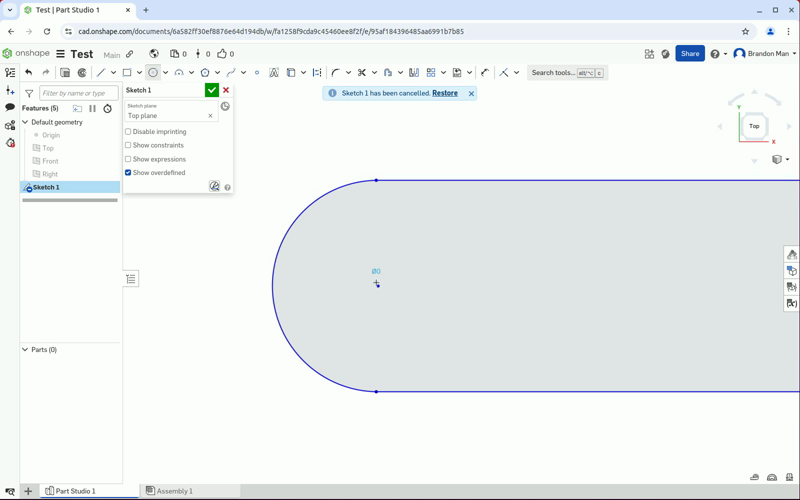
scroll(-6)
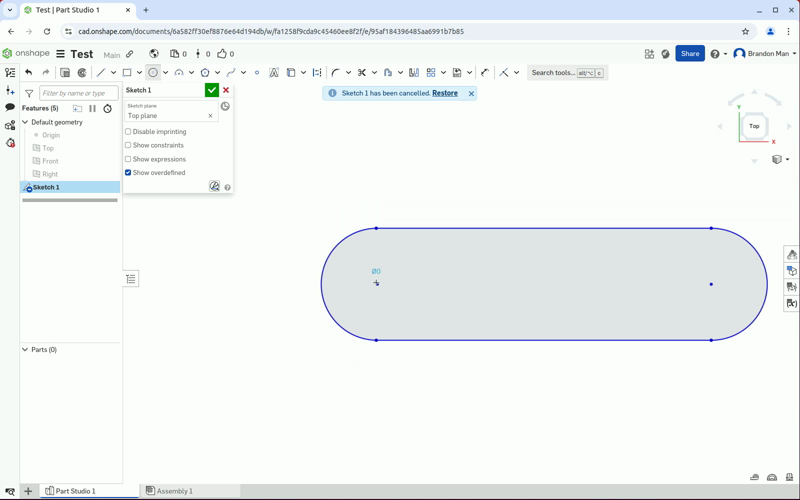
scroll(-6)
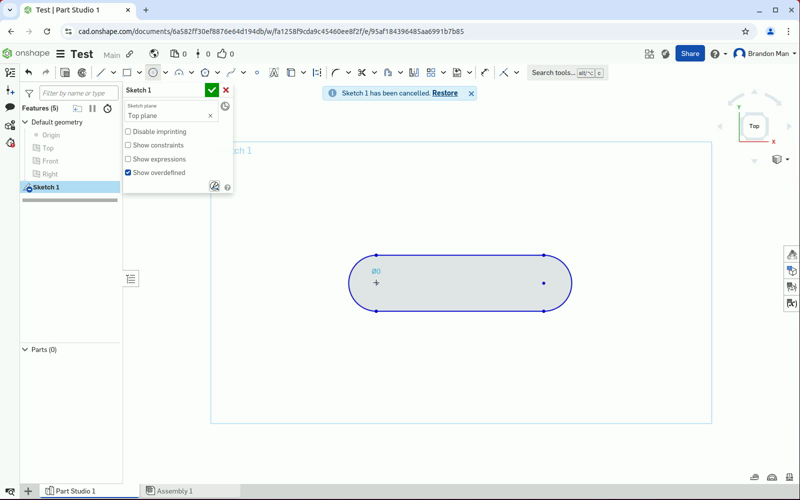
key_up(shift)
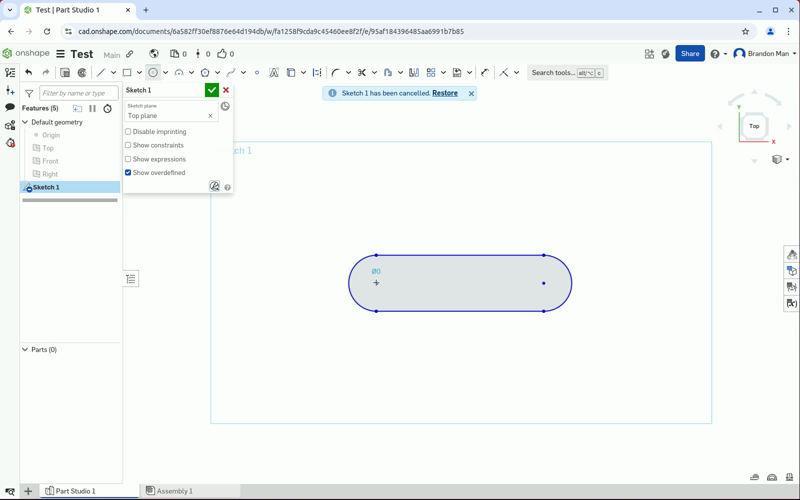
mouse_move(390, 282)
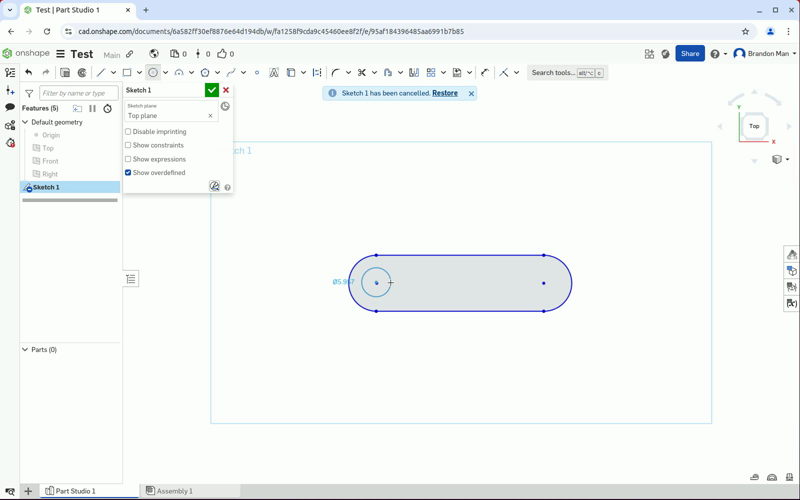
click(390, 282)
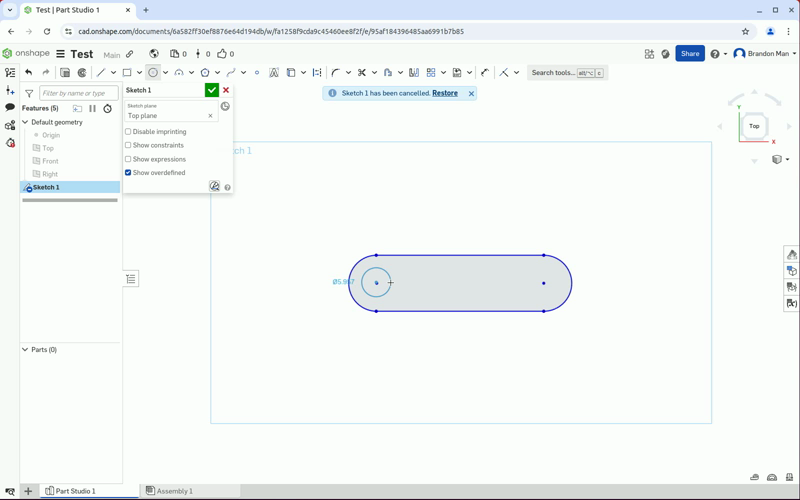
key(esc)
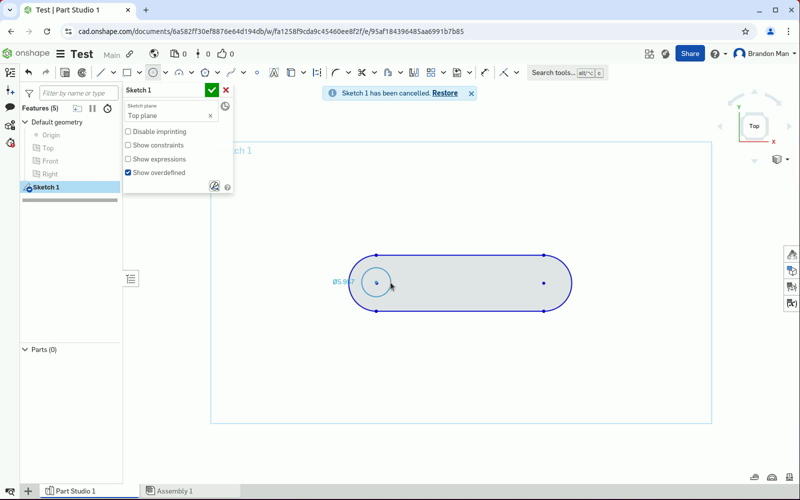
key(c)
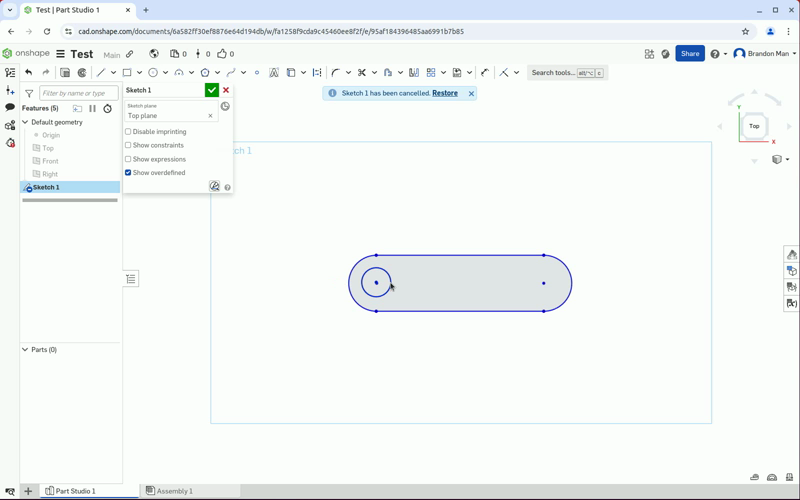
key_down(shift)
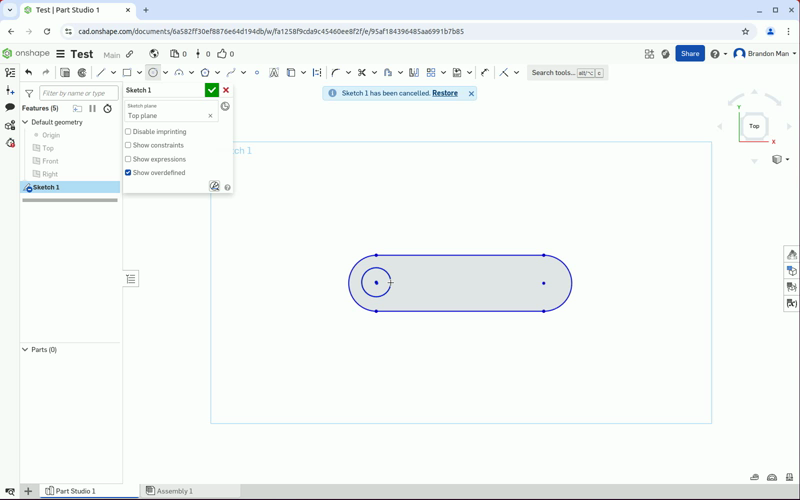
mouse_move(543, 282)
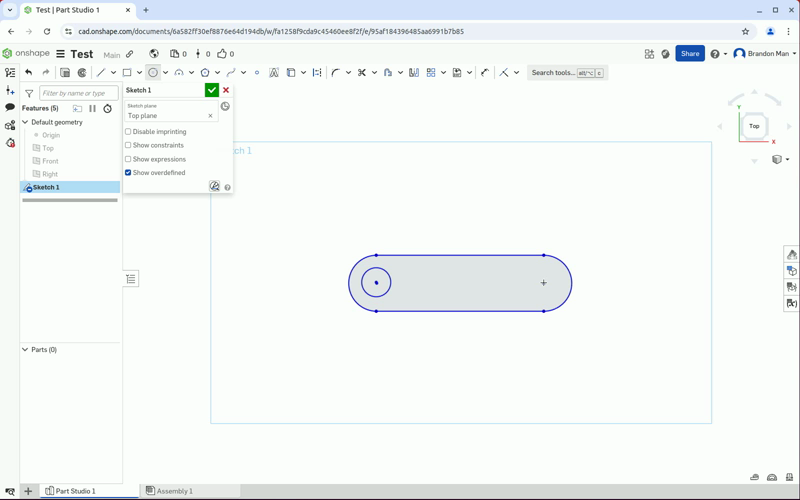
scroll(6)
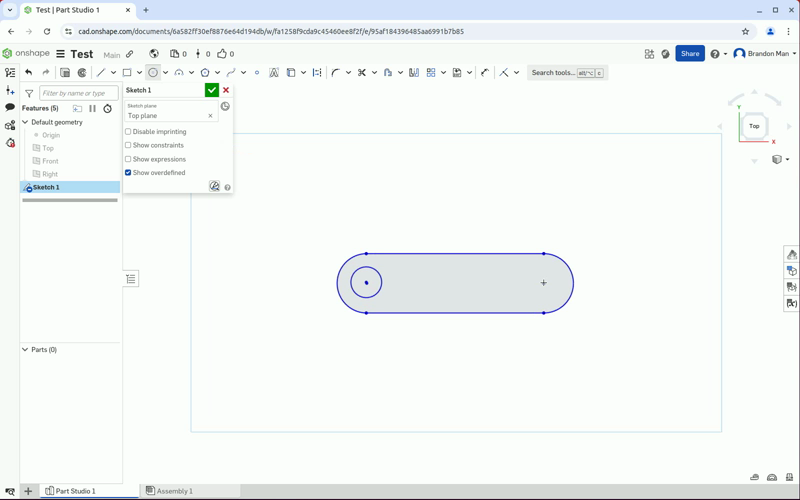
scroll(6)
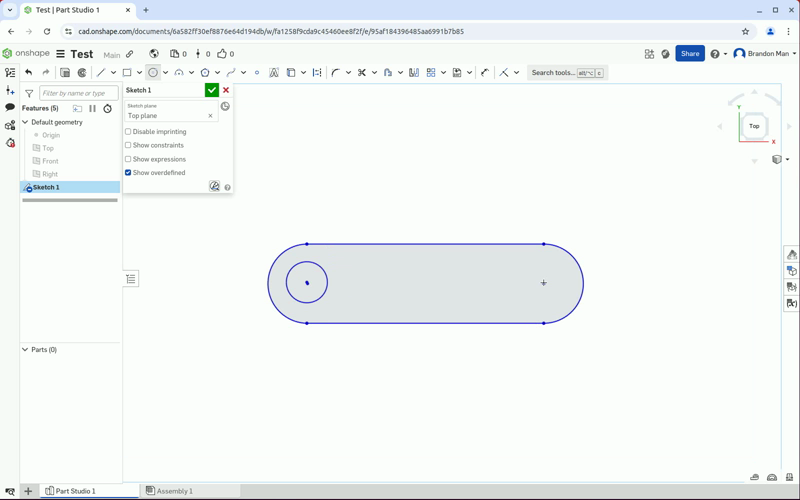
scroll(6)
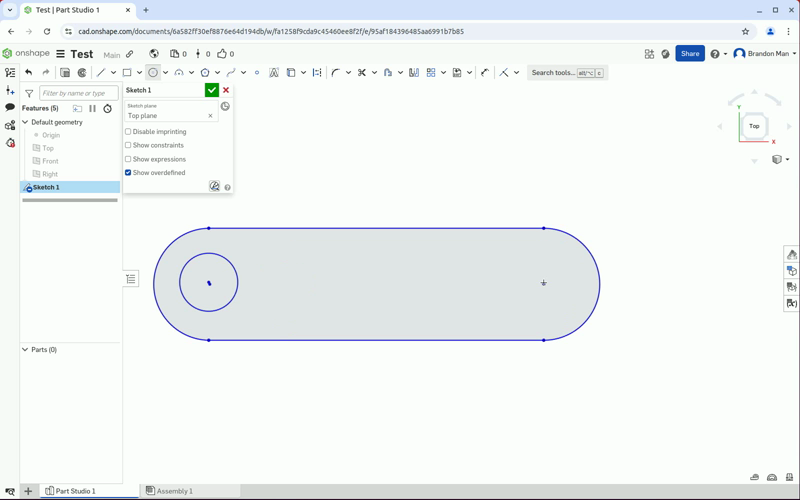
scroll(6)
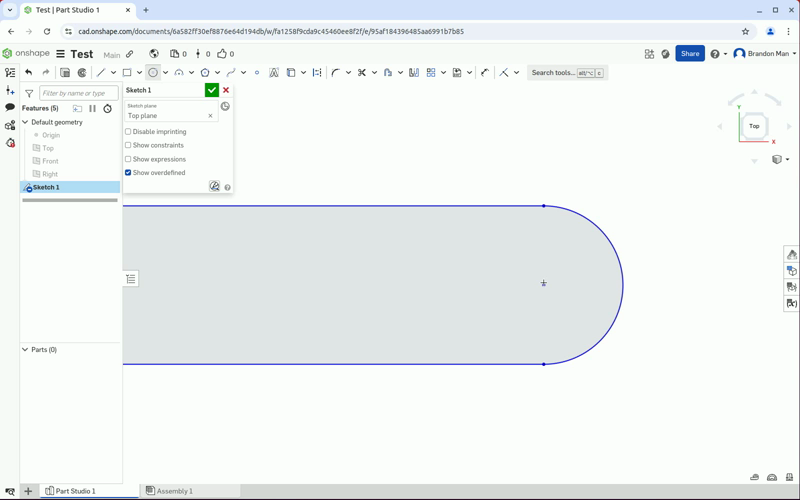
scroll(6)
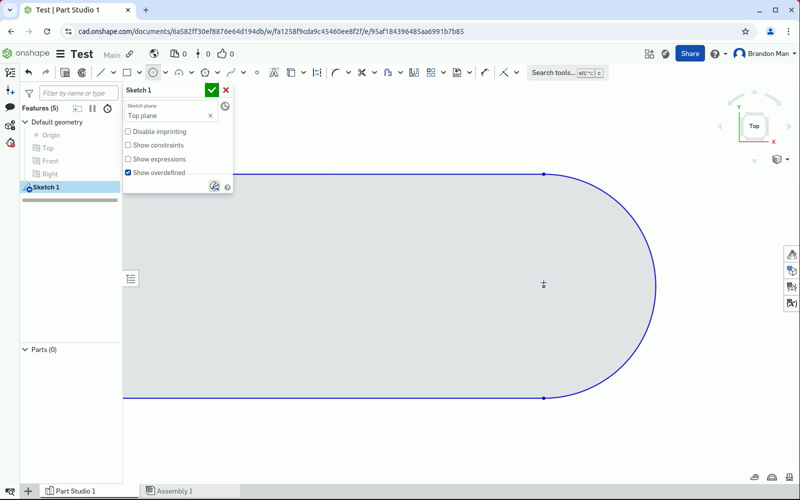
scroll(6)
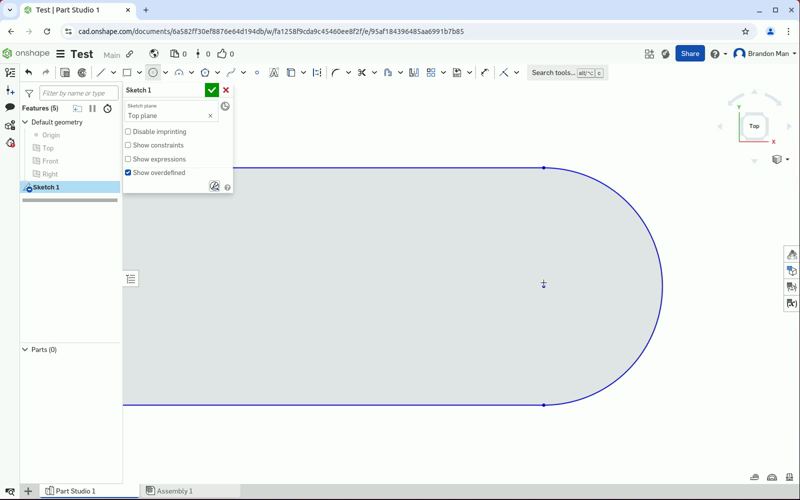
scroll(6)
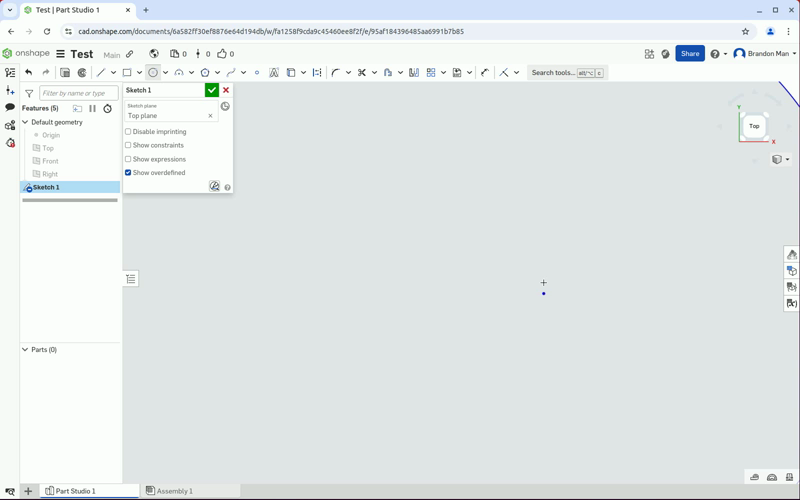
click(543, 282)
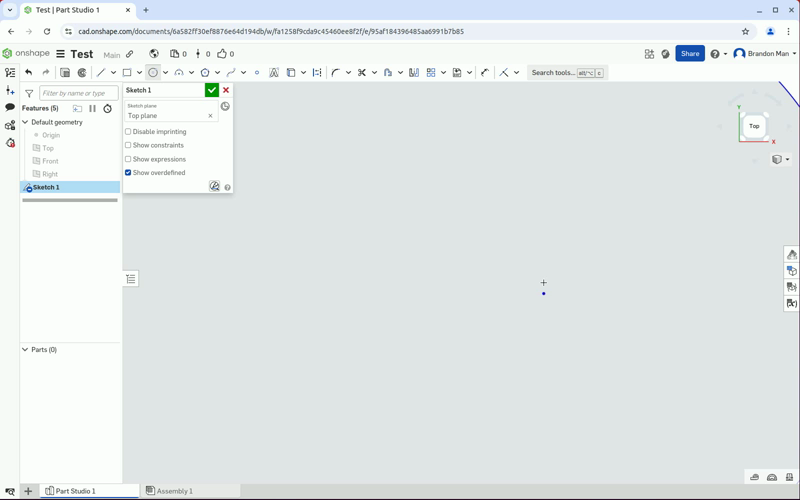
scroll(-6)
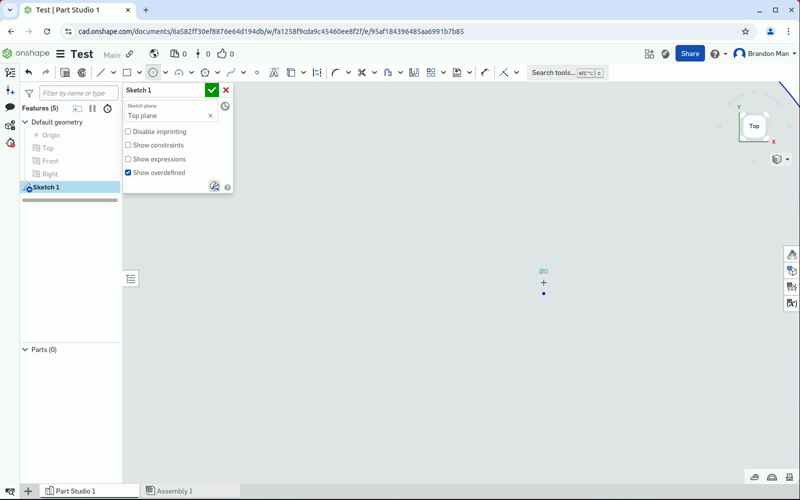
scroll(-6)
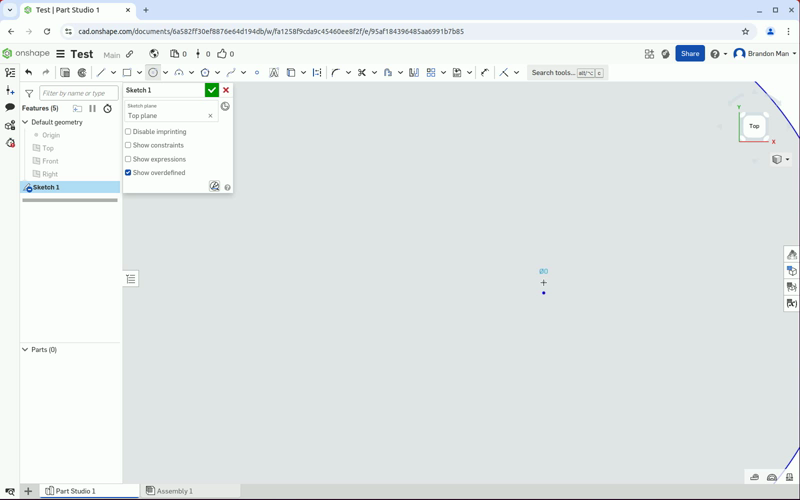
scroll(-6)
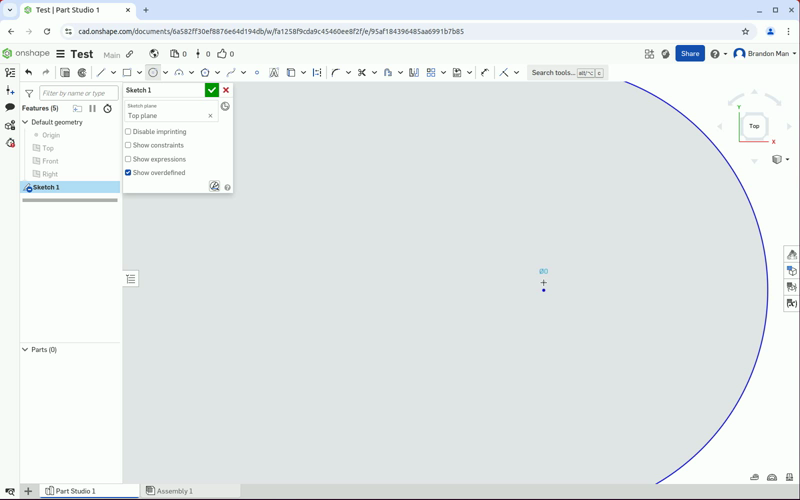
scroll(-6)
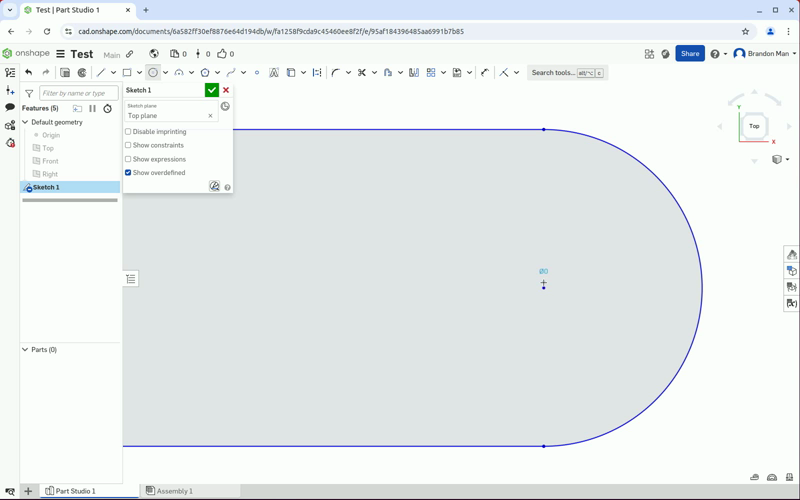
scroll(-6)
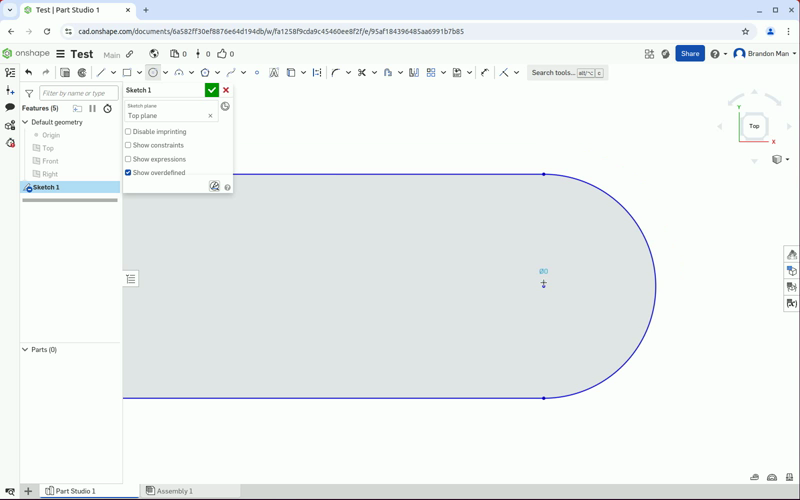
scroll(-6)
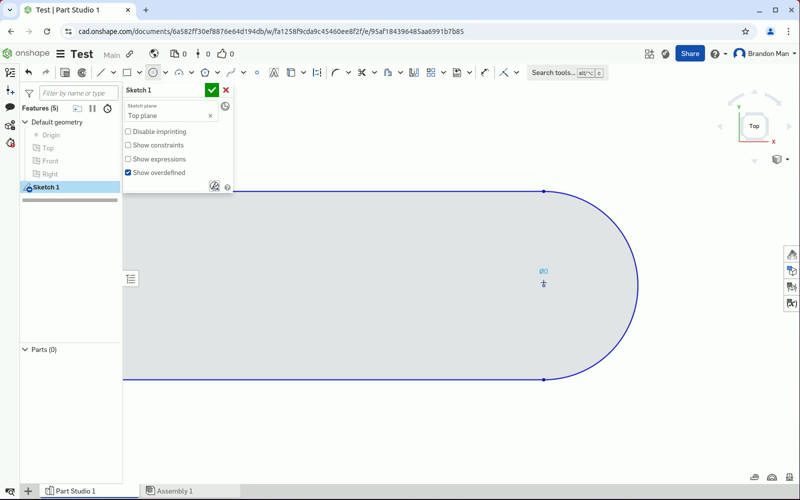
scroll(-6)
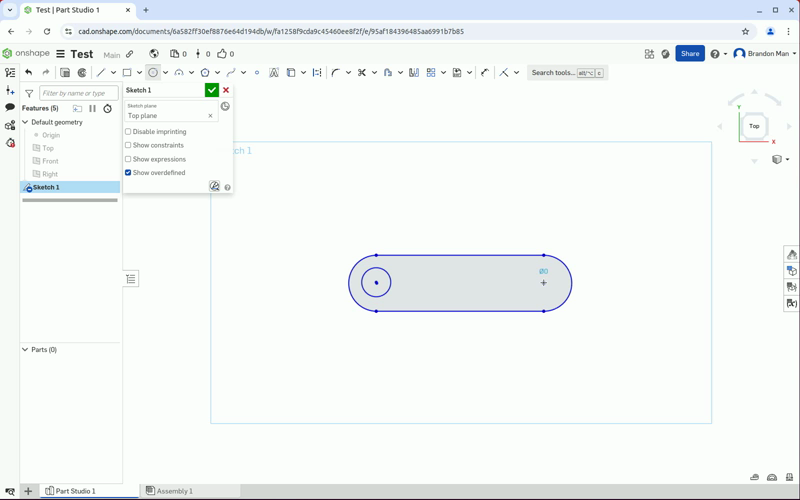
key_up(shift)
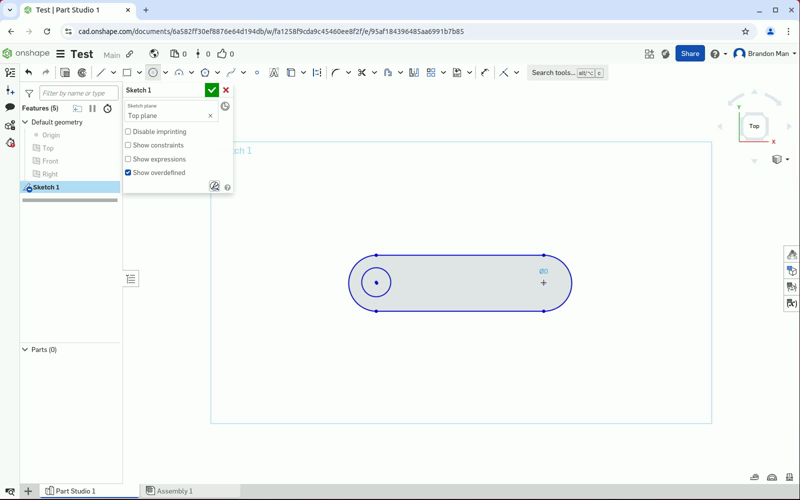
mouse_move(558, 282)
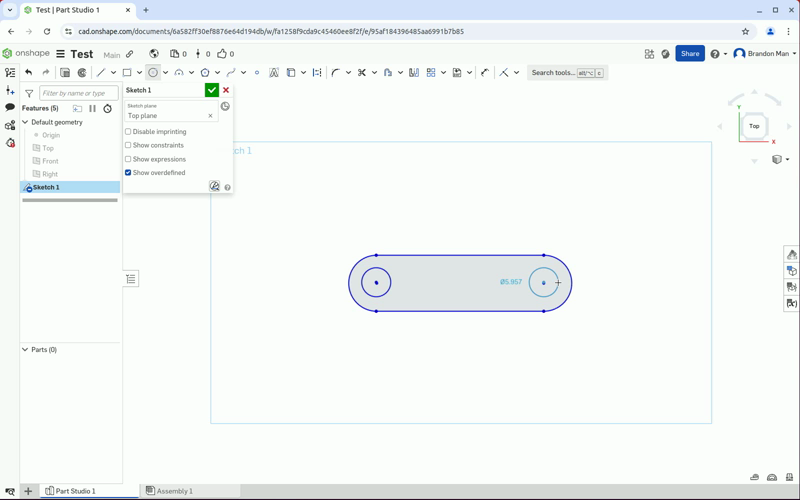
click(558, 282)
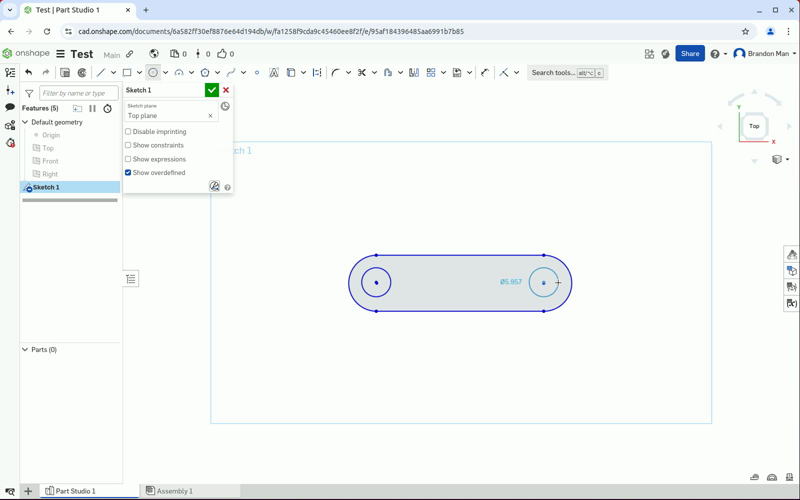
key(esc)
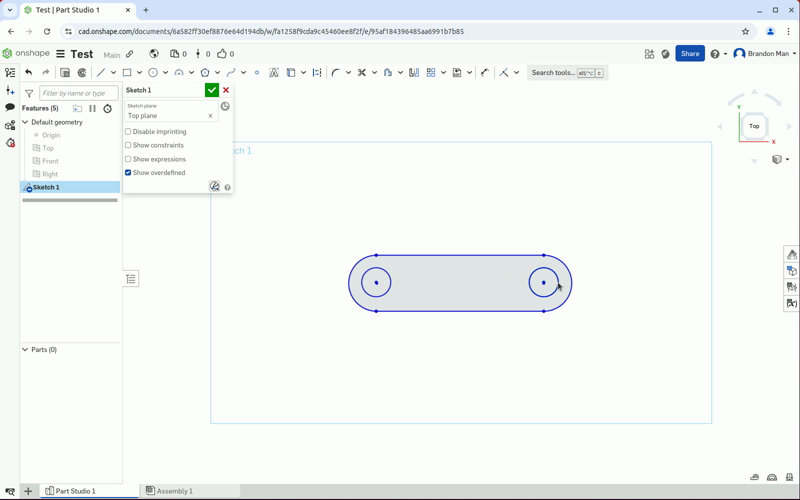
mouse_move(456, 264)
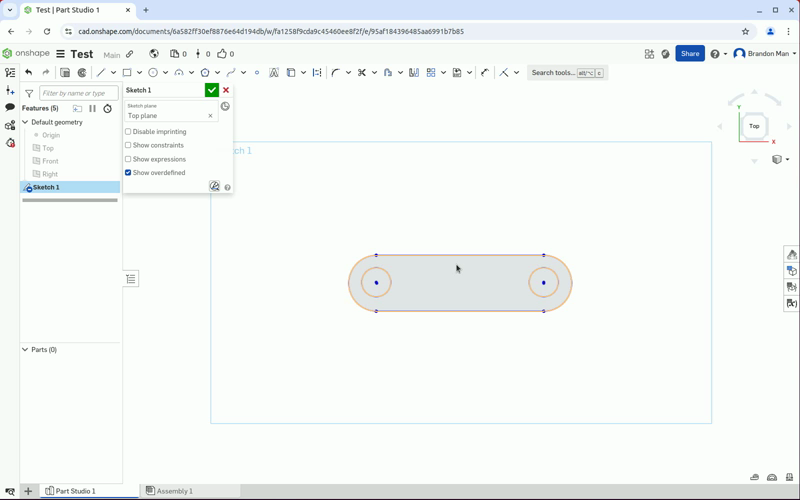
click(456, 264)
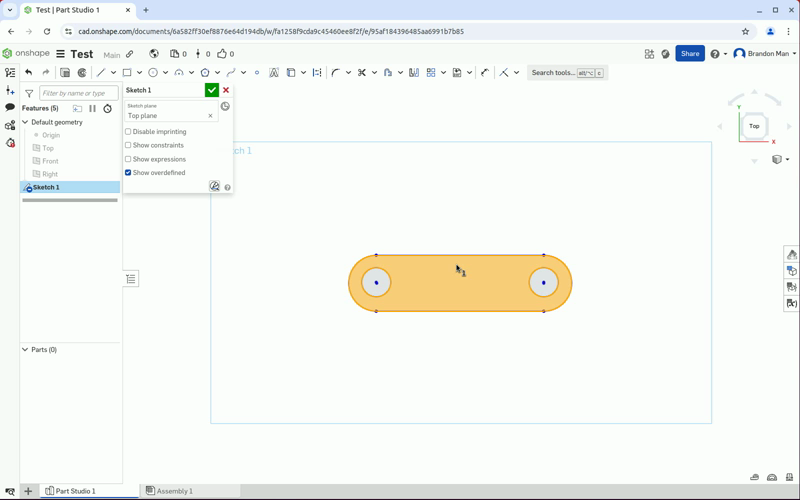
mouse_move(73, 352)
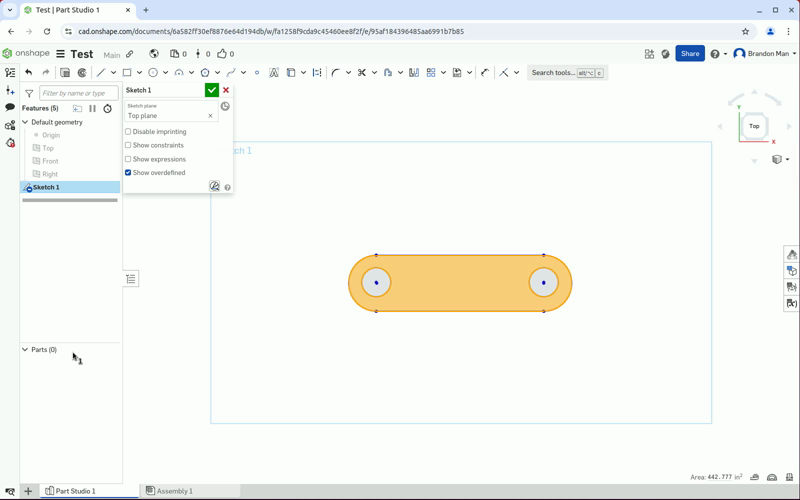
key(shift+y)
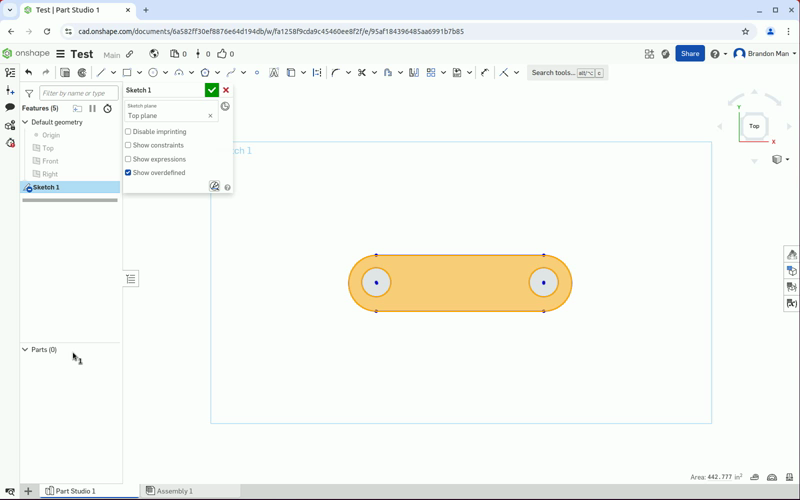
key(shift+e)
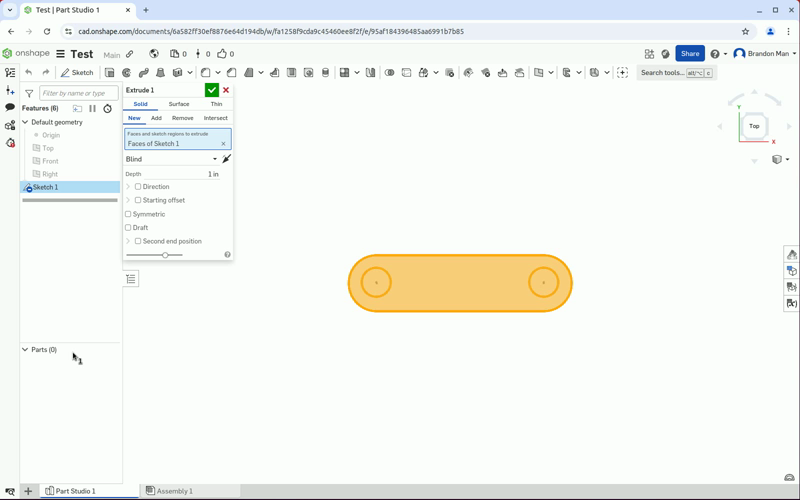
mouse_move(143, 106)
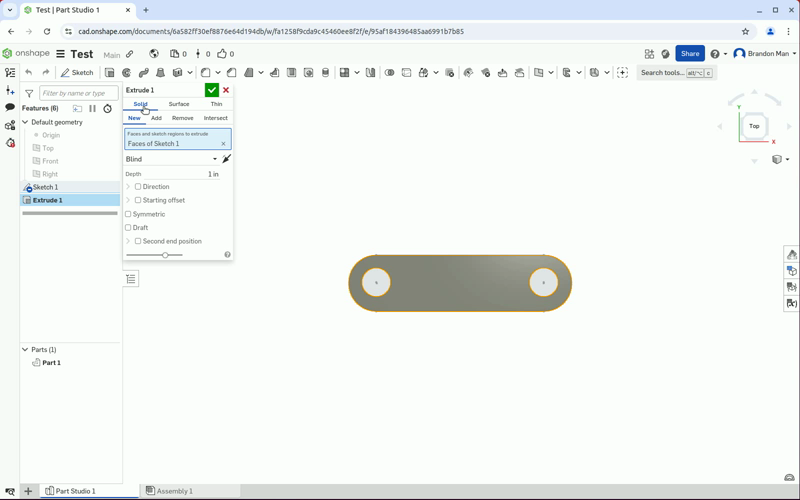
click(143, 106)
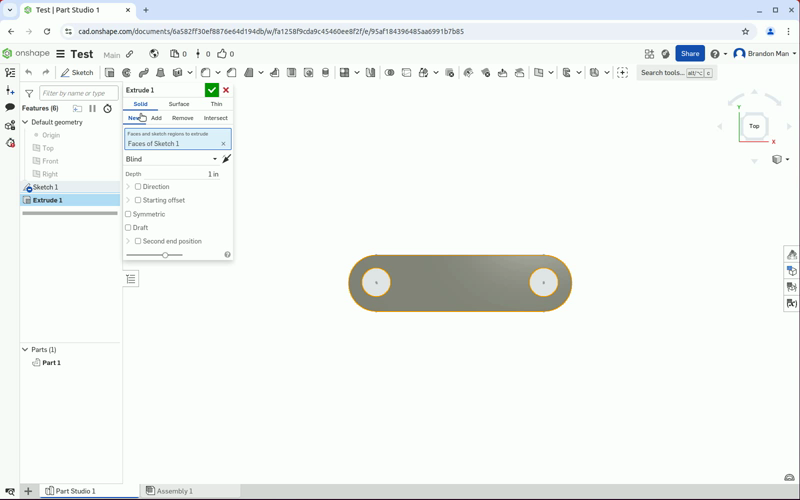
mouse_move(137, 120)
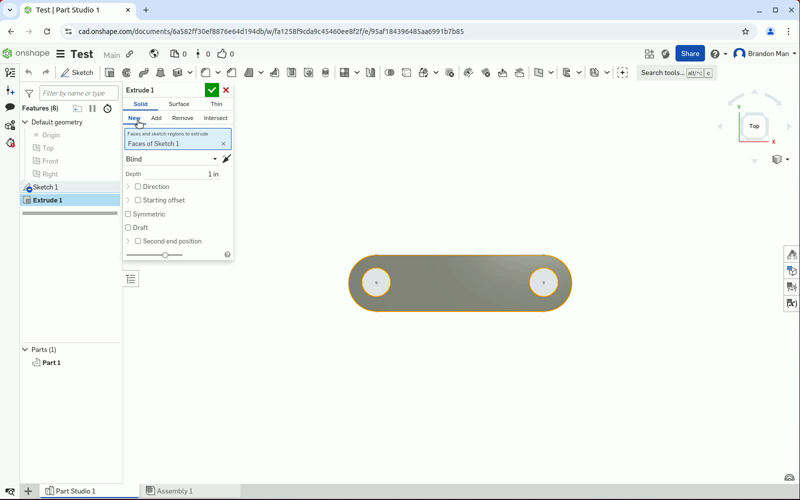
click(137, 120)
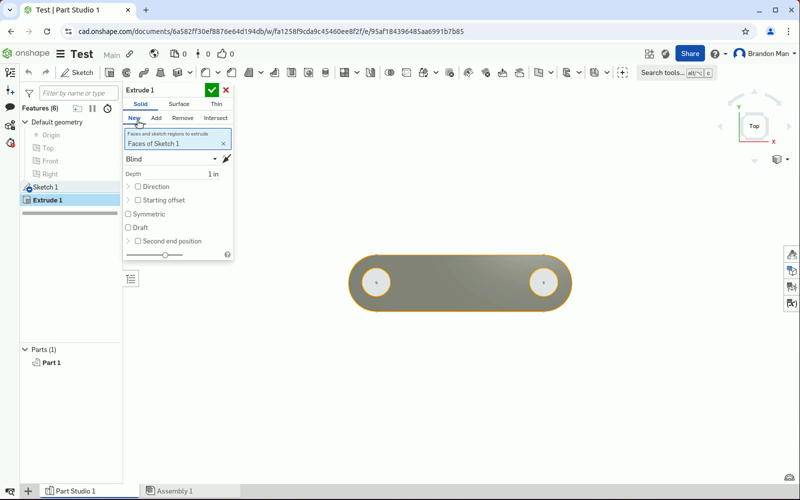
key(tab, 4)
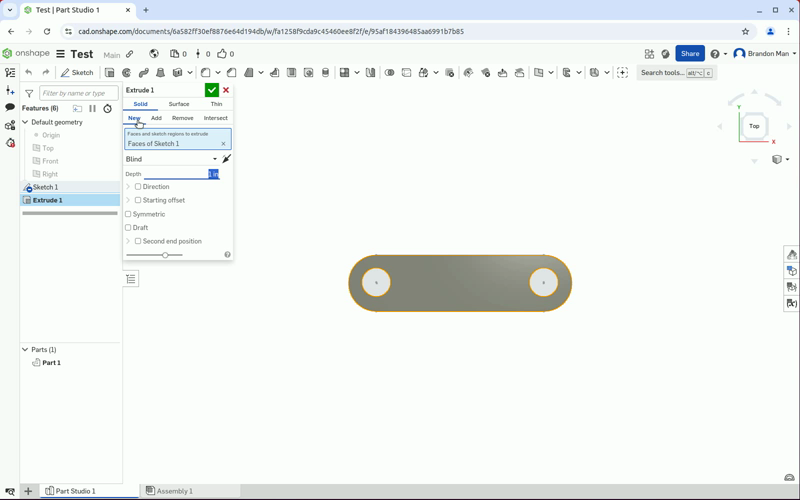
text(5.777)
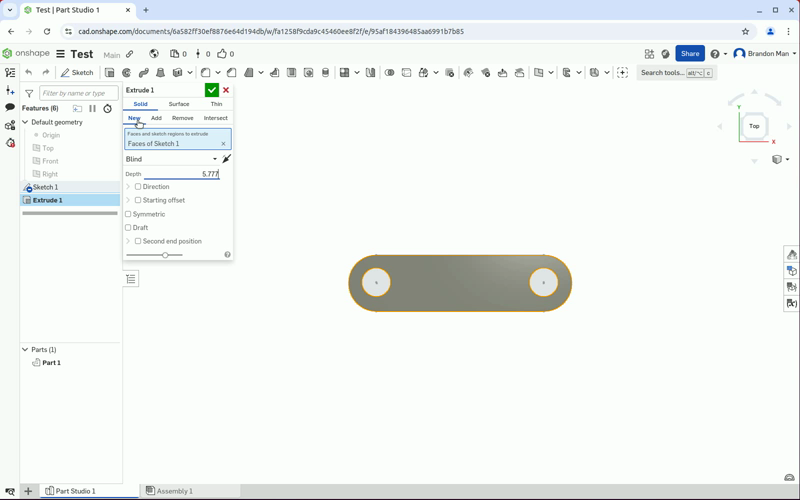
key(enter)
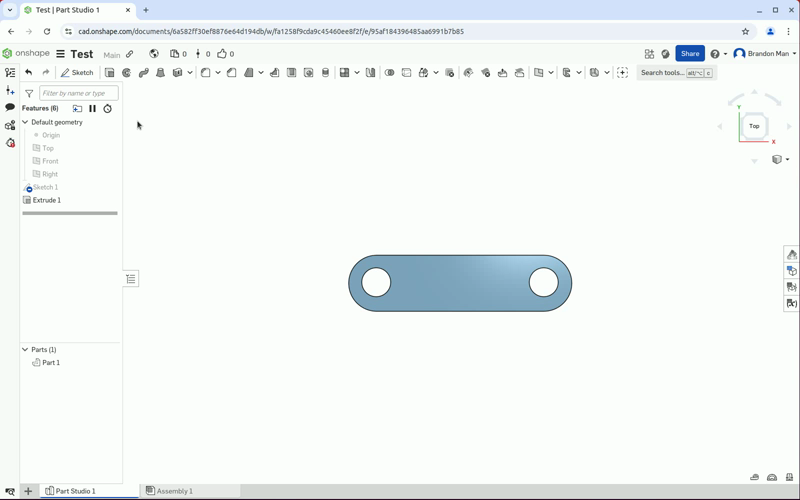
key(shift+h)
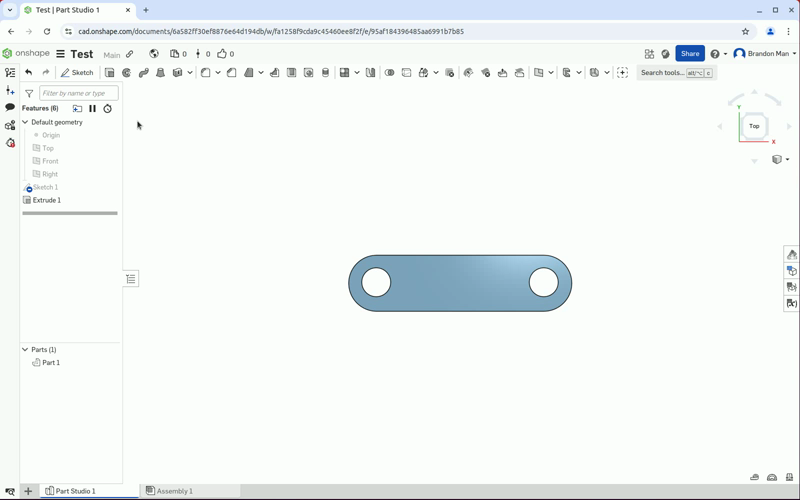
key(shift+h)
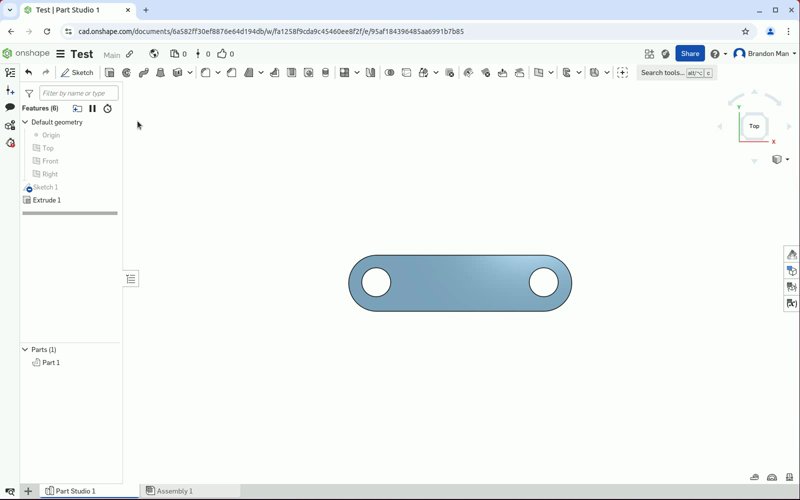
mouse_move(73, 189)
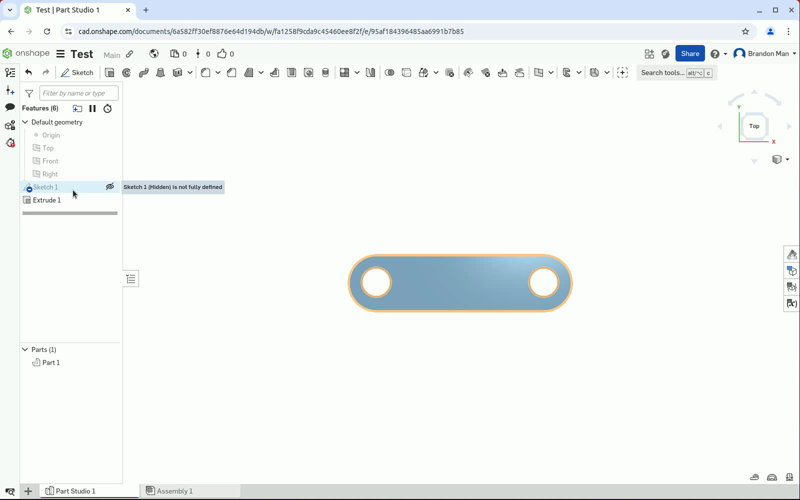
click(73, 189)
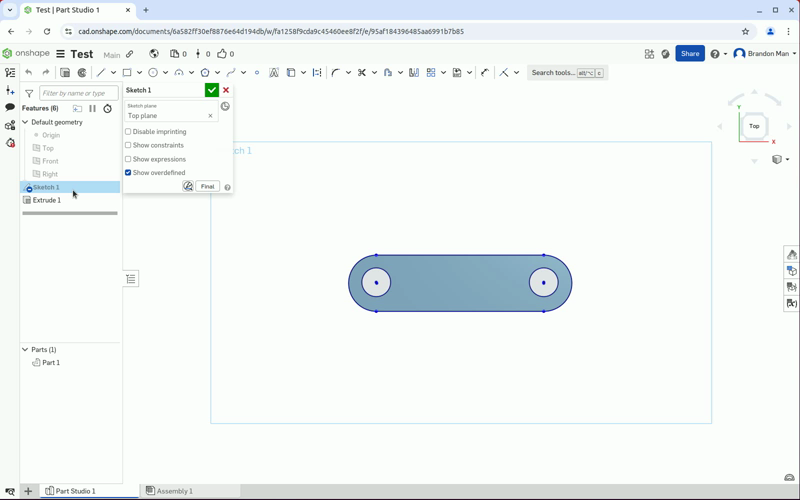
mouse_move(229, 92)
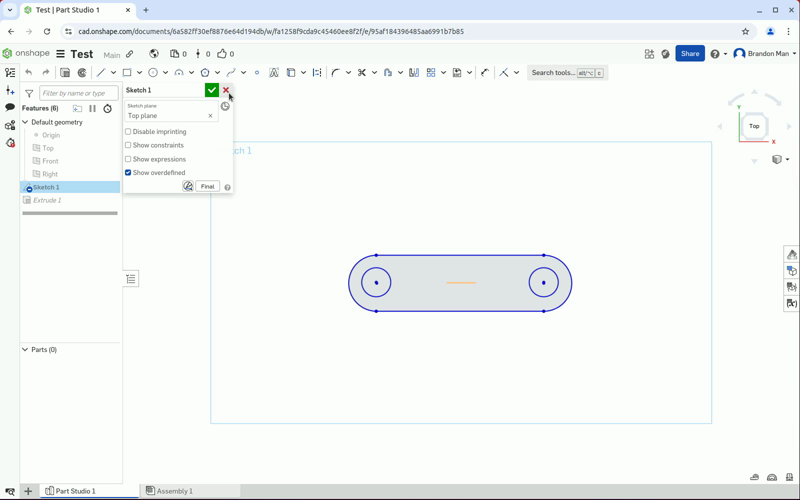
click(229, 92)
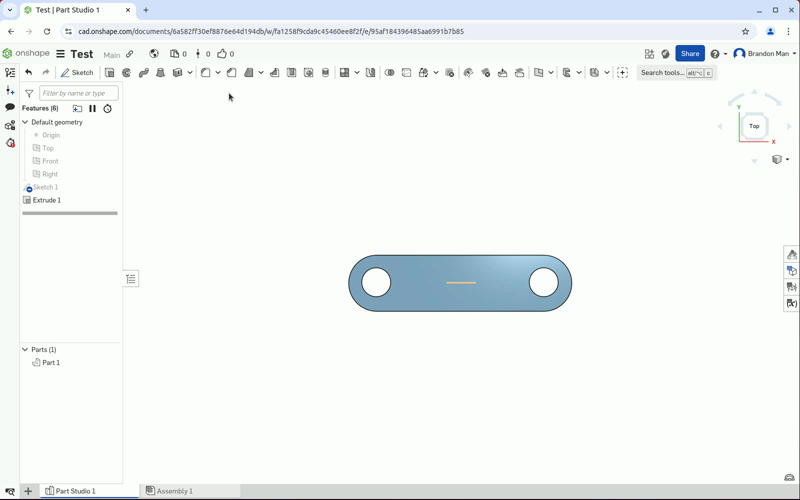
mouse_move(73, 352)
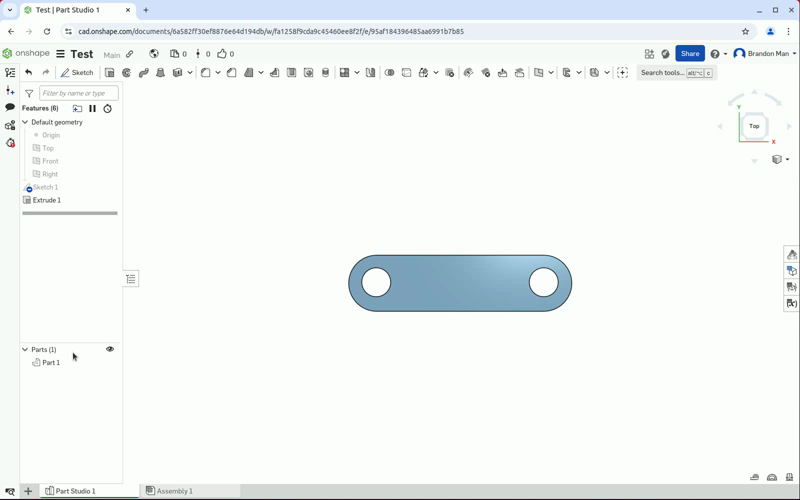
key(y)
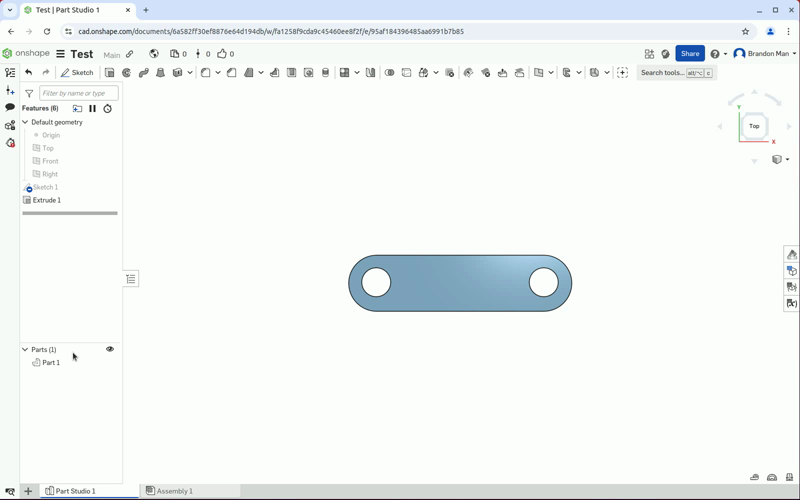
key(shift+p)
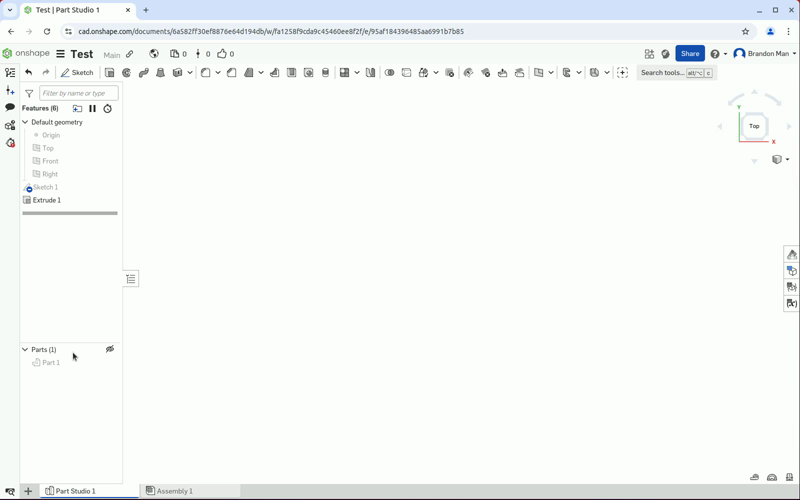
key(space)
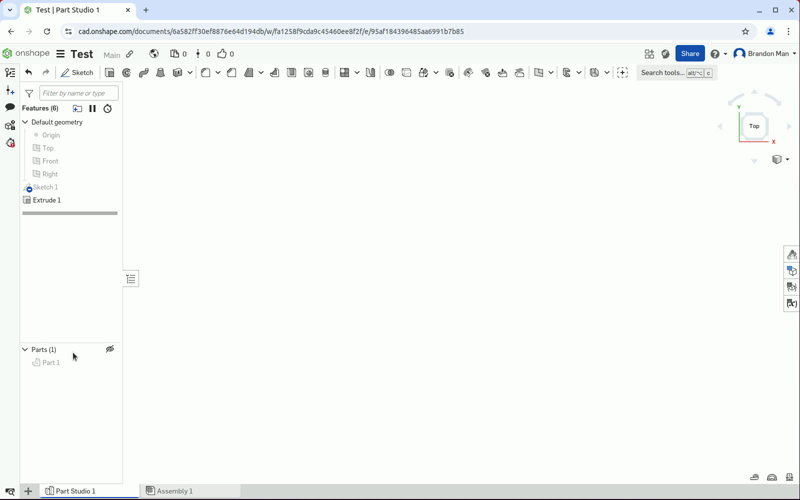
key_down(shift)
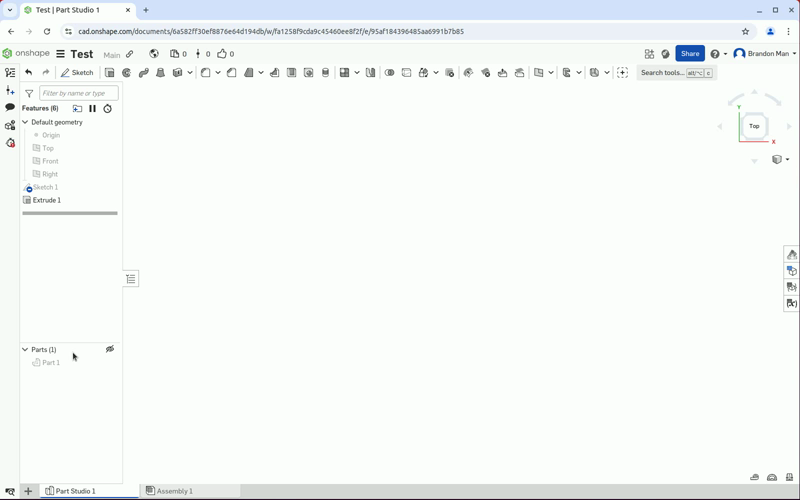
key(up)
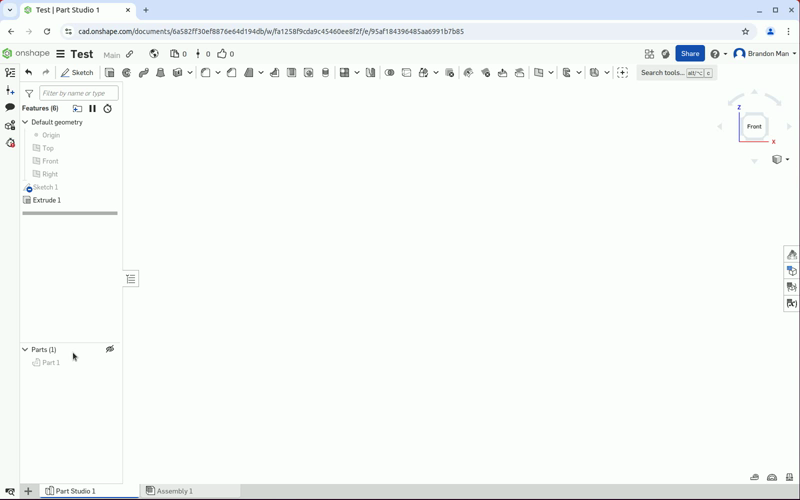
key_up(shift)
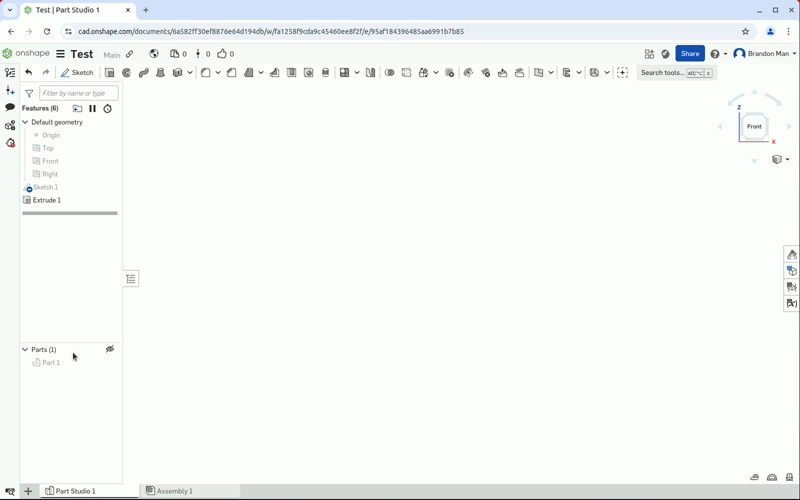
key(space)
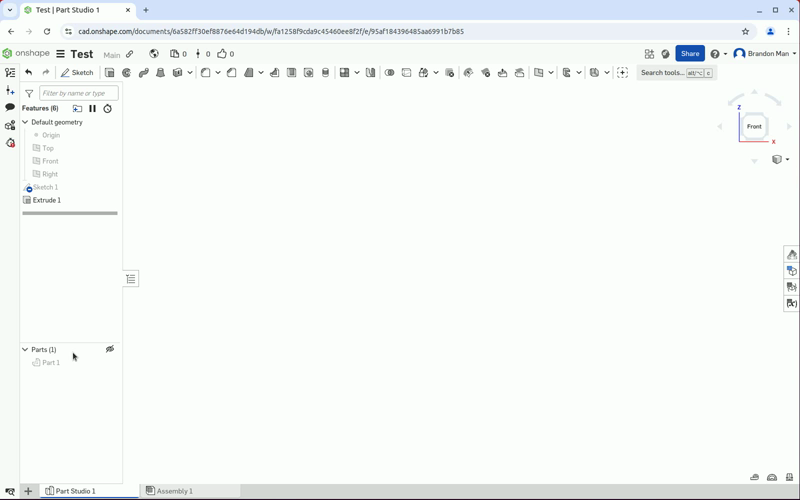
key_down(shift)
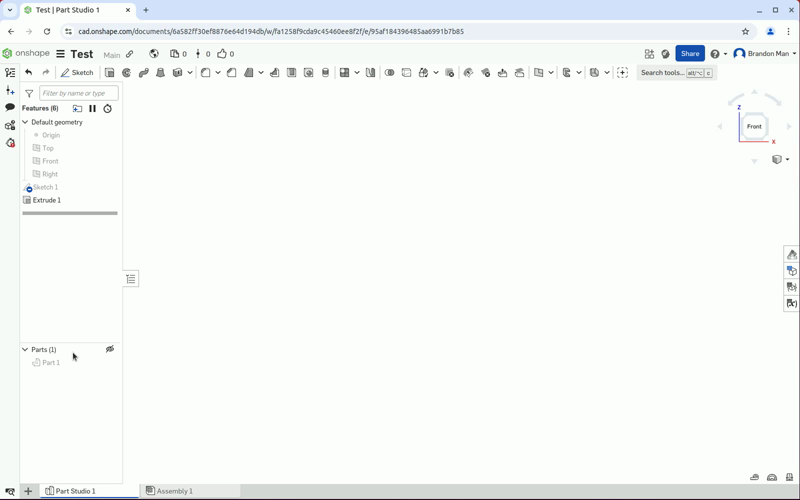
key(left)
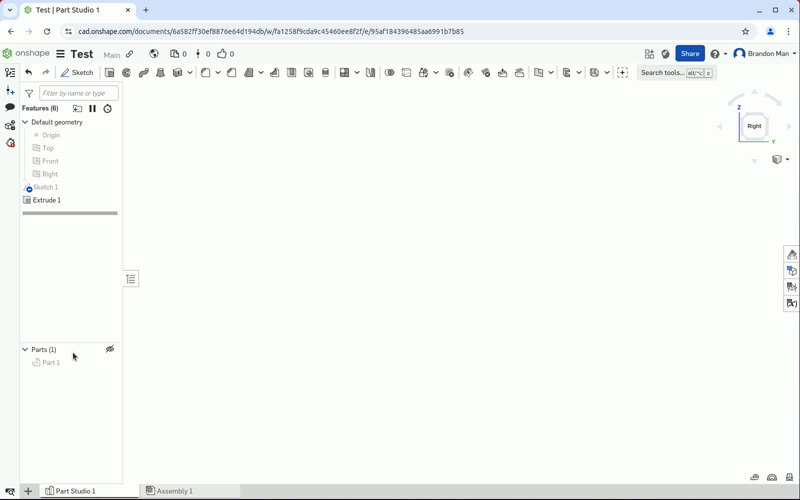
key_up(shift)
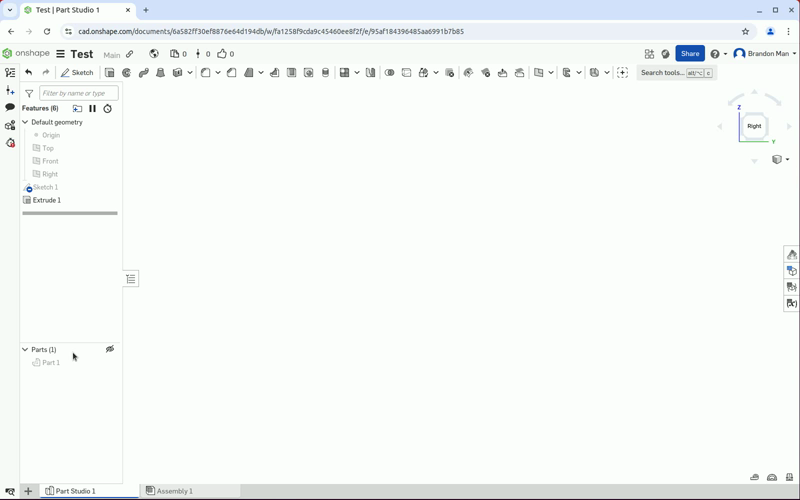
mouse_move(73, 352)
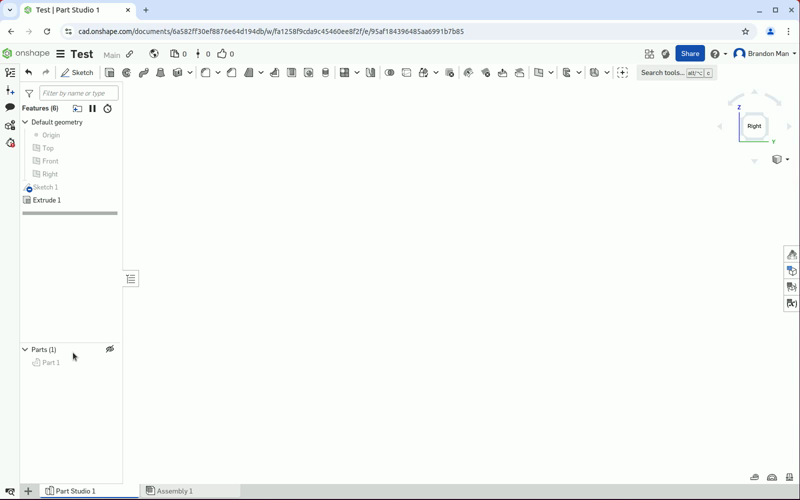
key(shift+y)
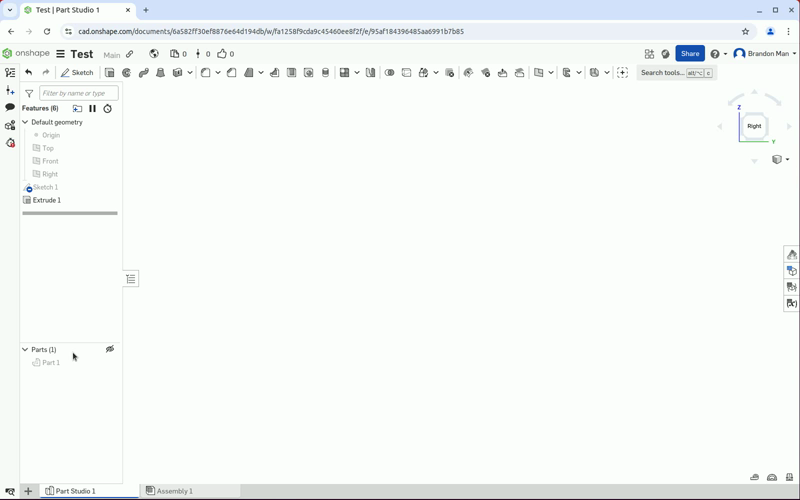
key(shift+s)
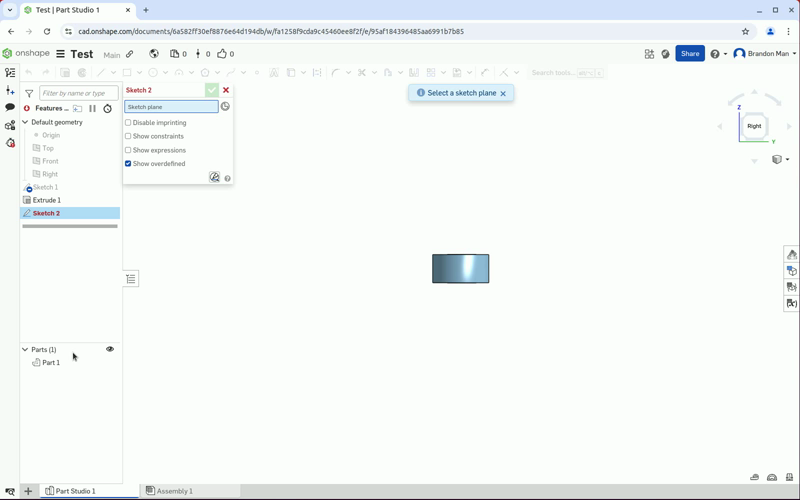
mouse_move(73, 176)
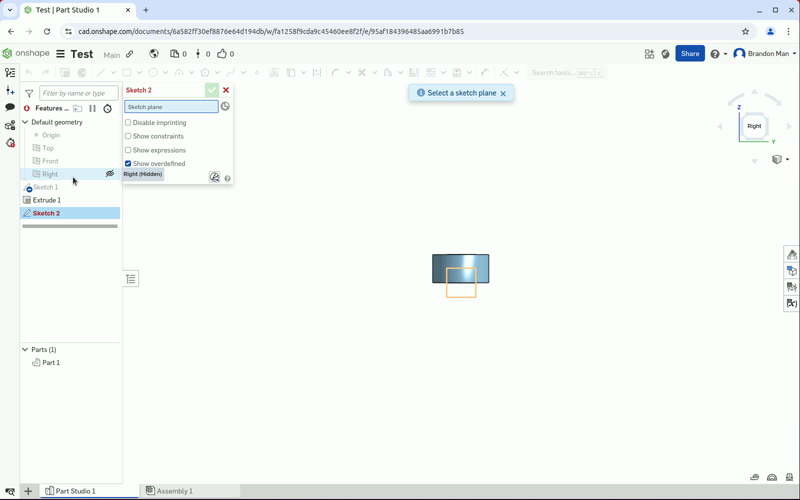
click(73, 176)
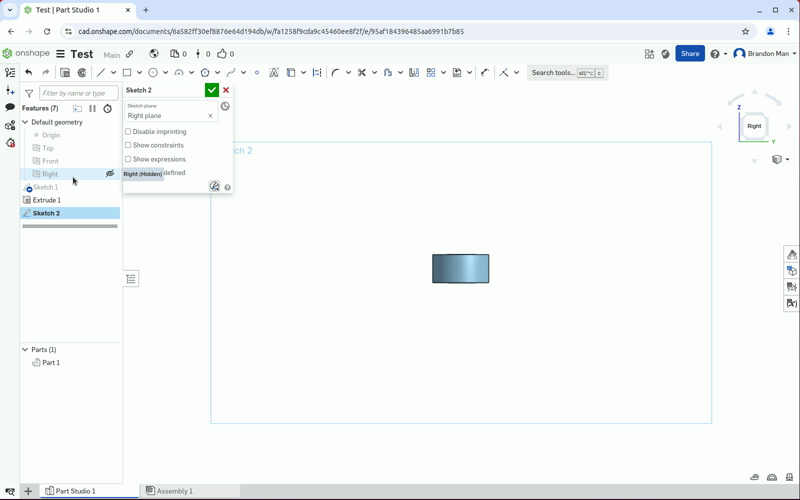
mouse_move(73, 352)
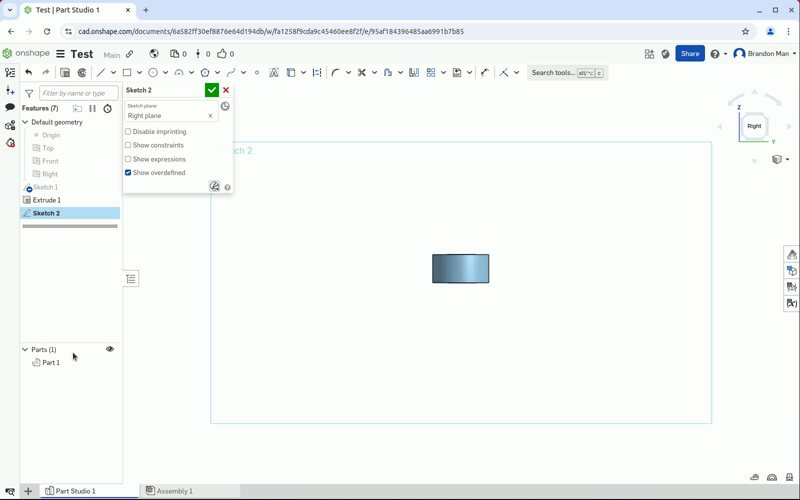
key(y)
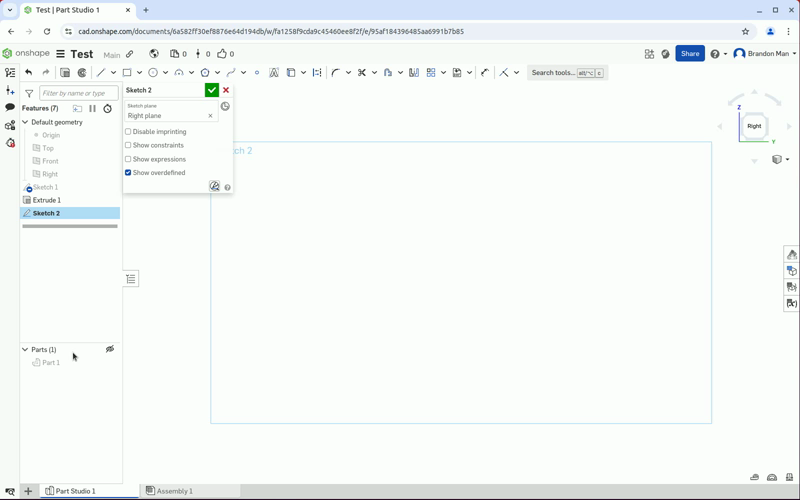
key(l)
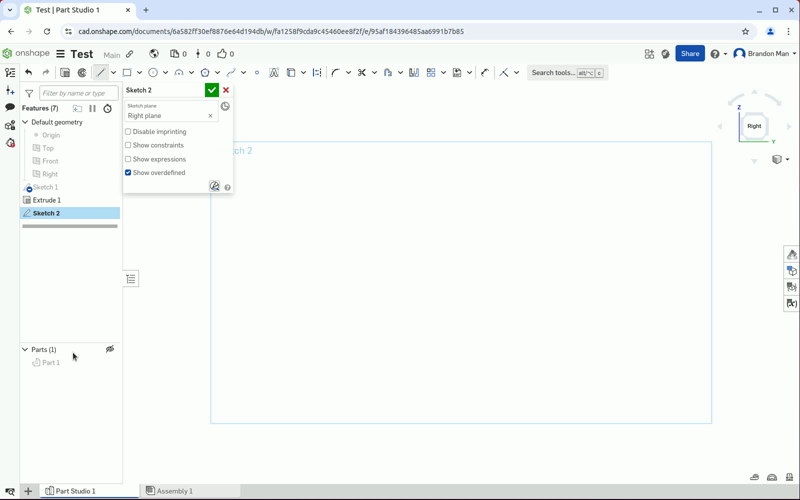
key_down(shift)
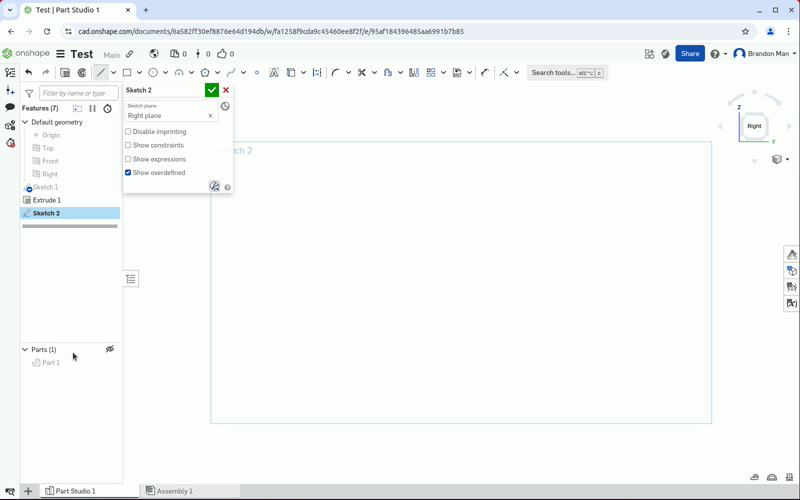
mouse_move(446, 254)
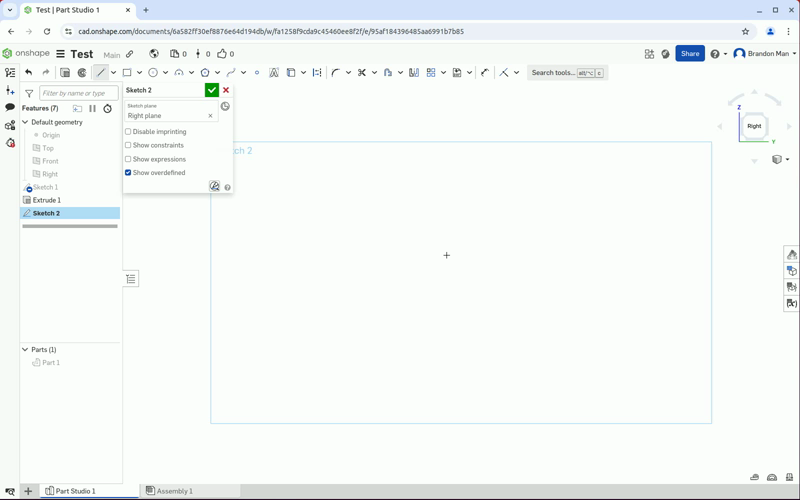
click(446, 254)
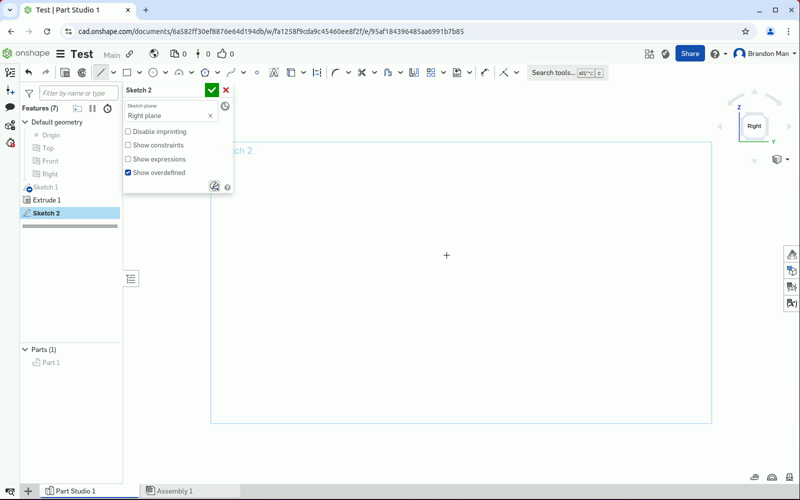
key_up(shift)
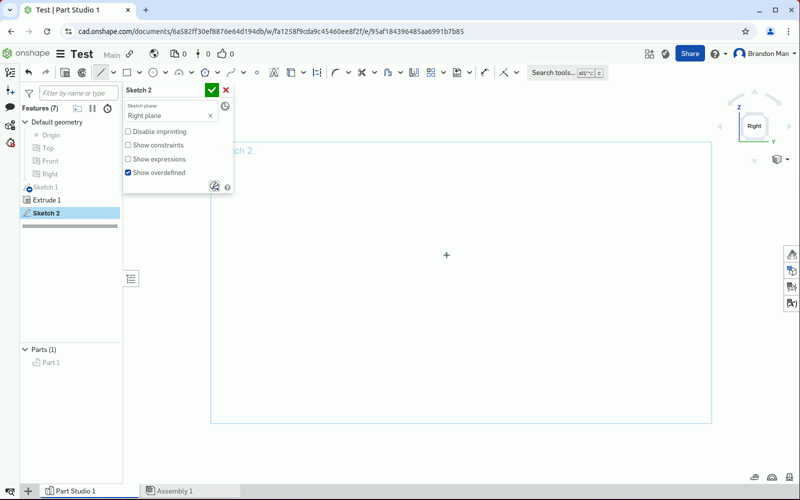
key_down(shift)
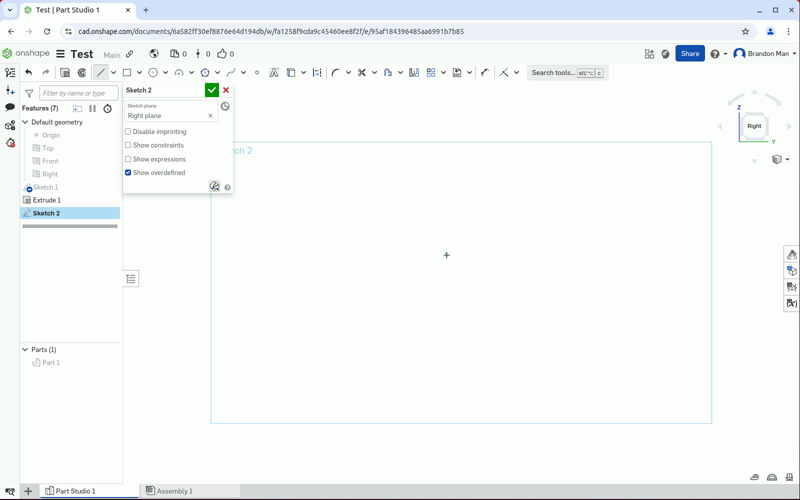
mouse_move(476, 254)
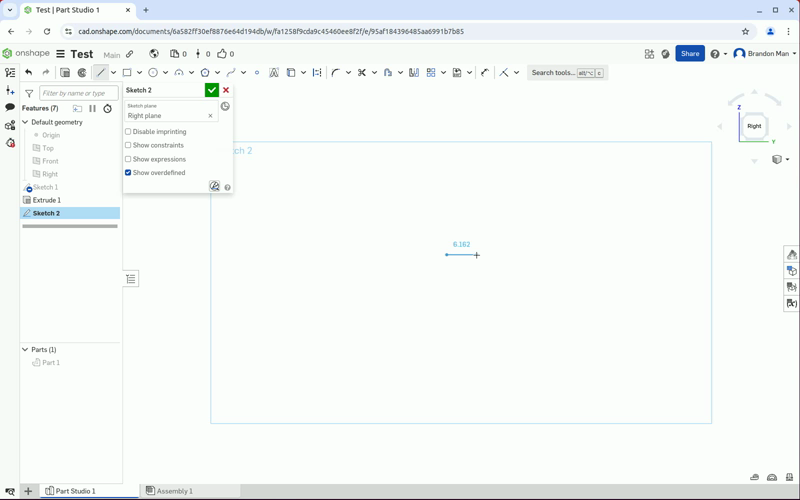
mouse_move(475, 254)
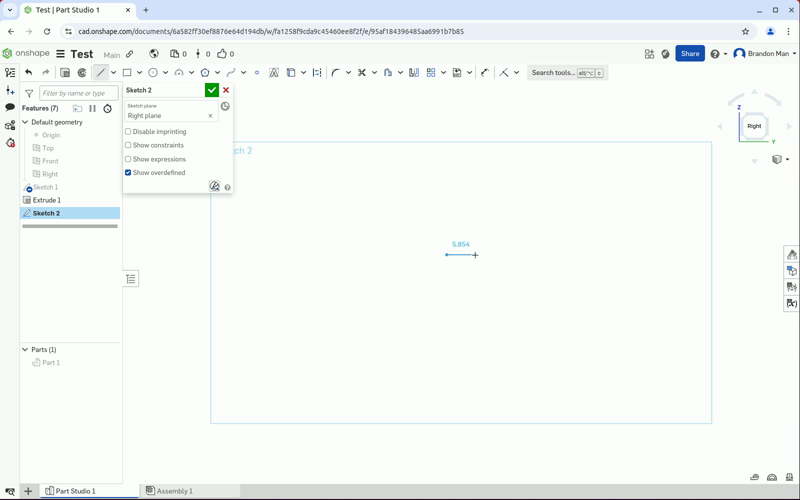
click(475, 254)
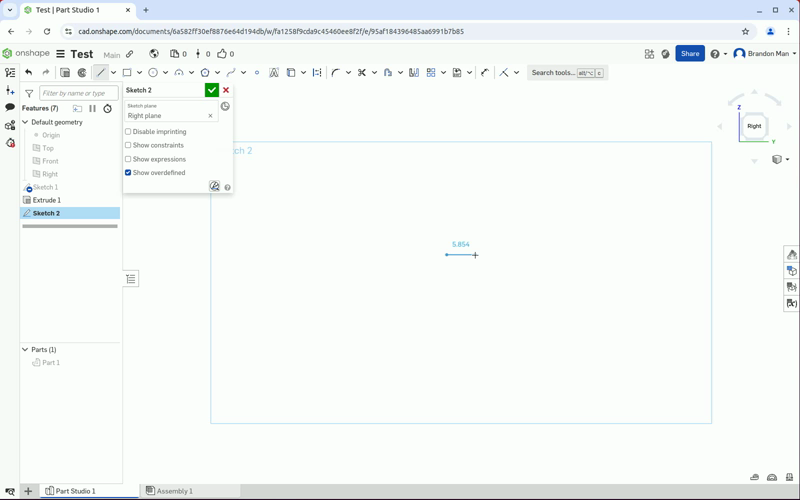
key_up(shift)
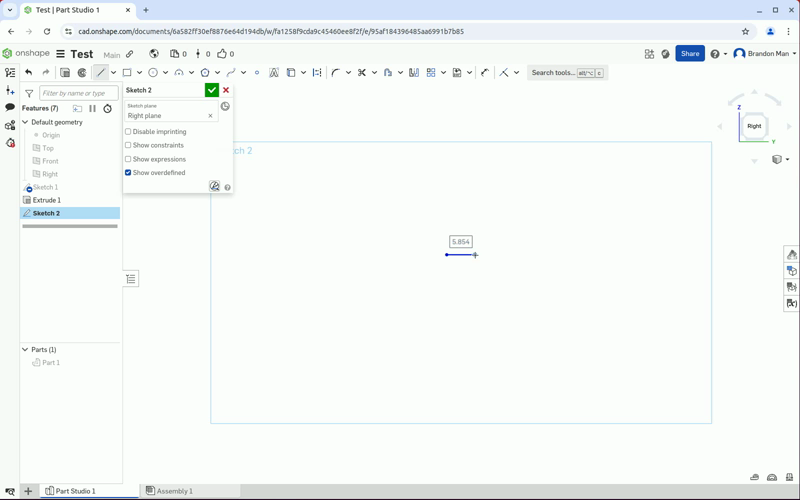
key_down(shift)
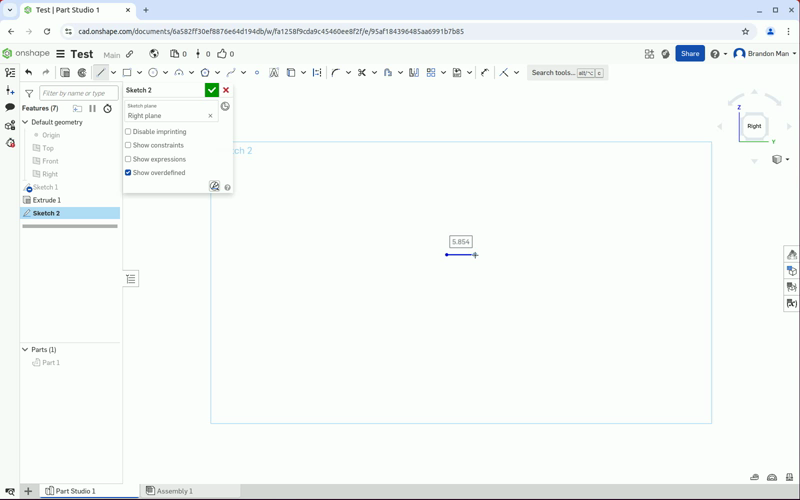
mouse_move(505, 254)
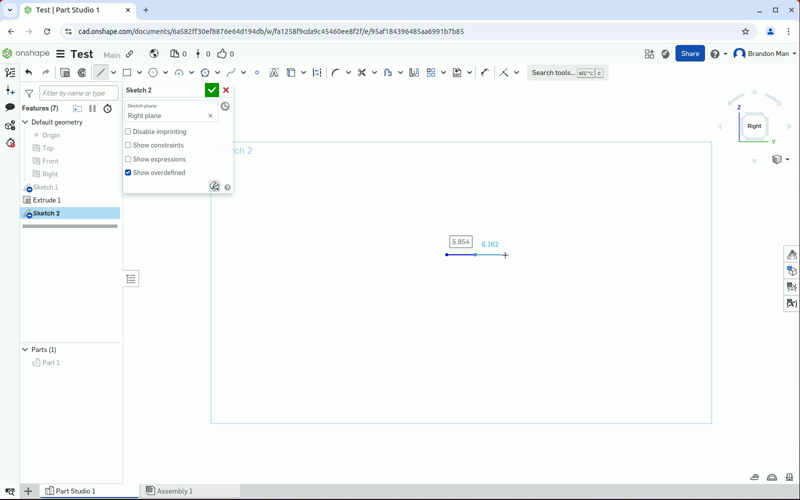
mouse_move(475, 226)
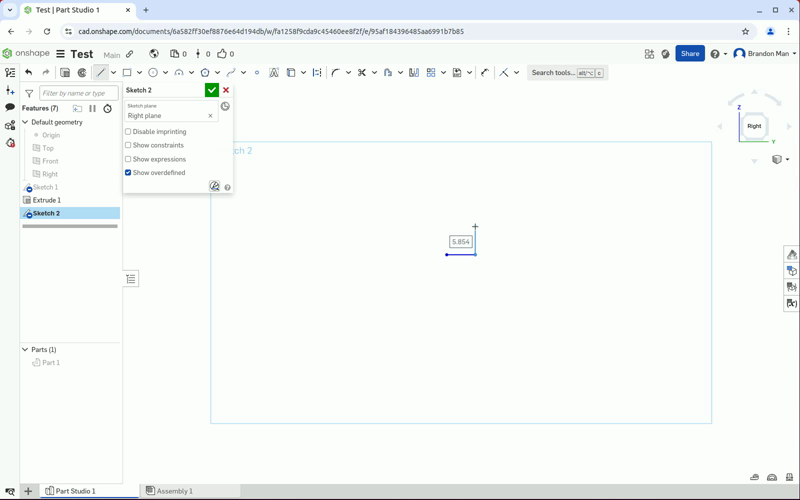
click(475, 226)
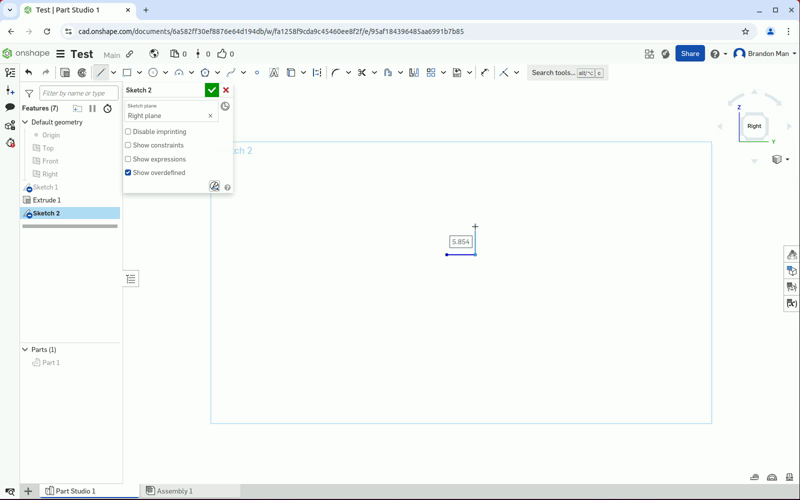
key_up(shift)
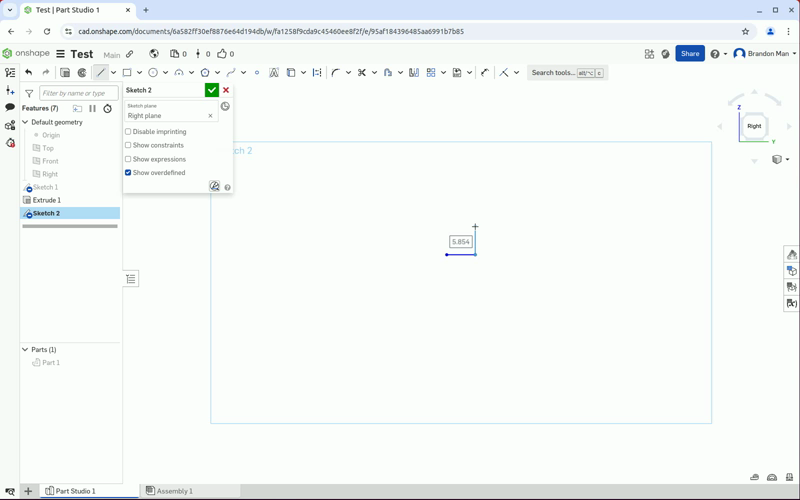
key(esc)
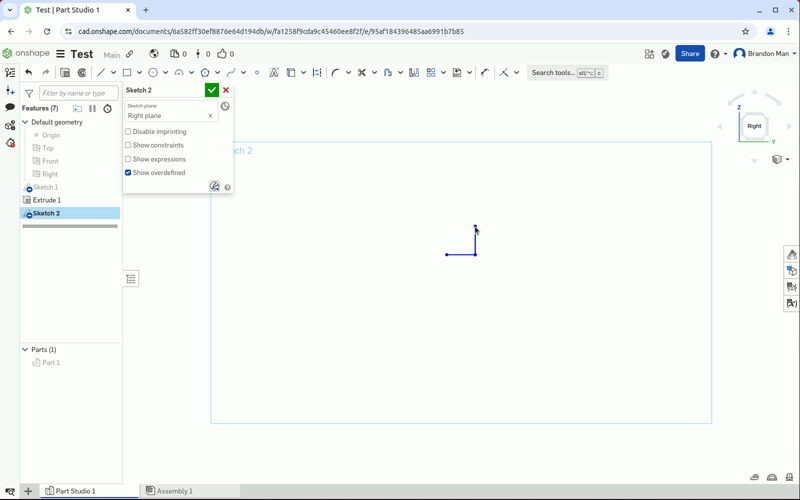
key(a)
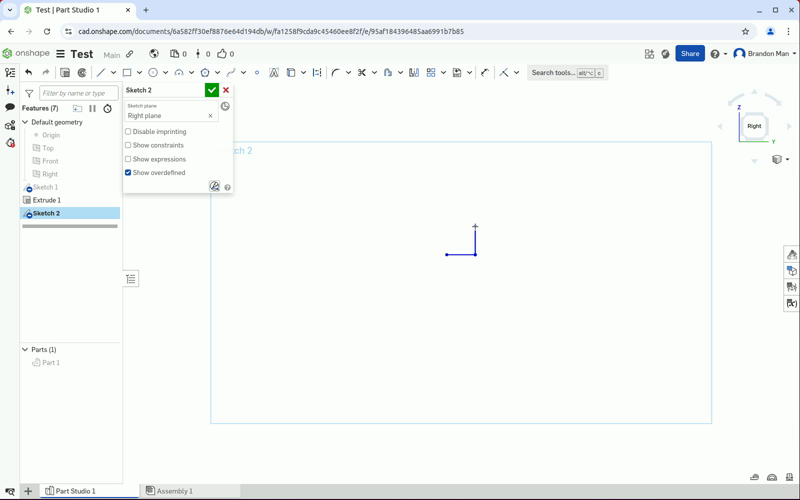
mouse_move(475, 226)
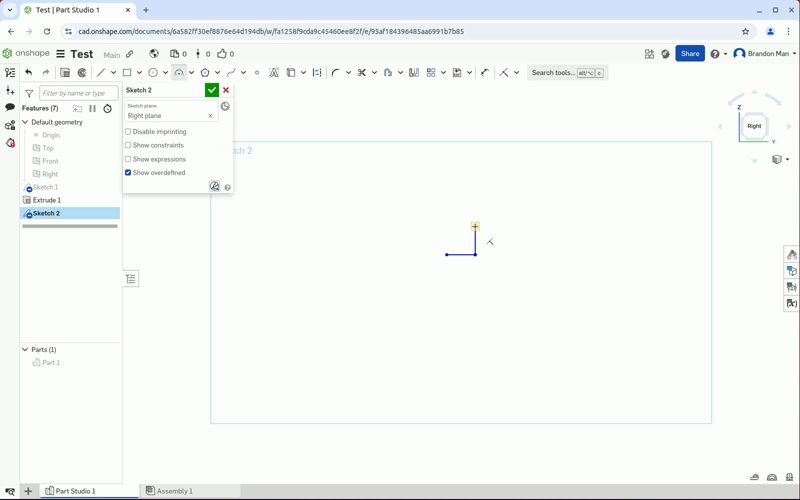
click(475, 226)
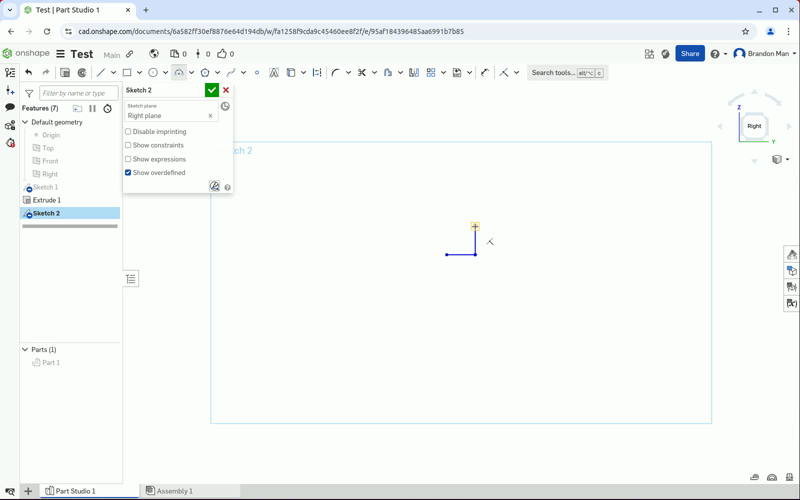
key_down(shift)
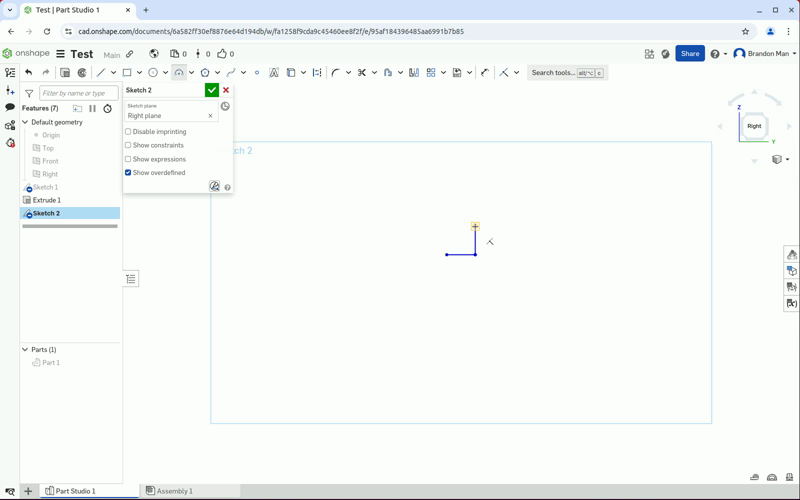
mouse_move(446, 226)
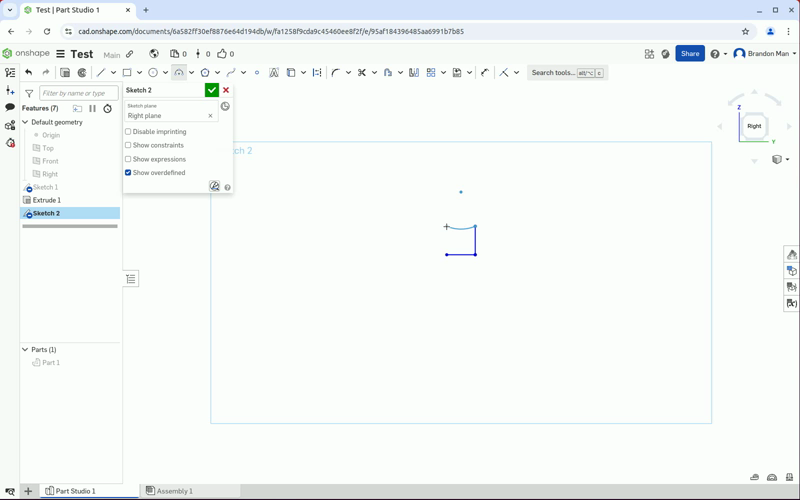
click(446, 226)
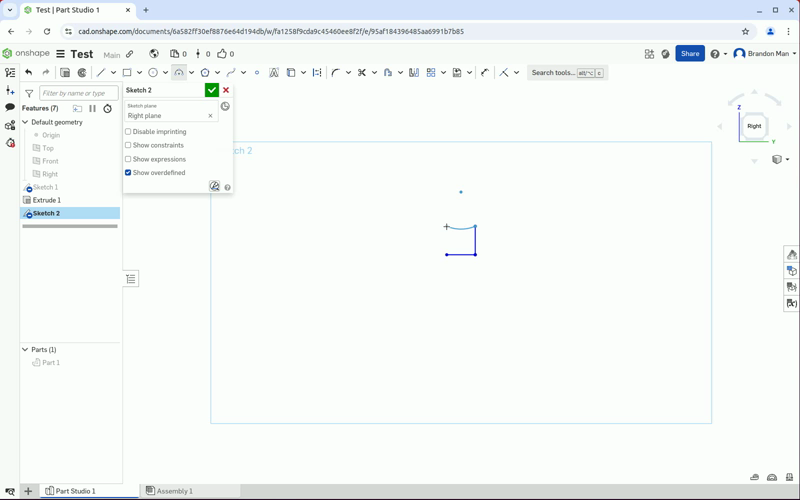
mouse_move(460, 212)
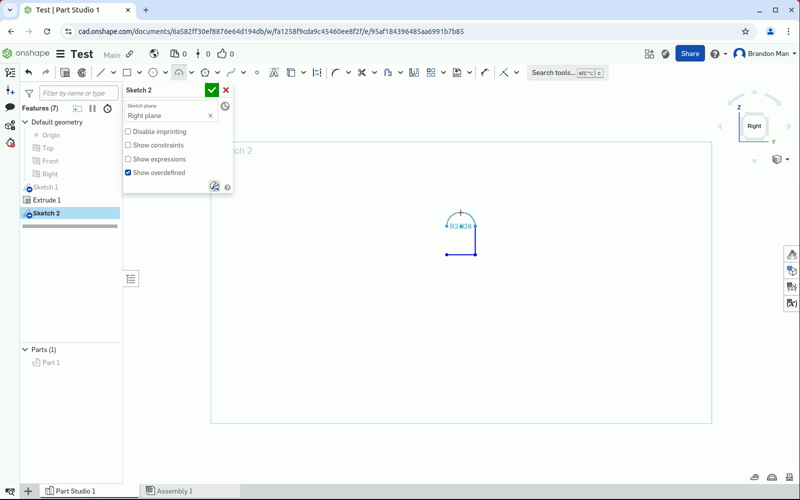
click(460, 212)
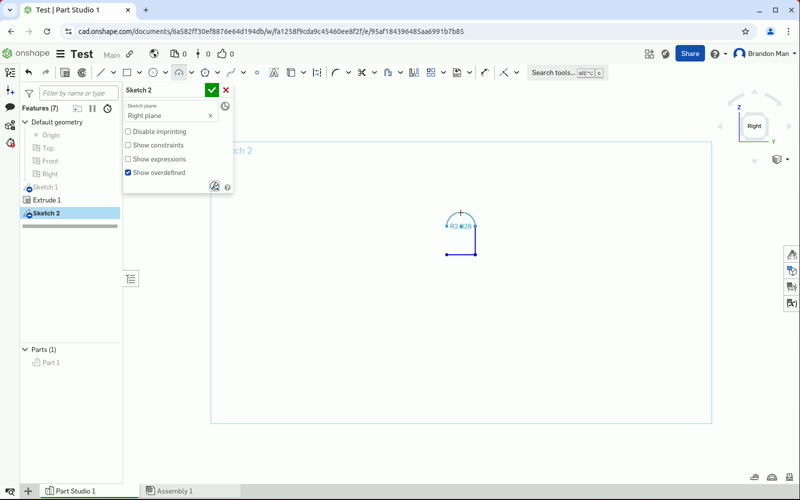
key_up(shift)
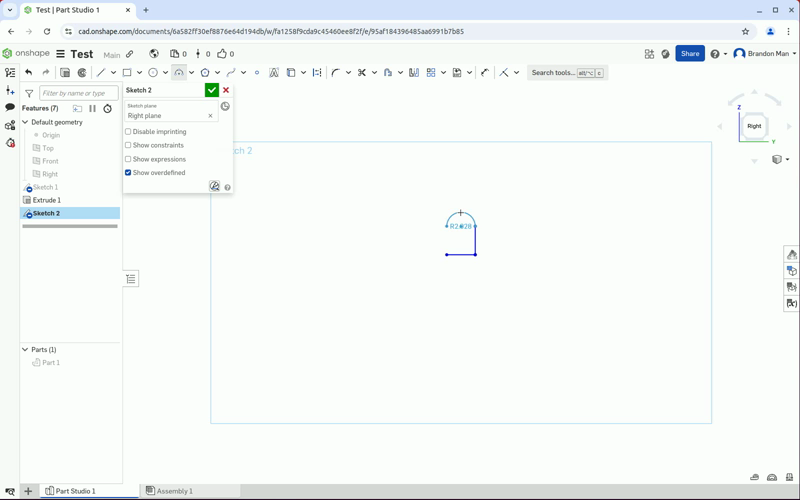
key(esc)
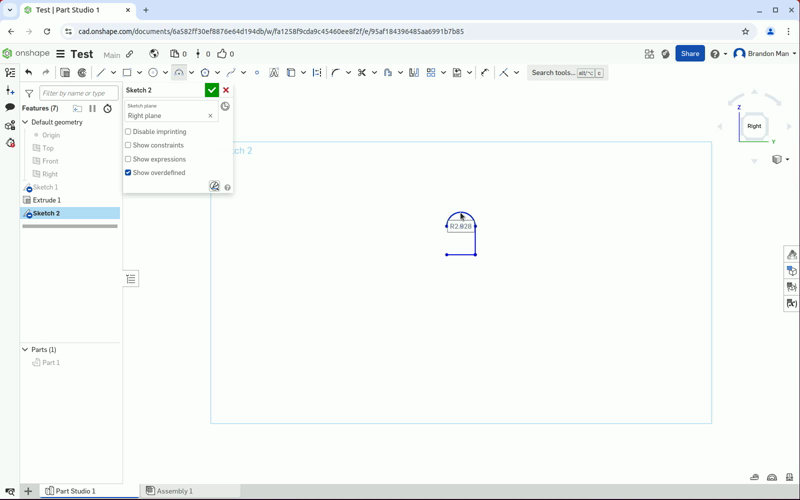
key(l)
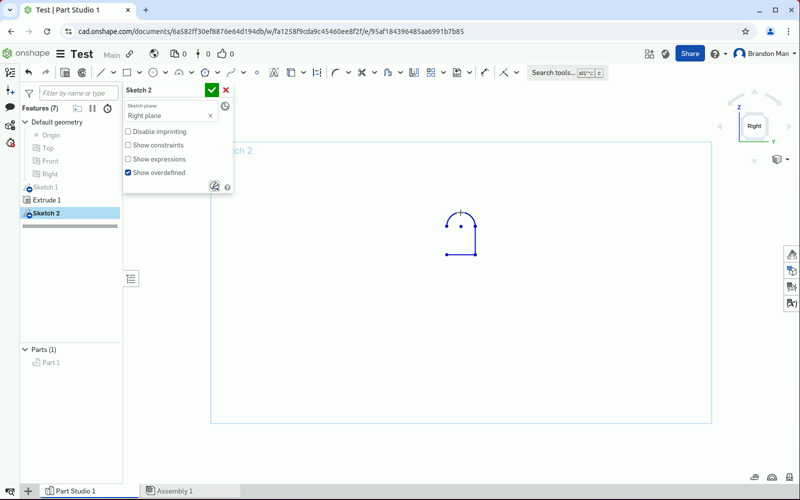
mouse_move(446, 226)
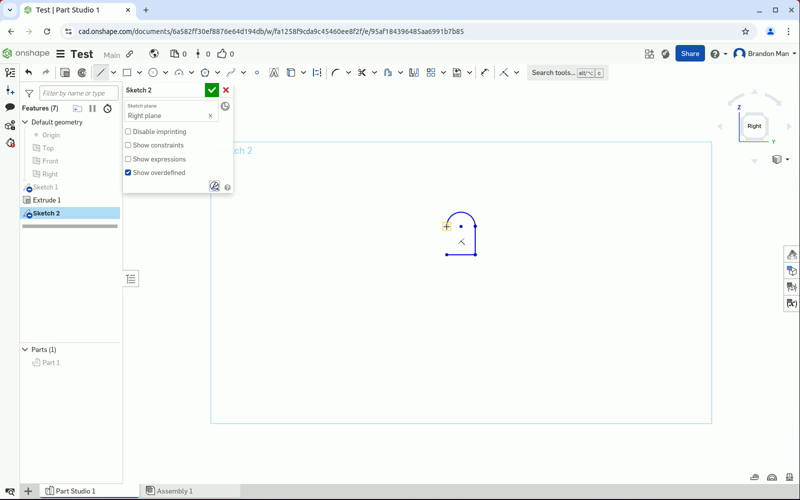
click(446, 226)
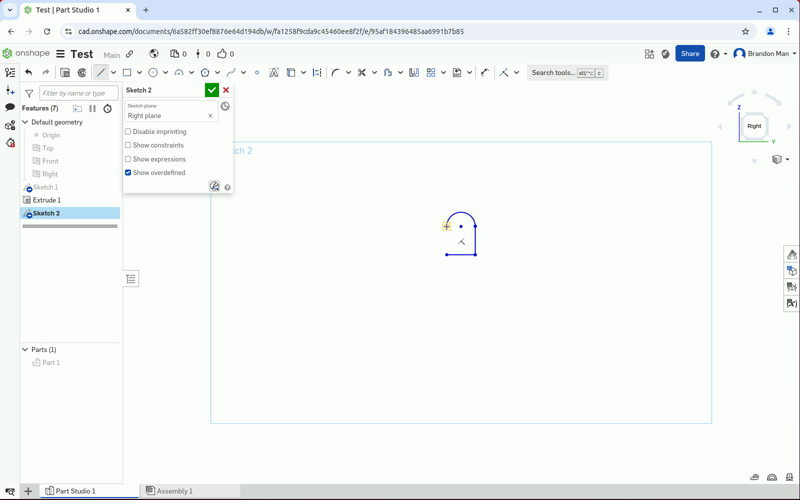
mouse_move(476, 226)
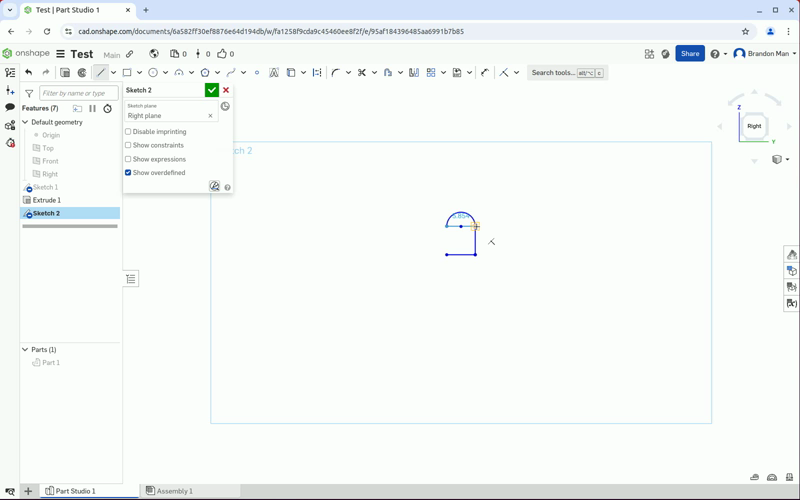
key_down(shift)
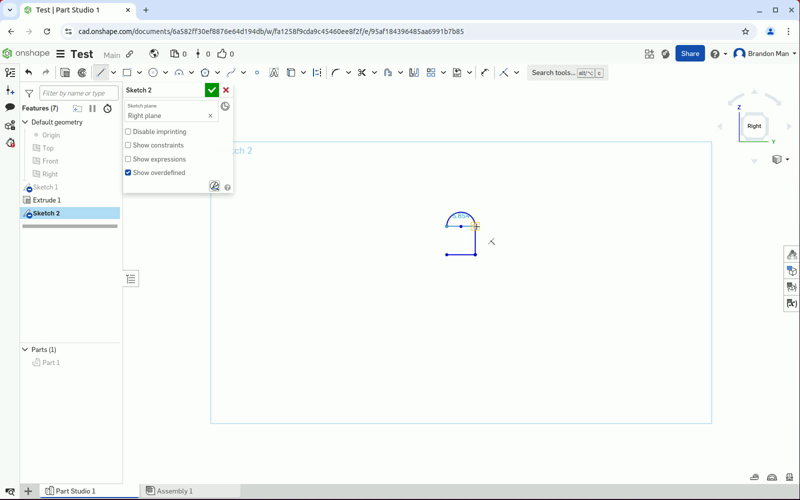
mouse_move(446, 254)
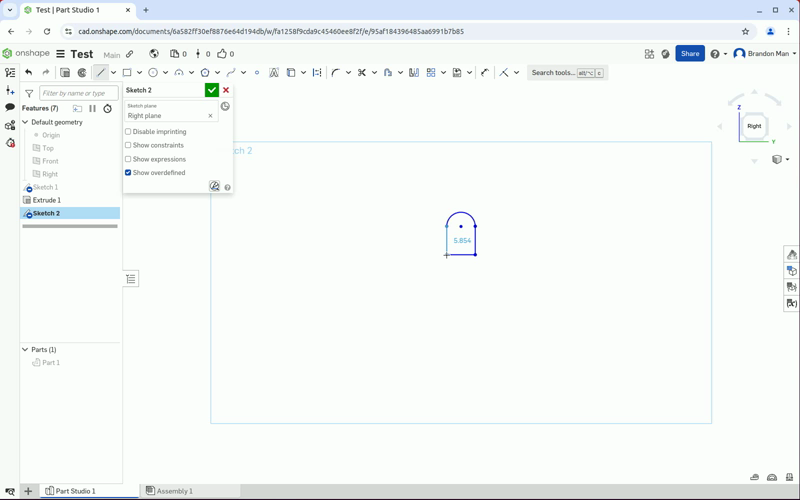
key_up(shift)
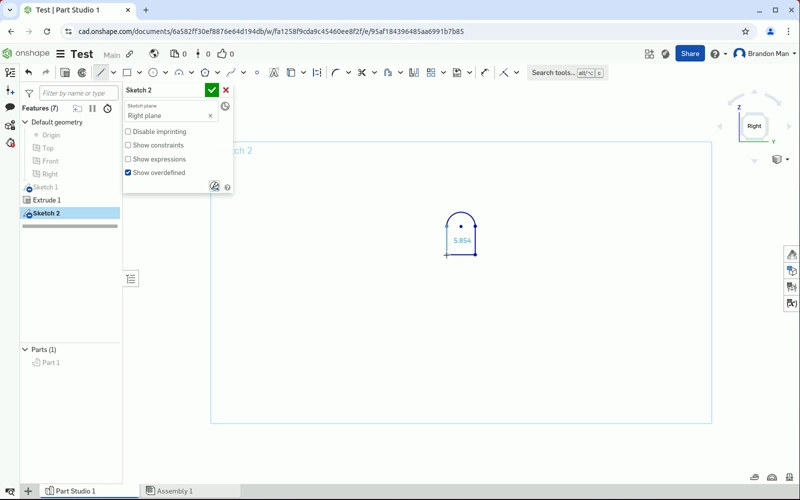
click(446, 254)
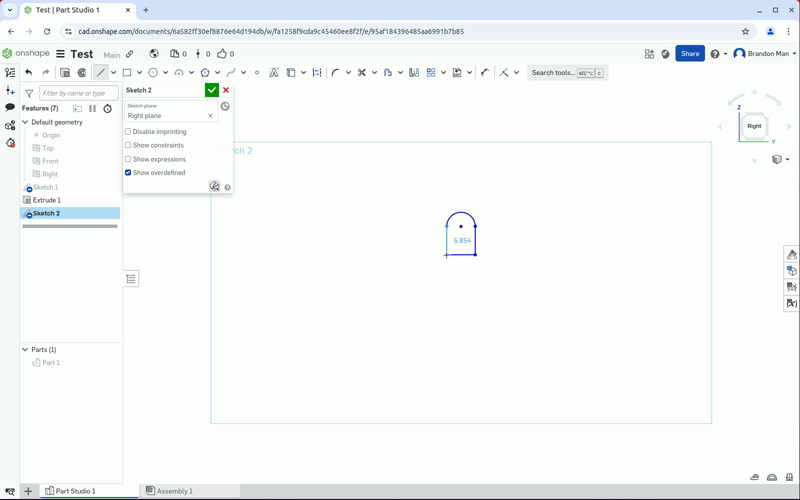
key(esc)
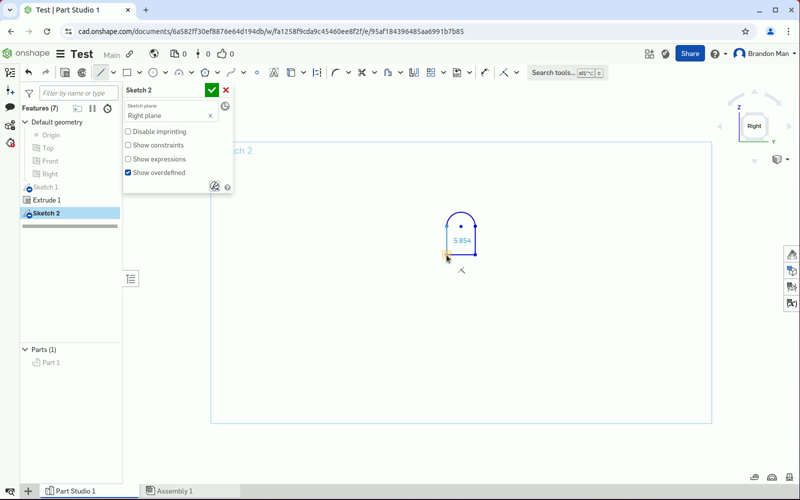
key(c)
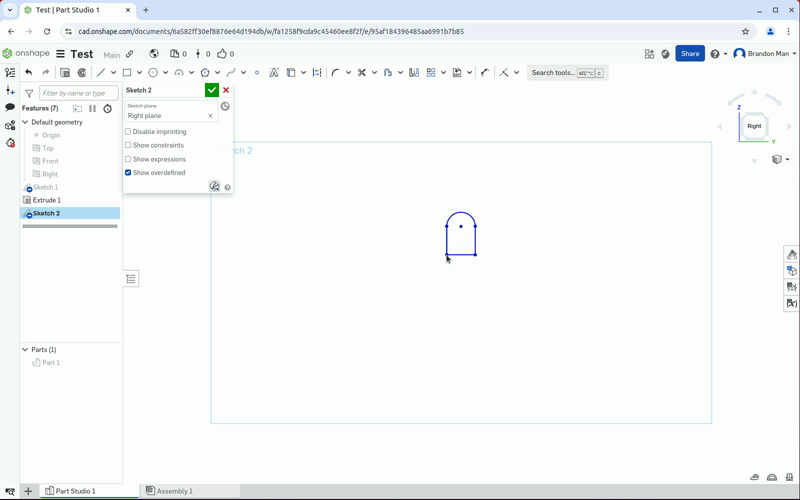
key_down(shift)
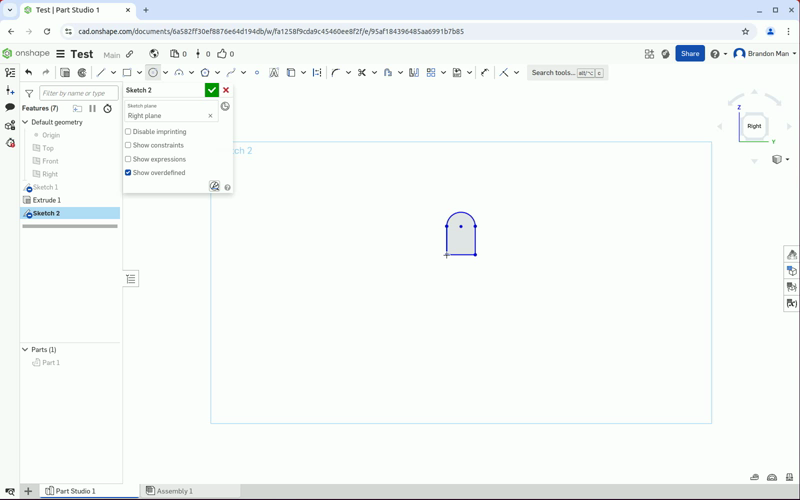
mouse_move(461, 226)
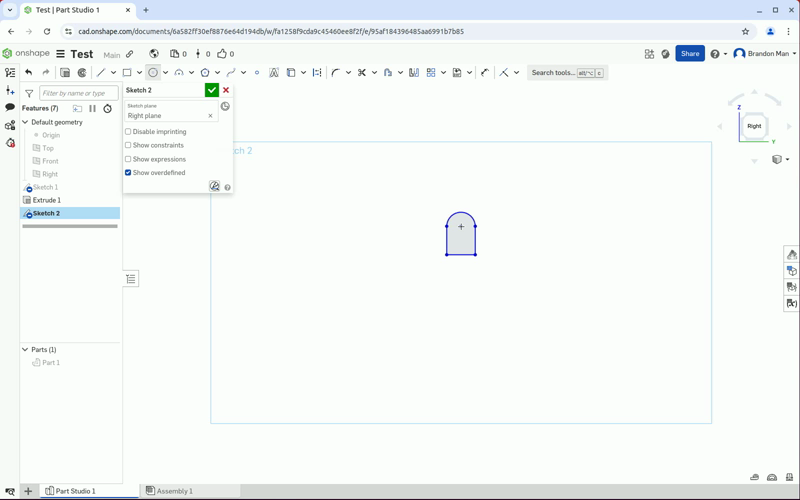
click(461, 226)
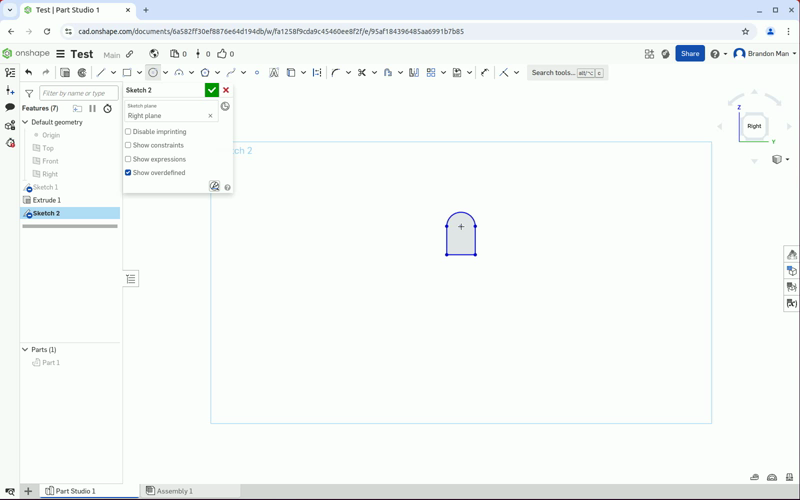
key_up(shift)
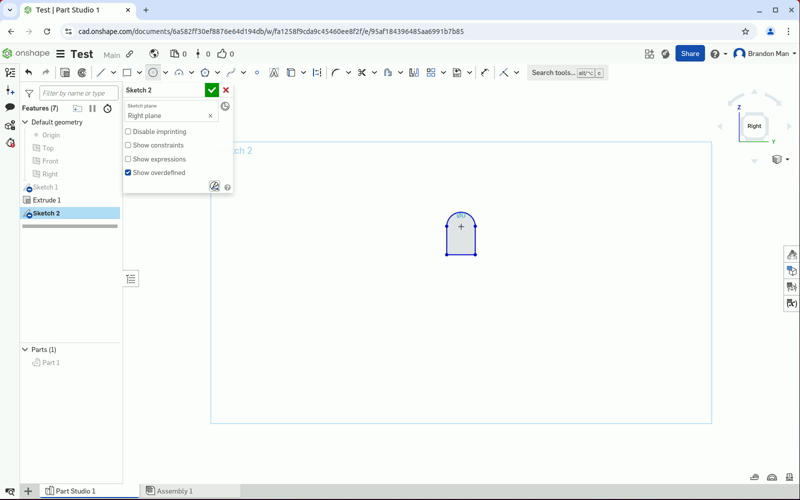
mouse_move(468, 226)
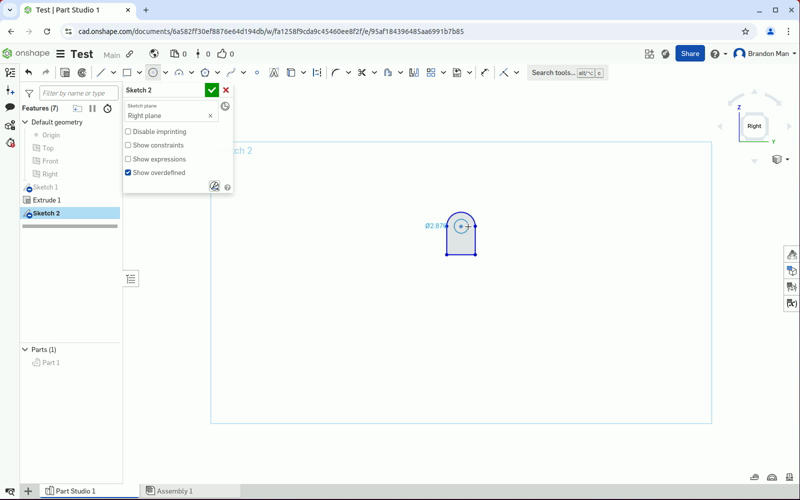
click(468, 226)
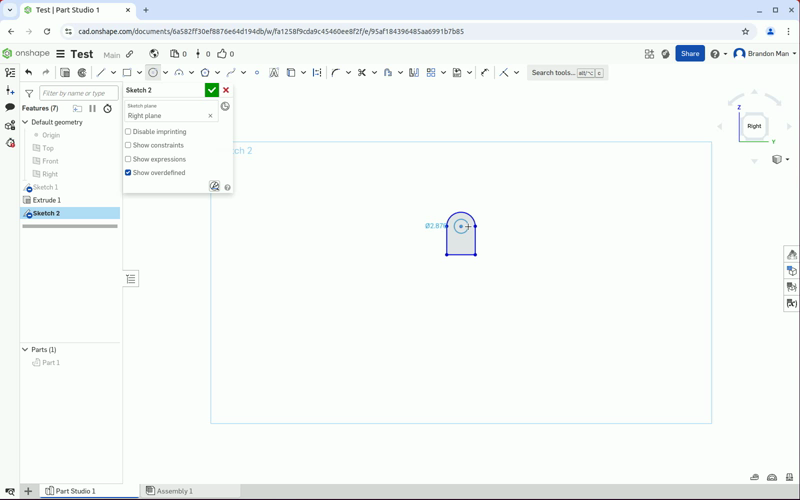
key(esc)
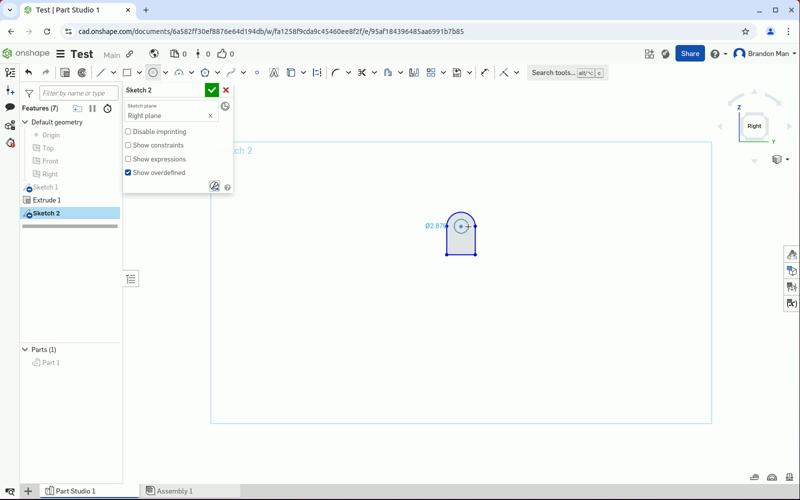
mouse_move(469, 246)
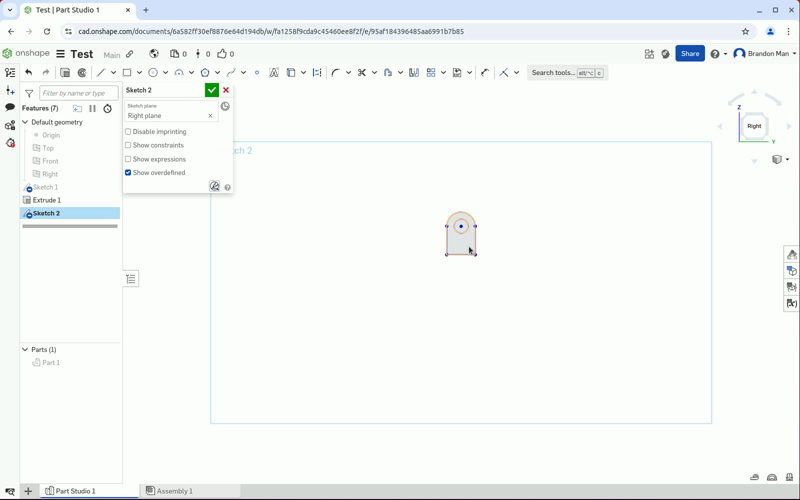
scroll(6)
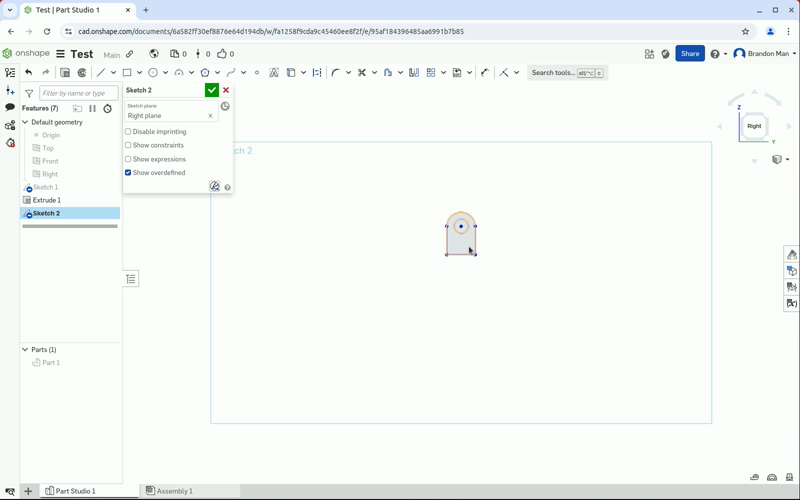
scroll(6)
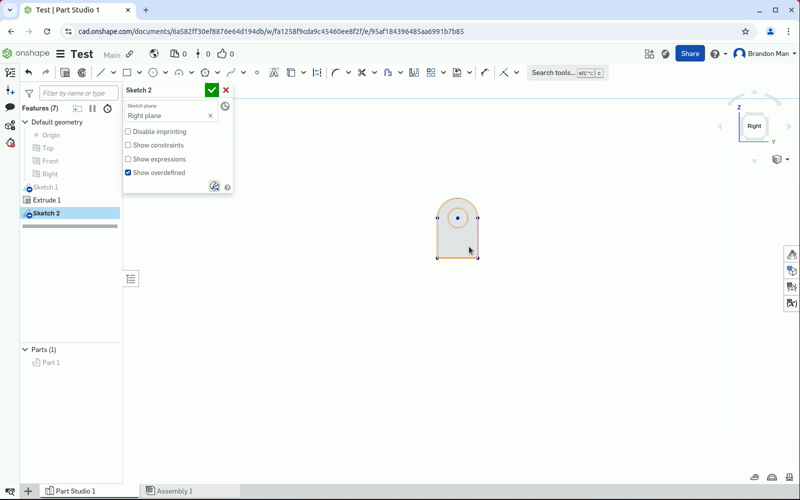
scroll(6)
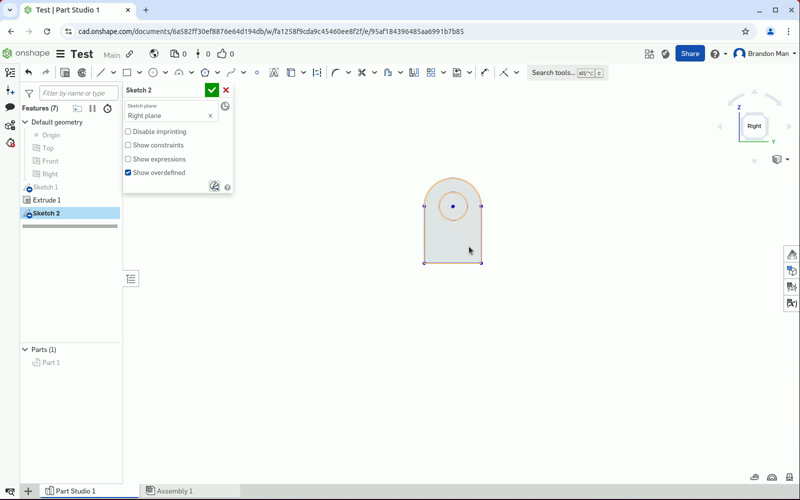
scroll(6)
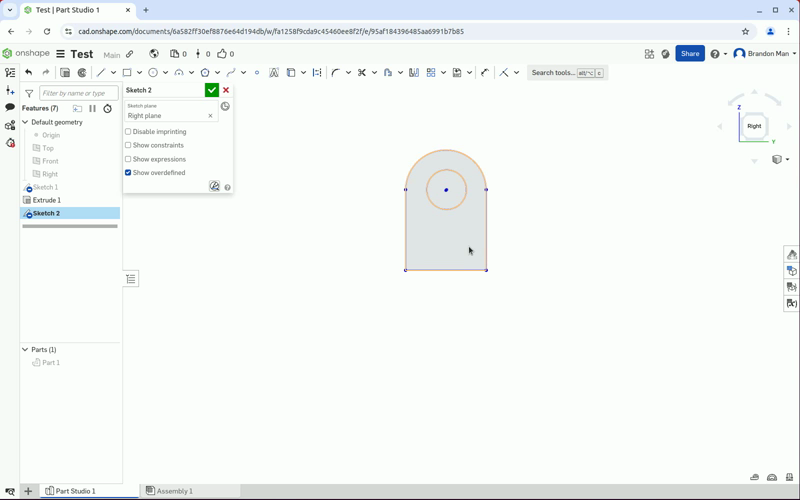
scroll(6)
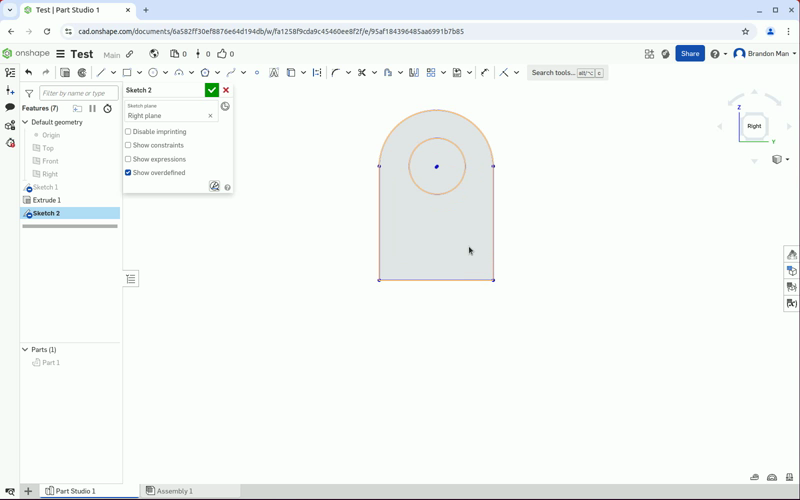
scroll(6)
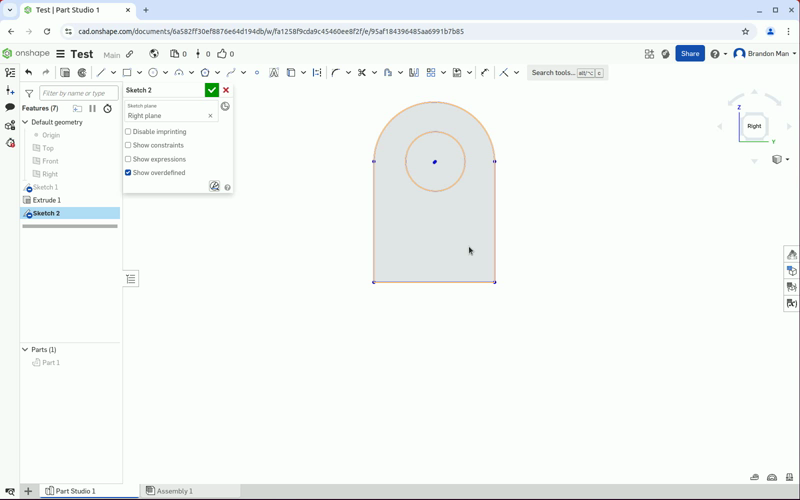
scroll(6)
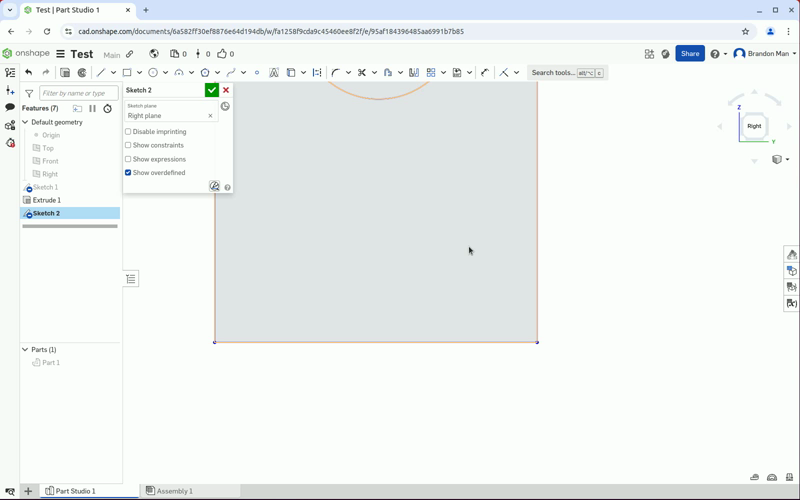
click(469, 246)
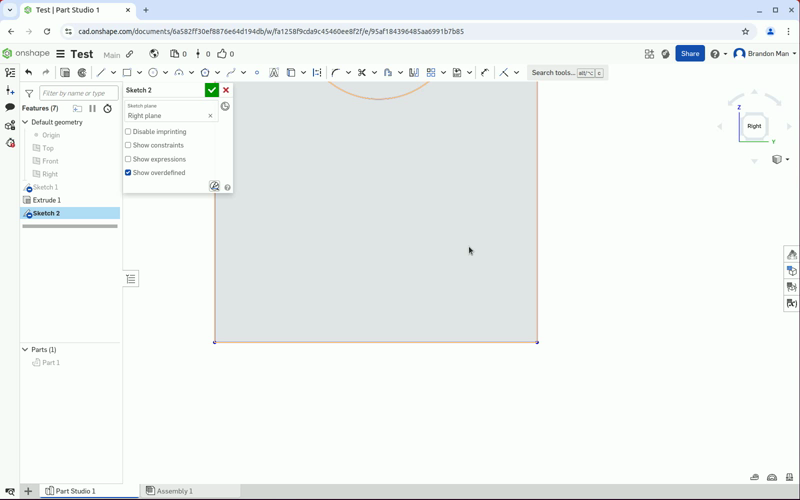
scroll(-6)
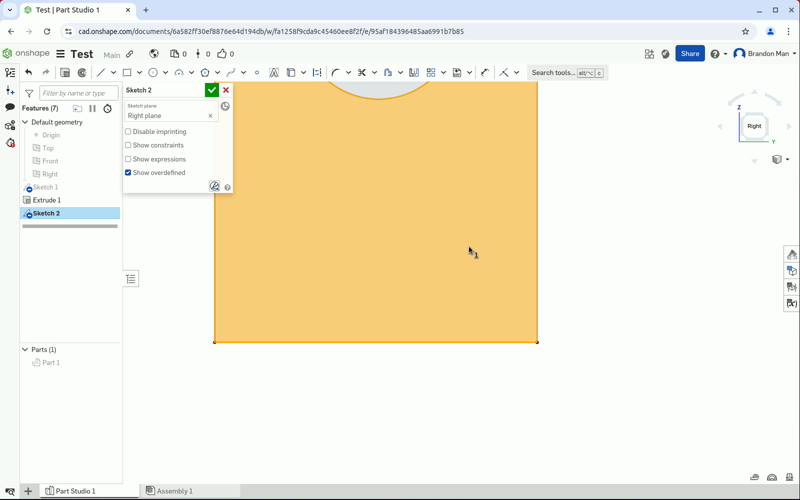
scroll(-6)
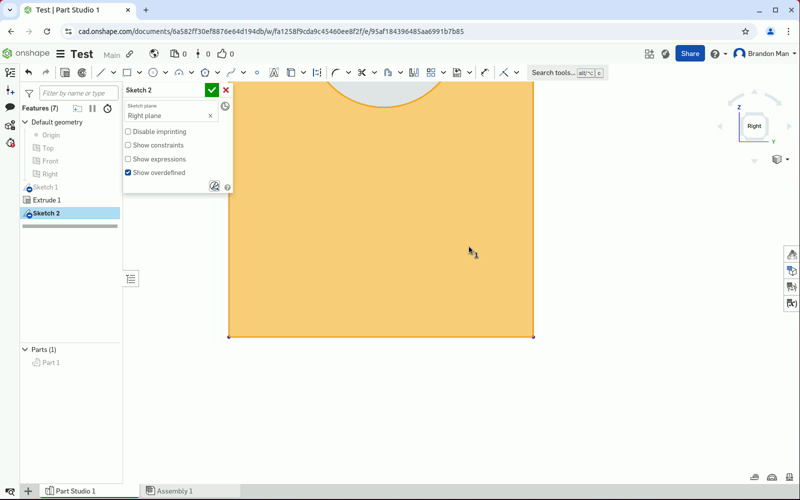
scroll(-6)
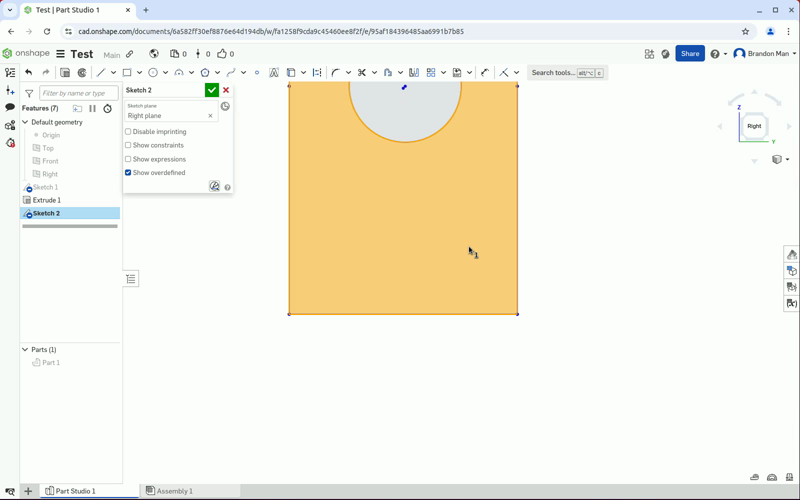
scroll(-6)
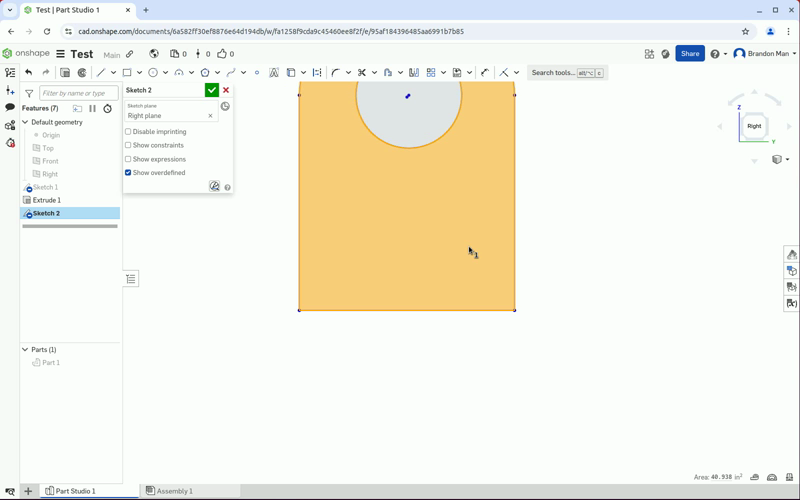
scroll(-6)
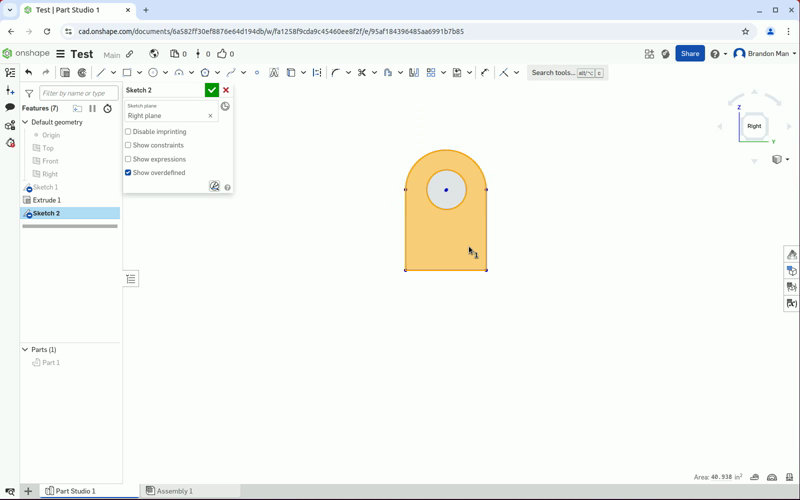
scroll(-6)
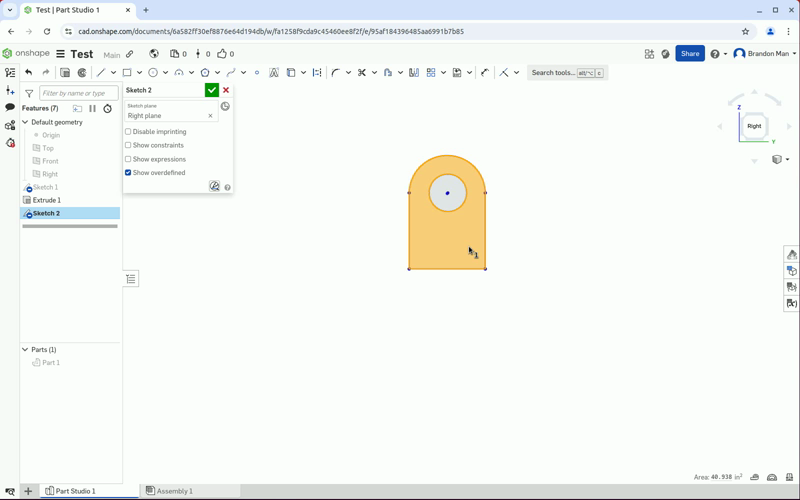
scroll(-6)
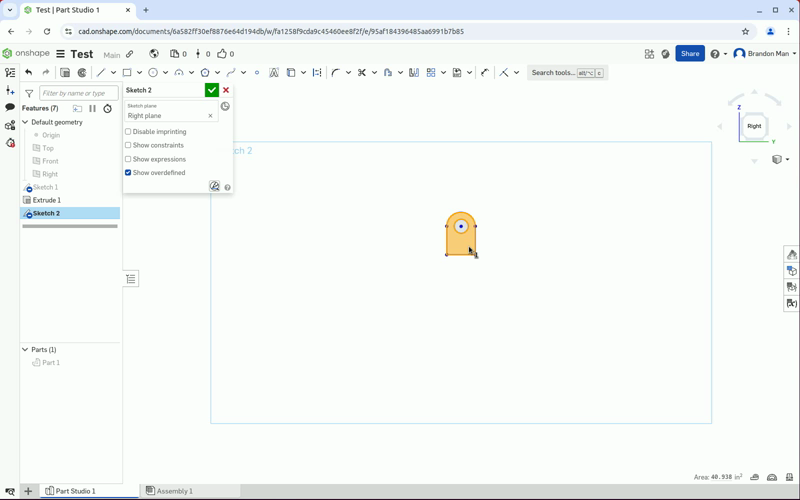
mouse_move(73, 352)
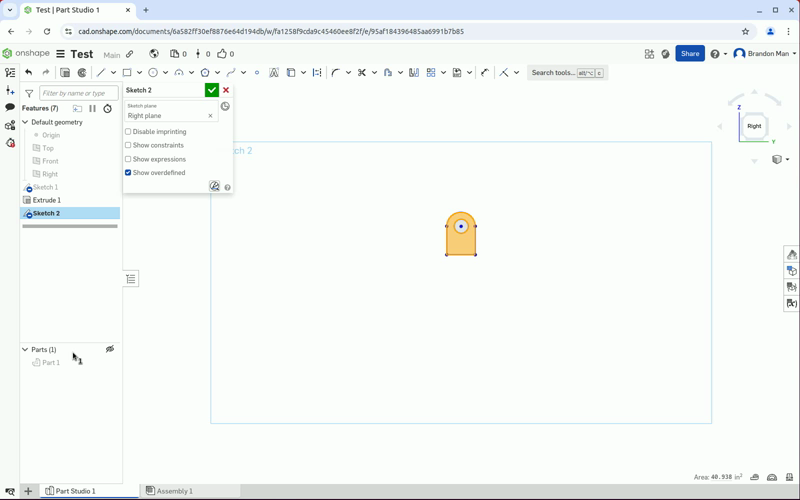
key(shift+y)
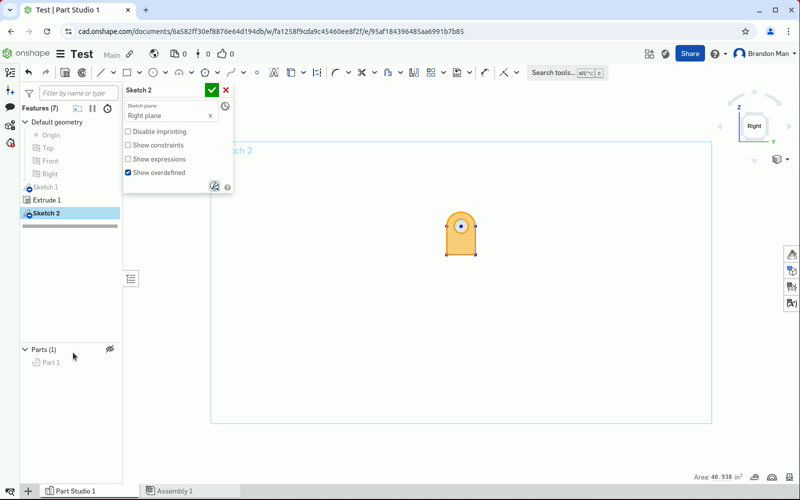
key(shift+e)
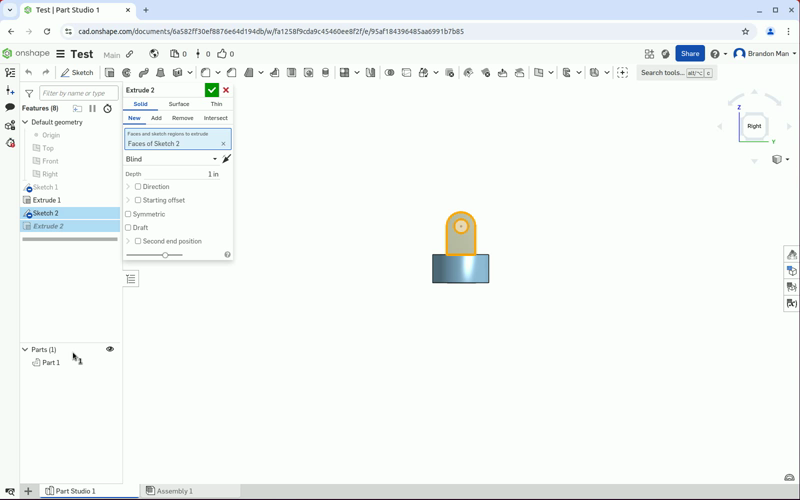
mouse_move(143, 106)
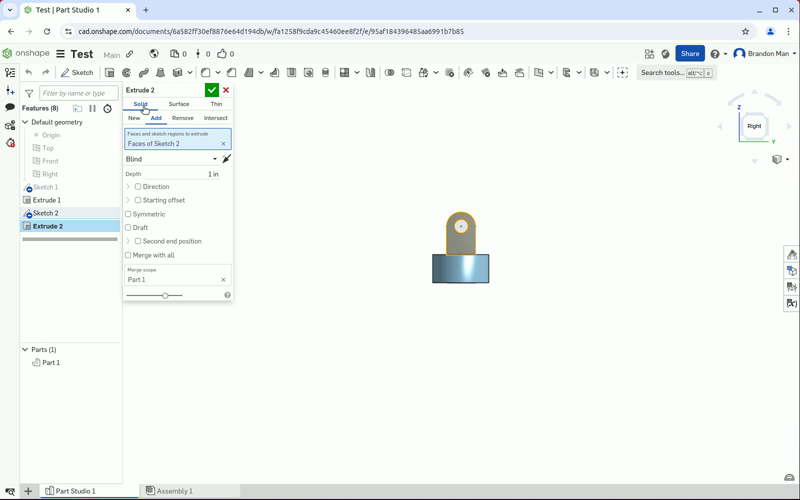
click(143, 106)
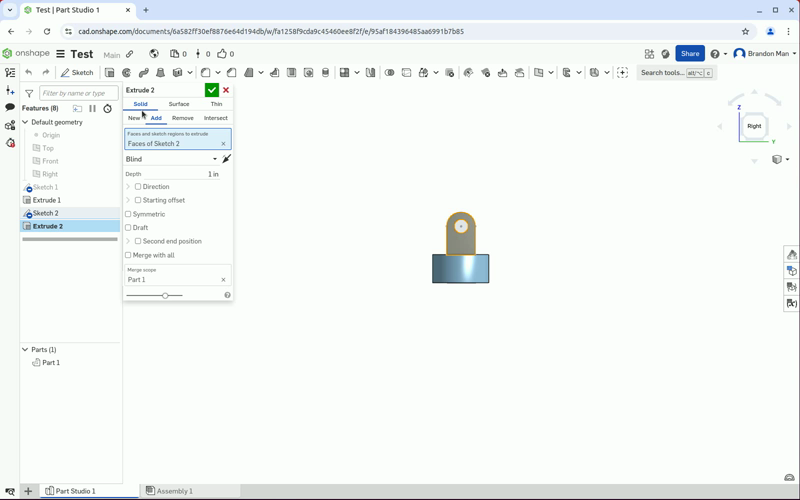
mouse_move(137, 120)
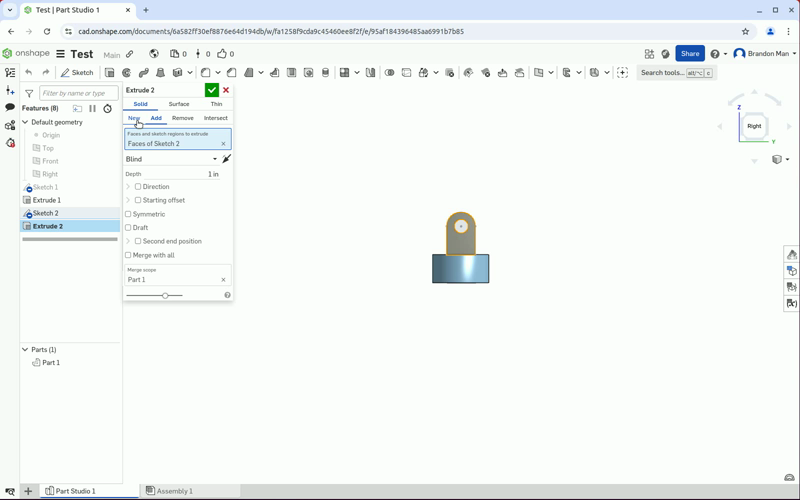
click(137, 120)
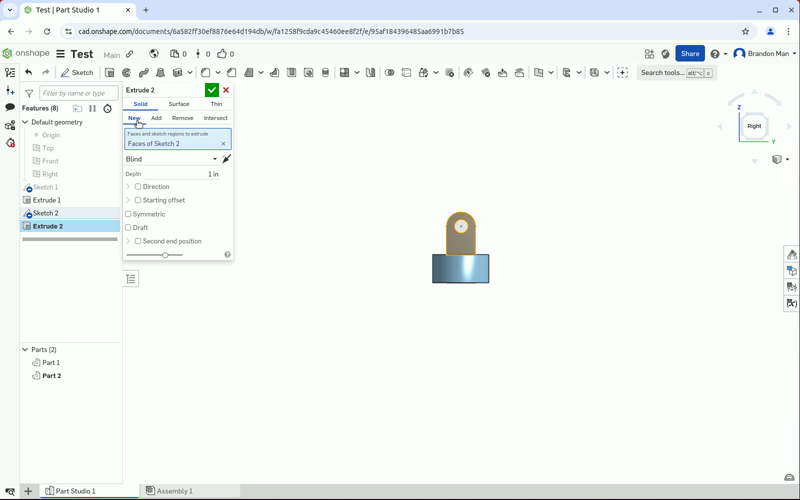
key(tab, 4)
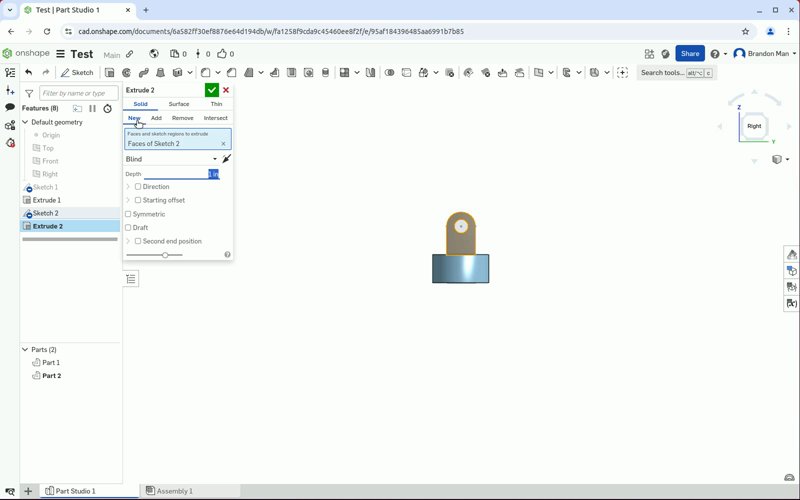
text(8.666)
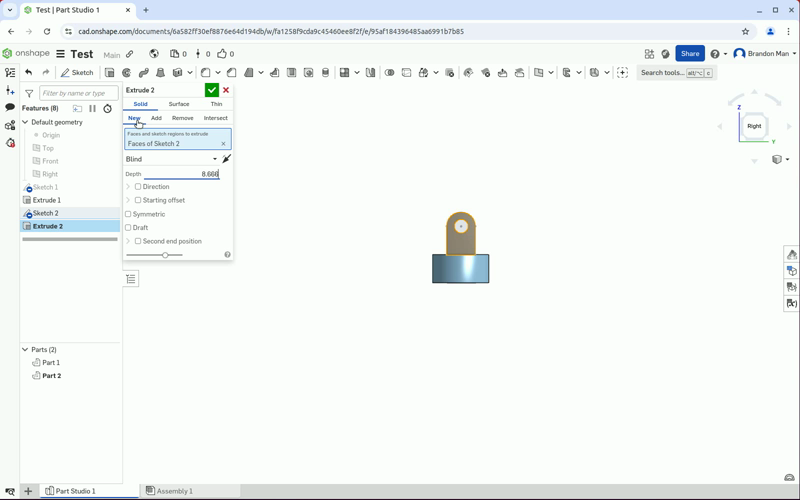
key(tab, 3)
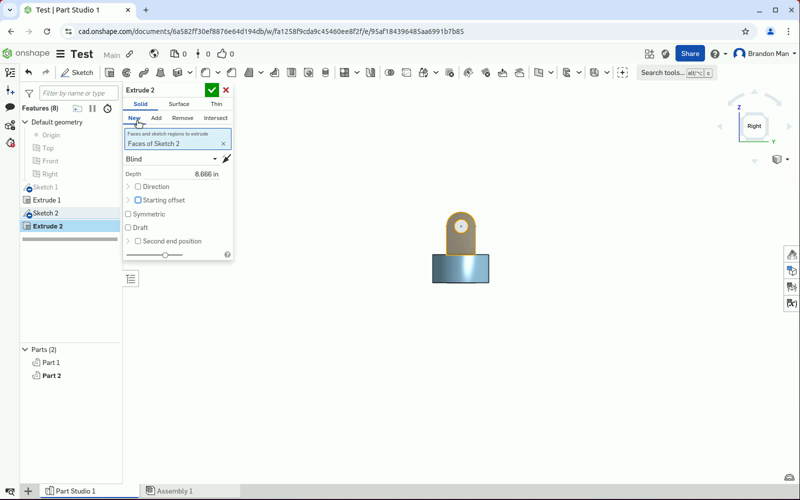
key(tab, 2)
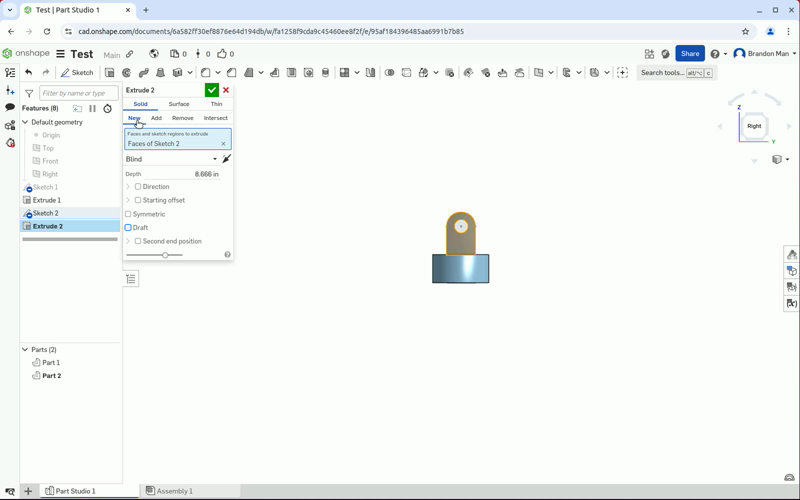
key(space)
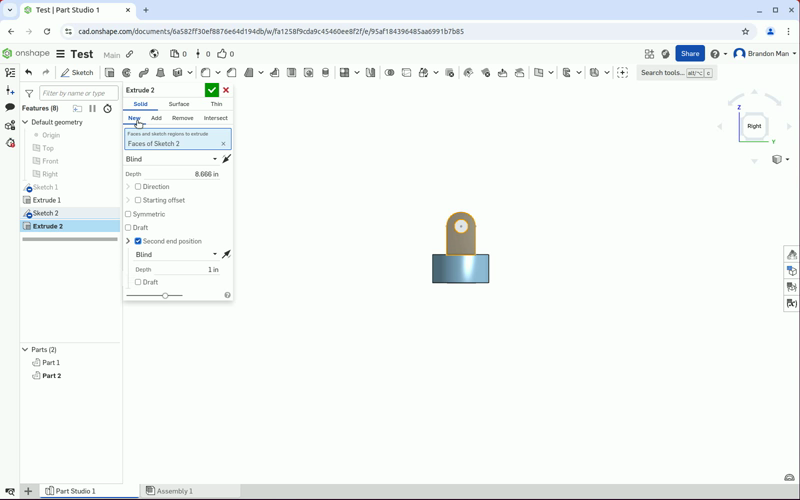
key(tab, 3)
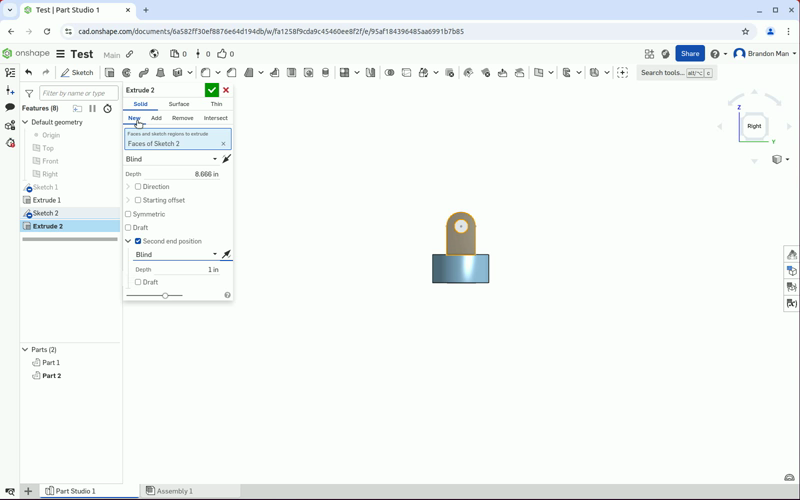
text(8.666)
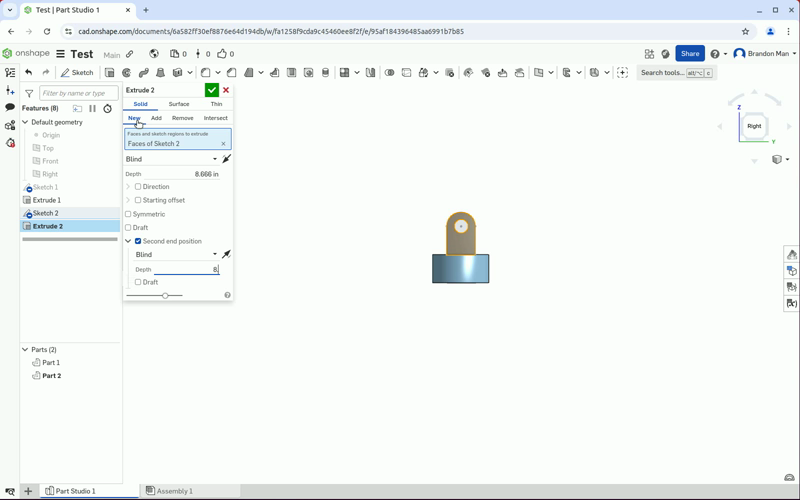
key(enter)
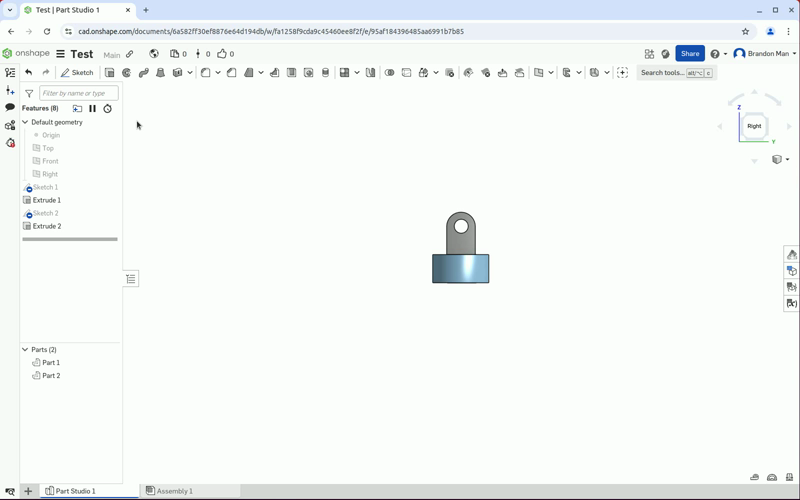
key(shift+h)
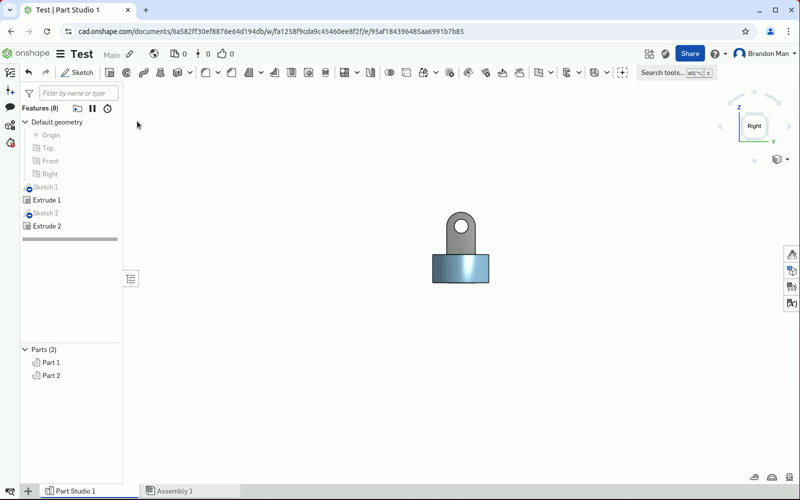
key(shift+h)
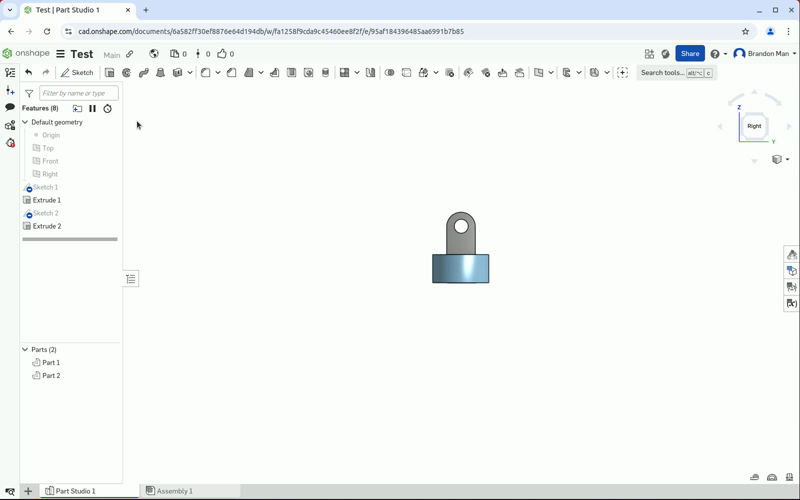
mouse_move(73, 189)
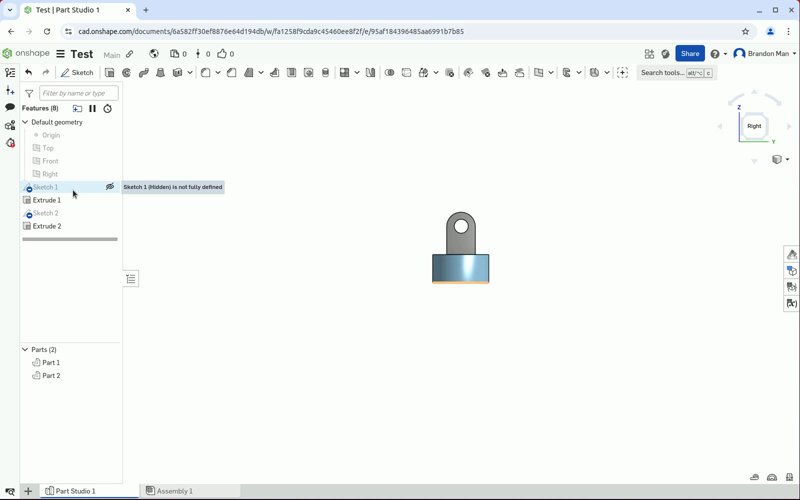
click(73, 189)
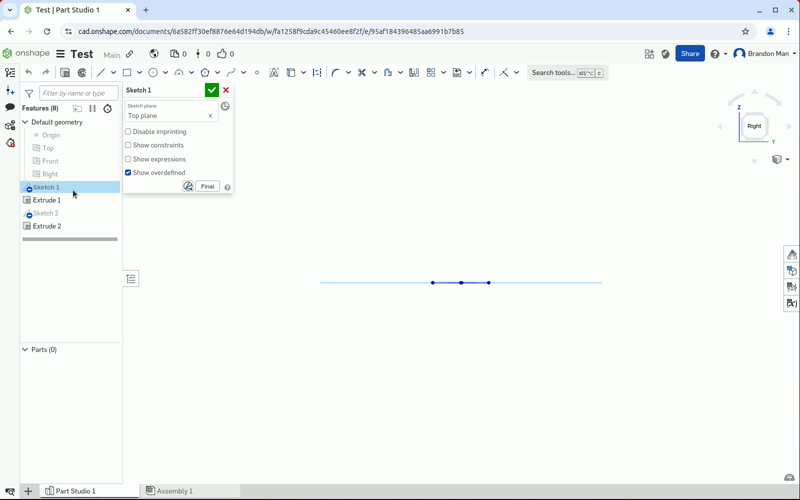
mouse_move(229, 92)
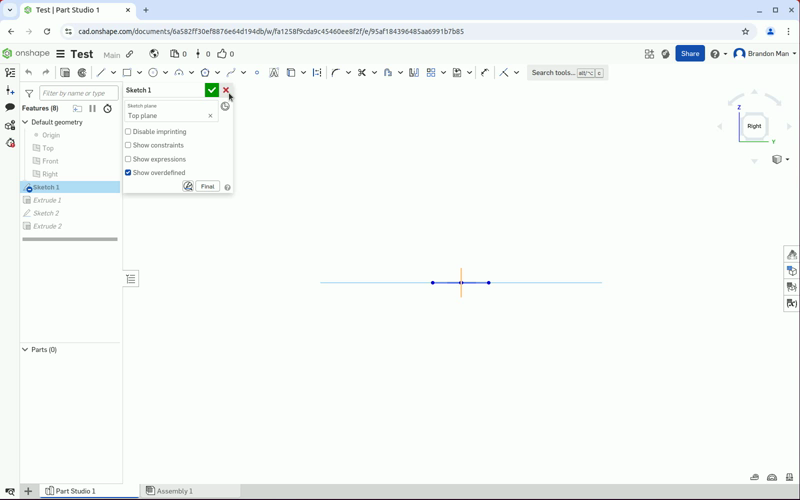
click(229, 92)
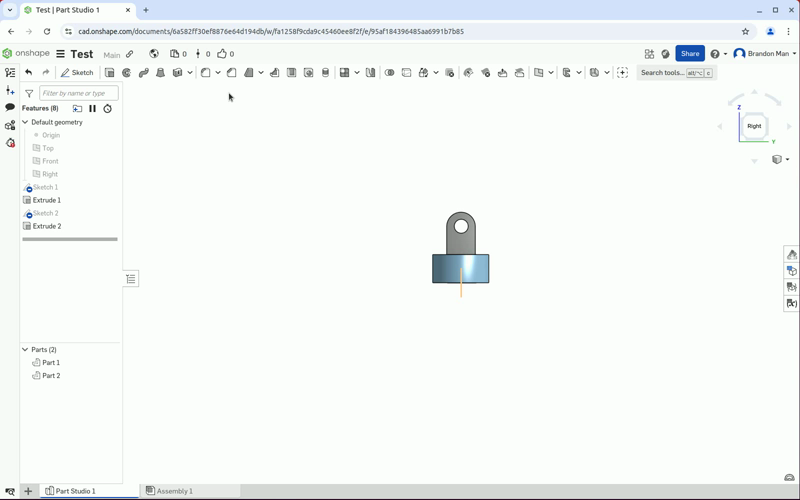
mouse_move(73, 352)
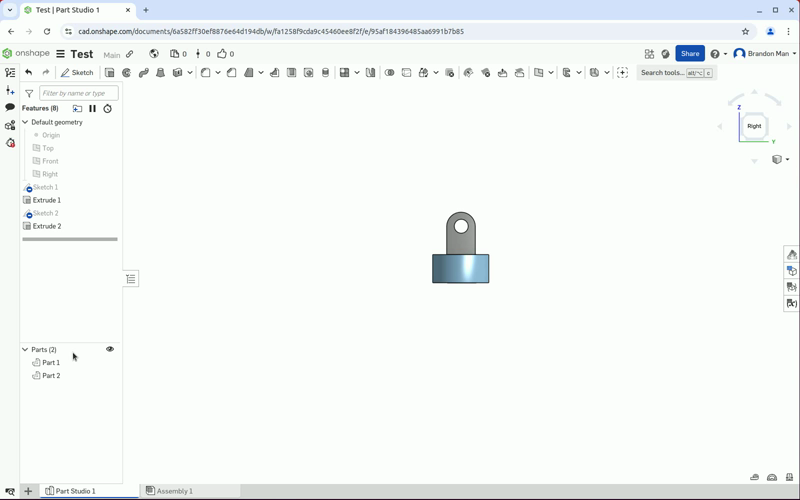
key(y)
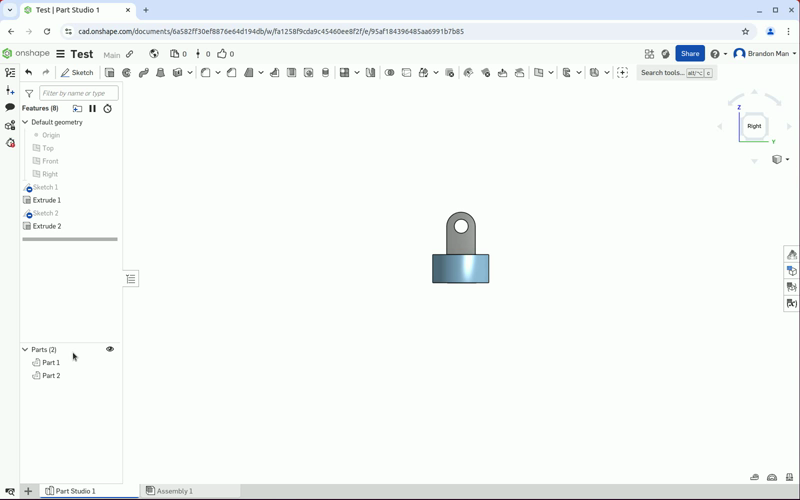
key(shift+p)
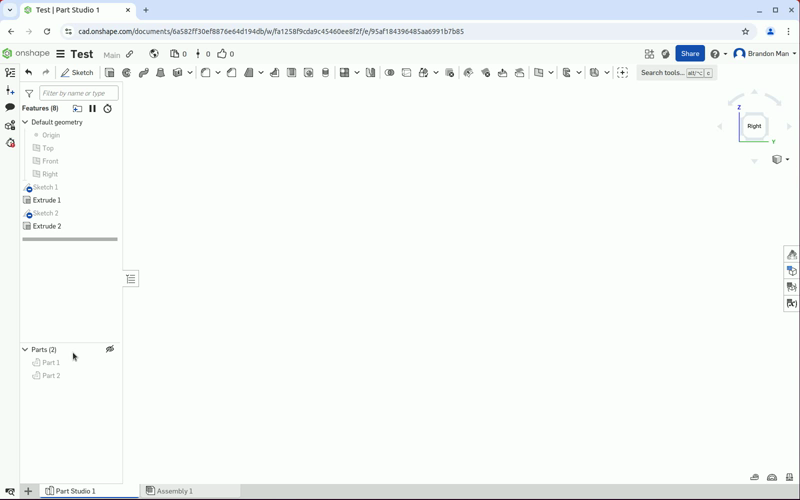
key(space)
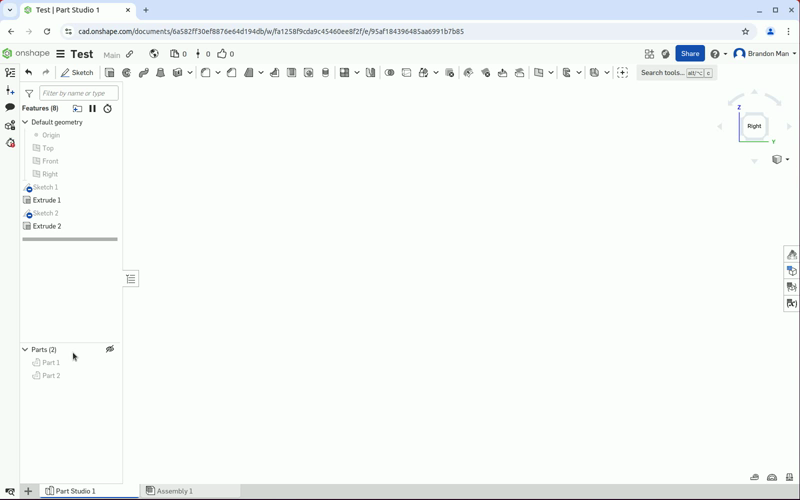
key_down(shift)
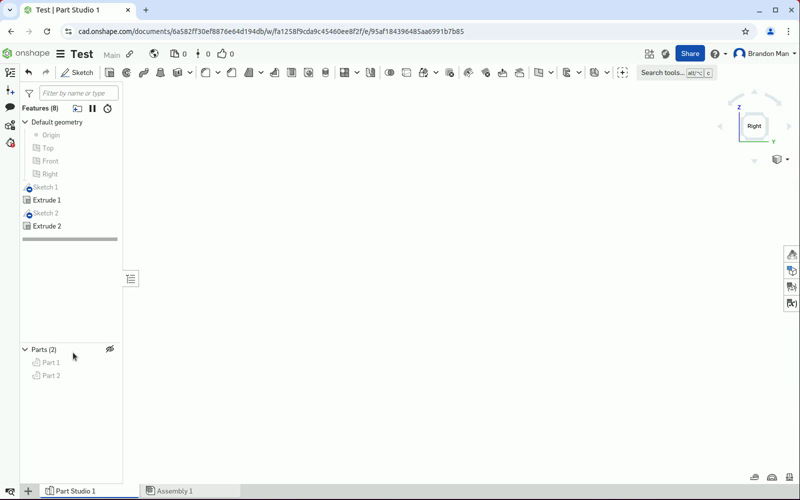
key(right)
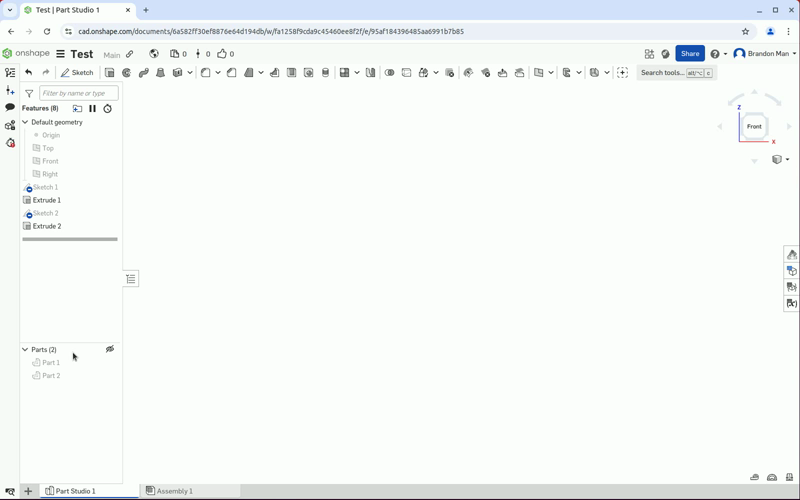
key_up(shift)
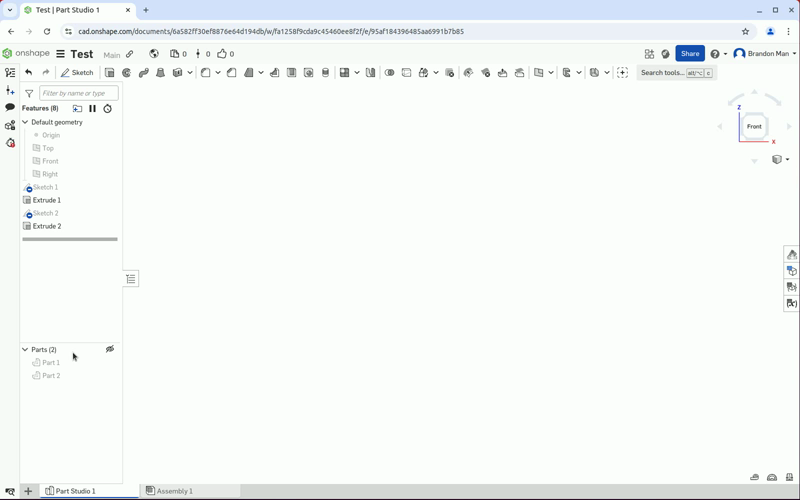
mouse_move(73, 352)
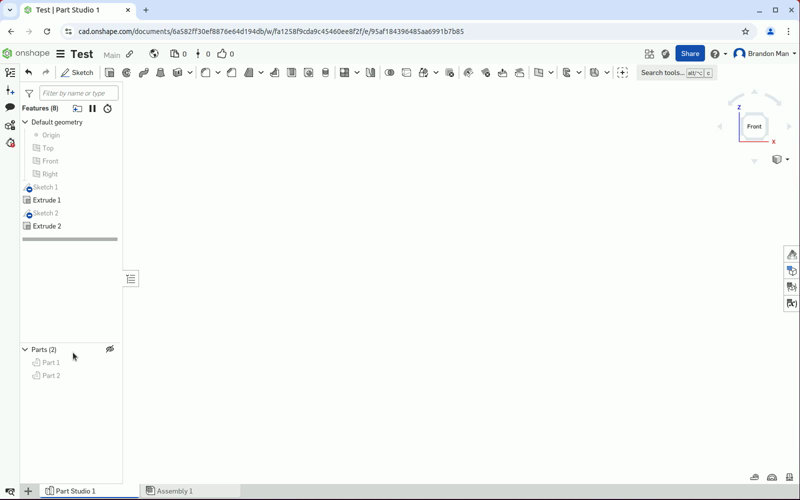
key(shift+y)
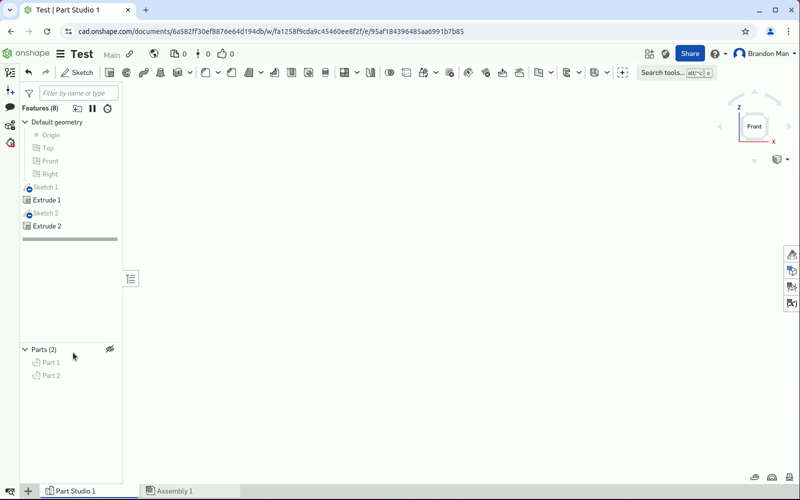
key(shift+s)
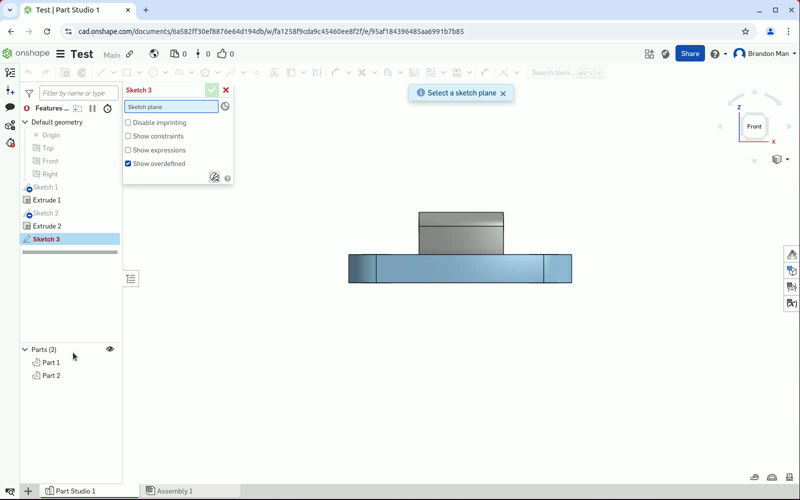
mouse_move(73, 163)
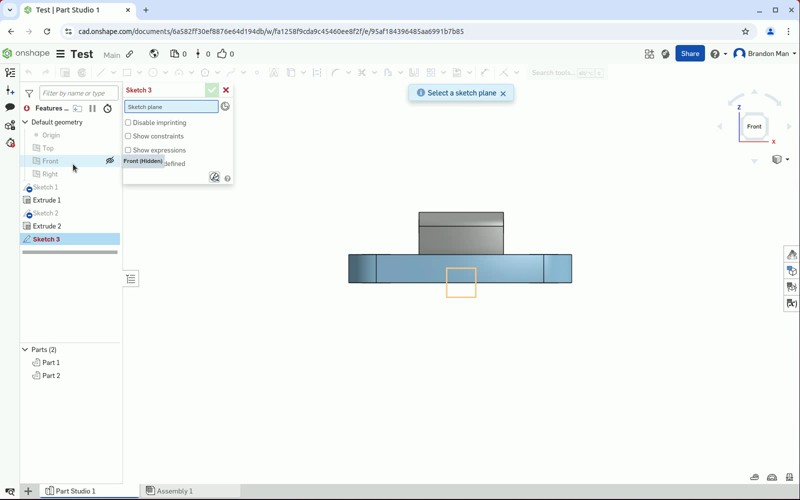
click(73, 163)
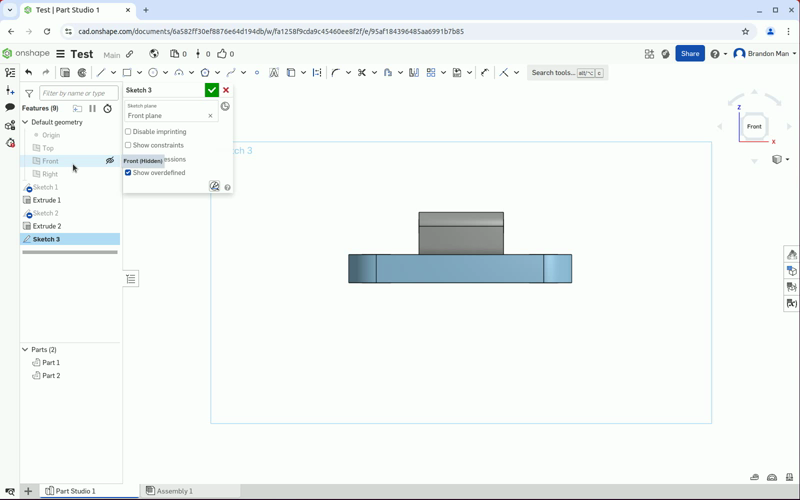
mouse_move(73, 352)
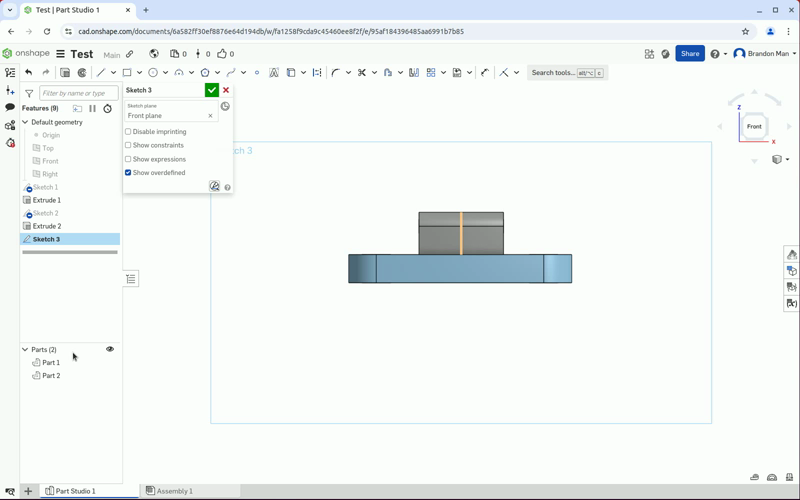
key(y)
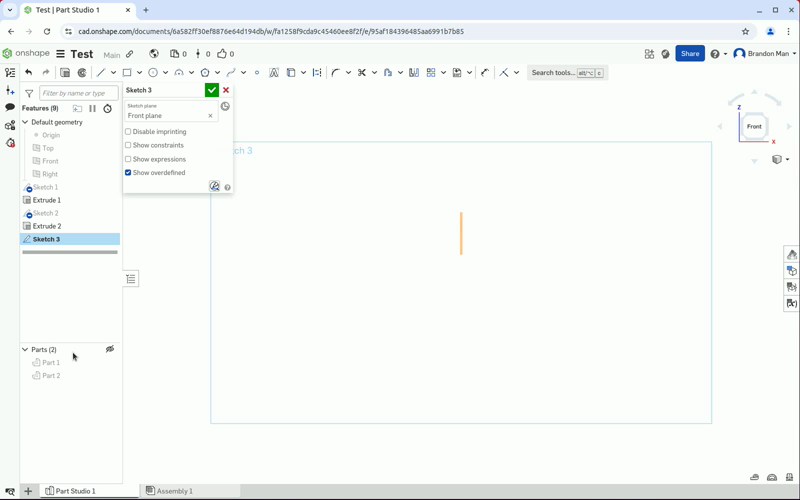
key(a)
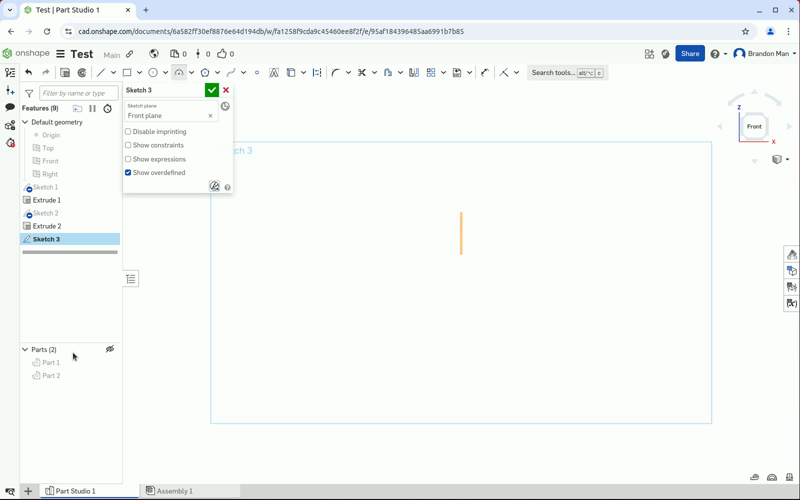
key_down(shift)
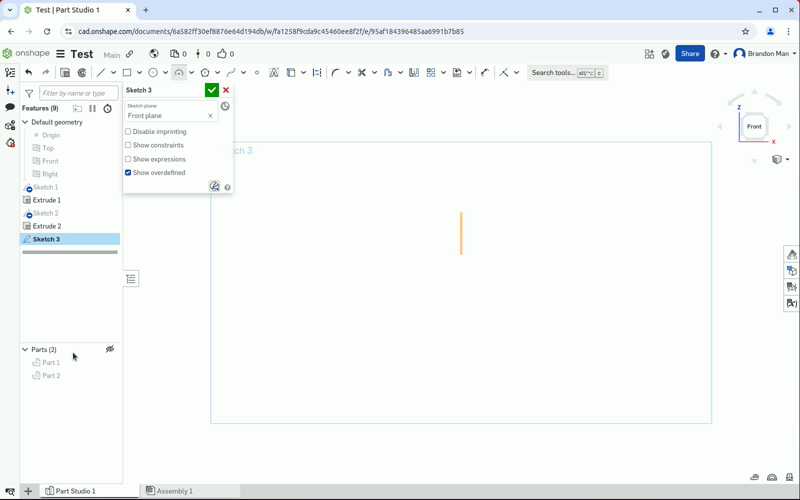
mouse_move(446, 234)
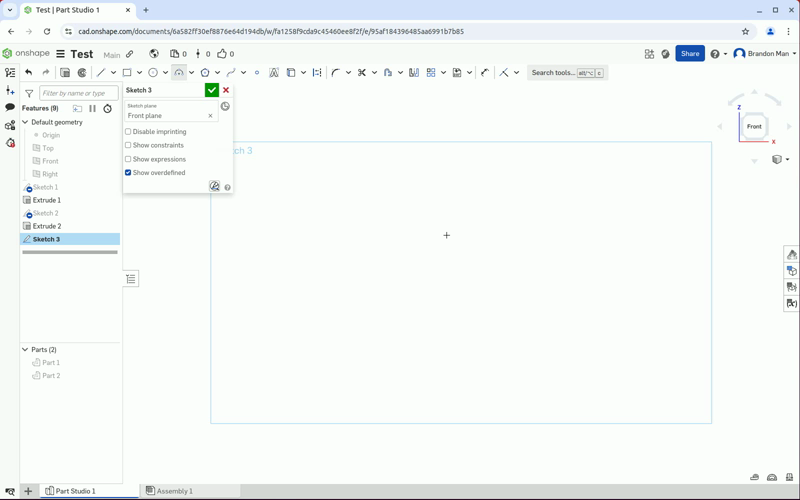
click(446, 234)
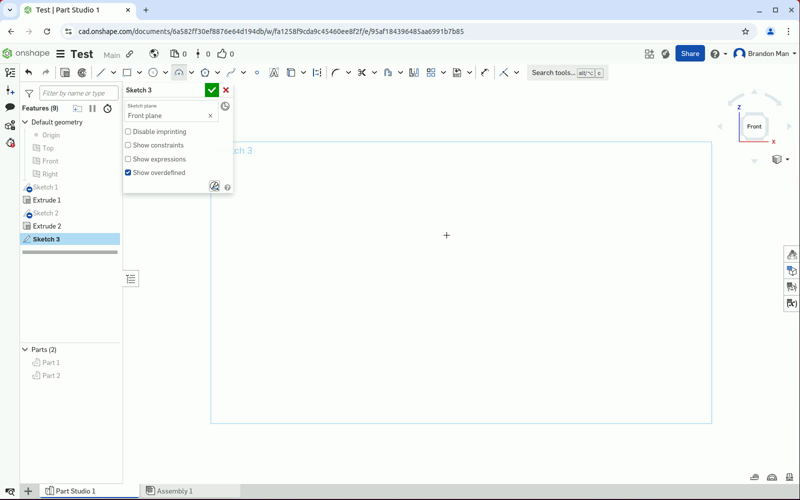
key_up(shift)
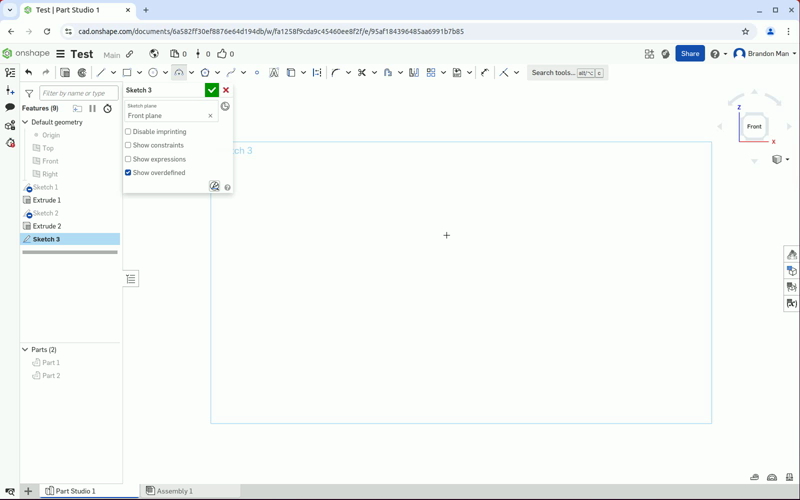
key_down(shift)
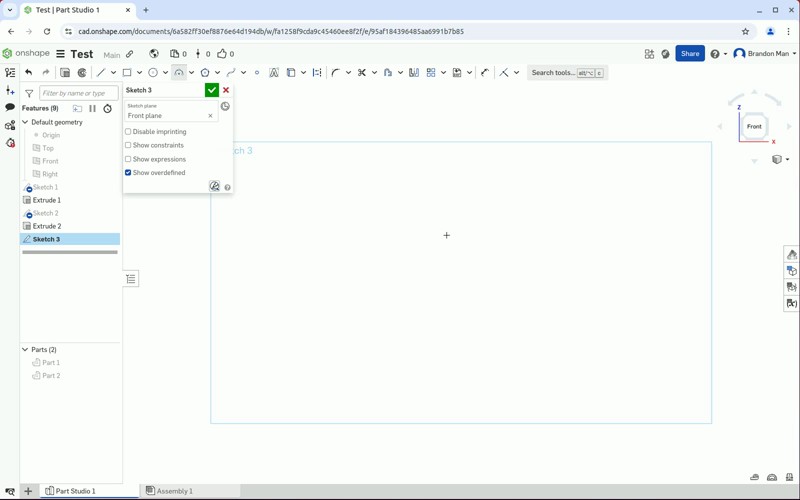
mouse_move(475, 234)
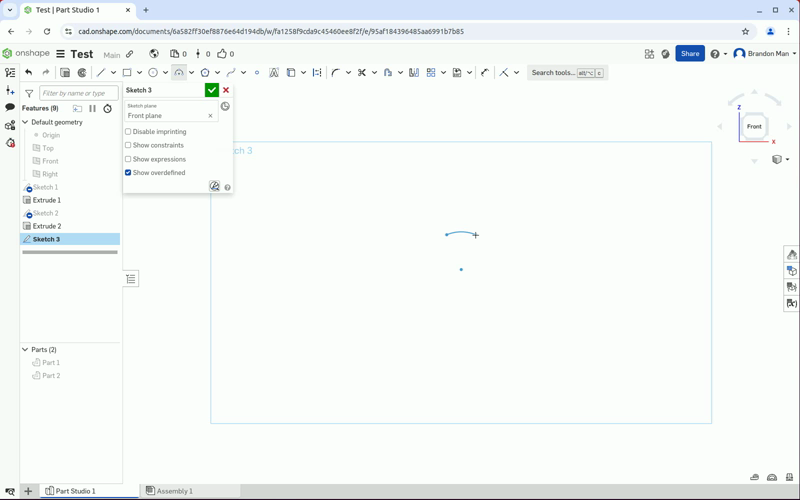
click(475, 234)
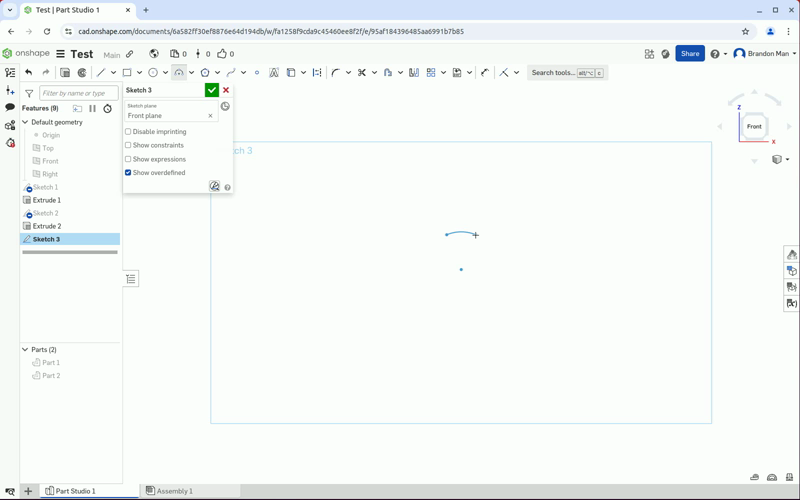
mouse_move(461, 249)
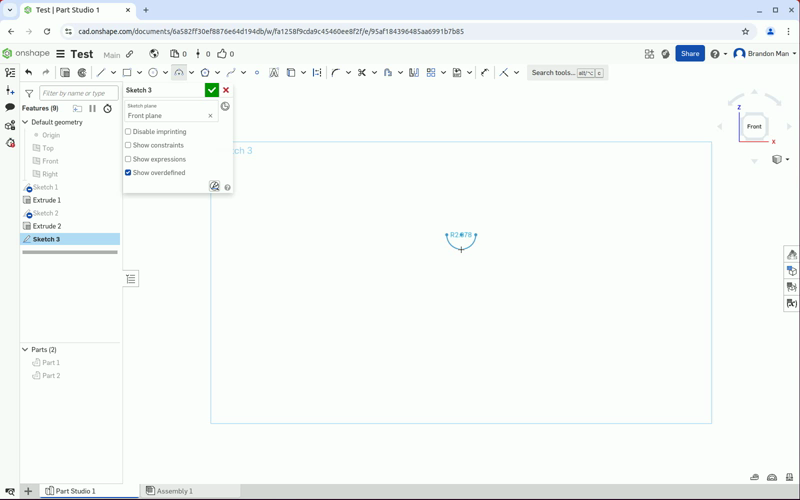
click(461, 249)
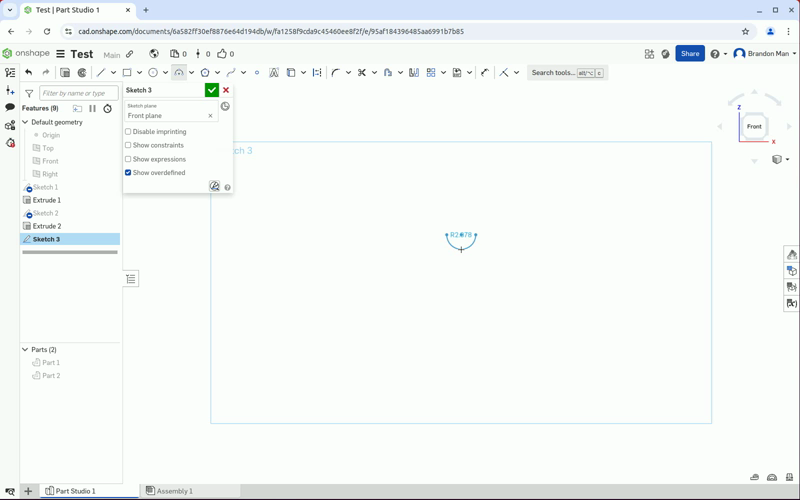
key_up(shift)
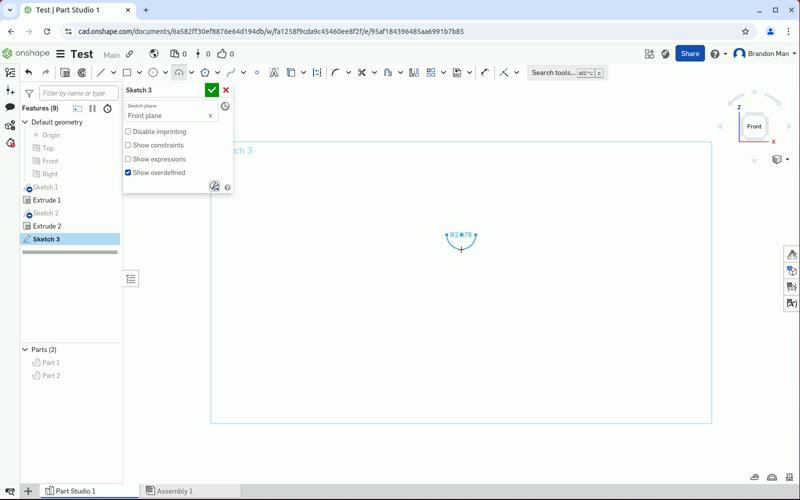
key(esc)
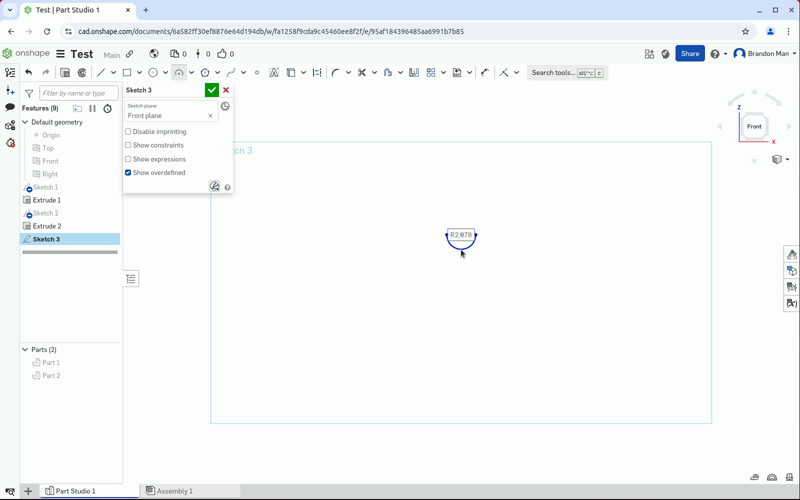
key(l)
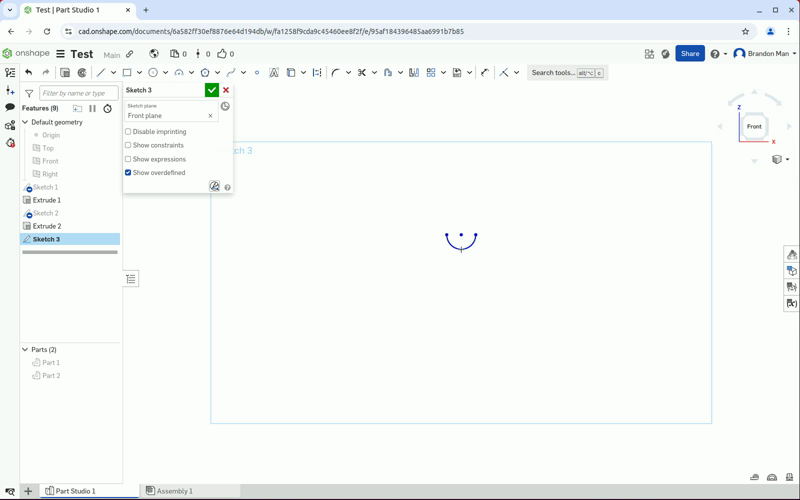
mouse_move(475, 234)
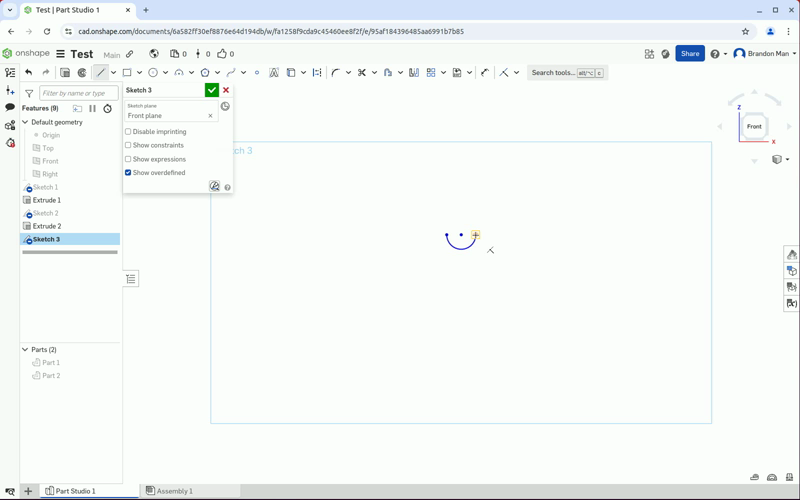
click(475, 234)
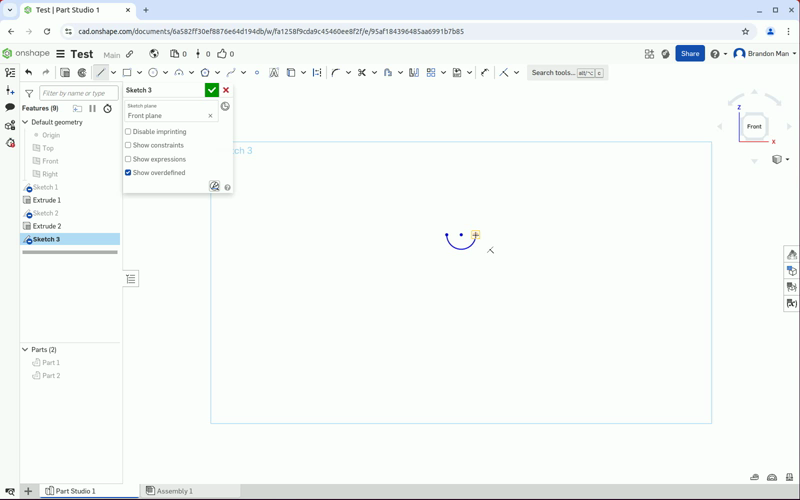
key_down(shift)
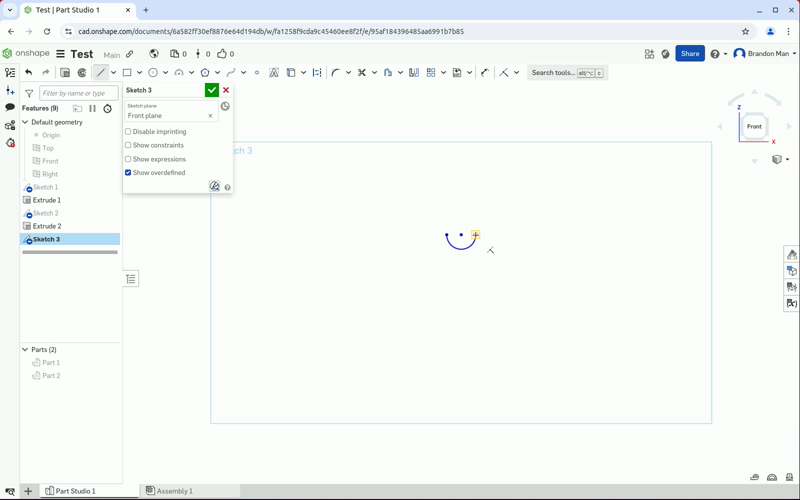
mouse_move(505, 234)
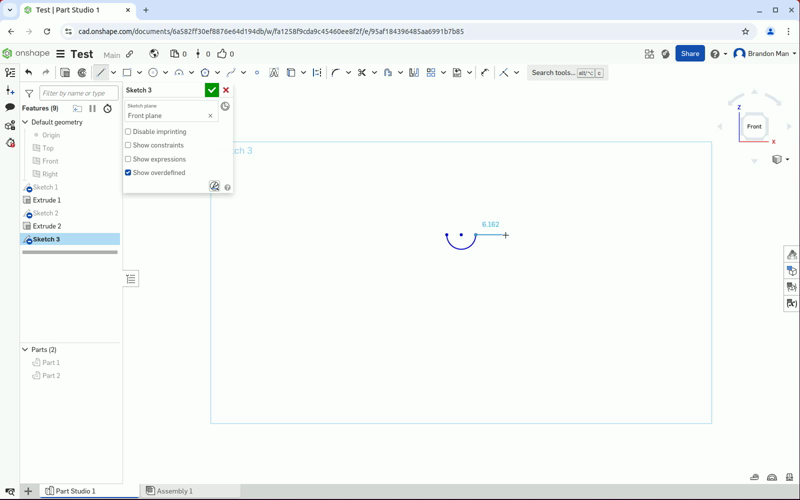
mouse_move(475, 211)
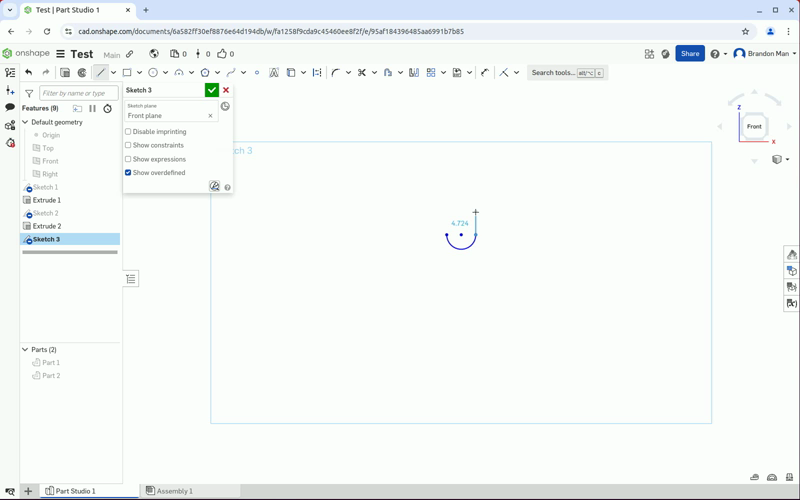
click(475, 211)
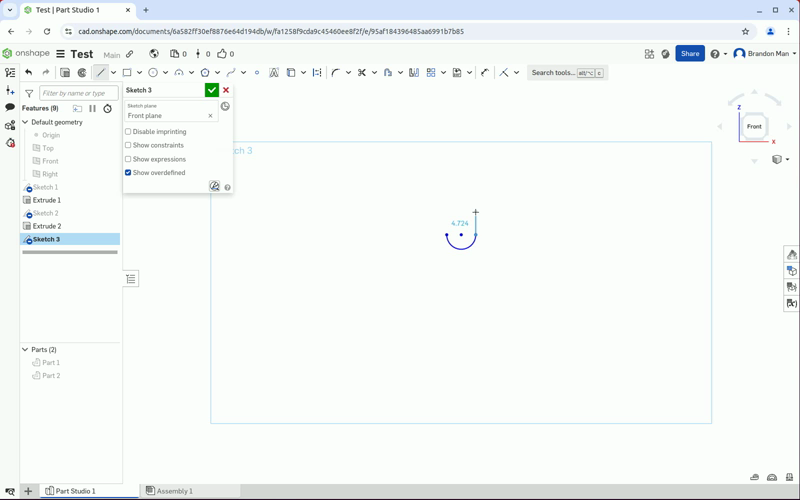
key_up(shift)
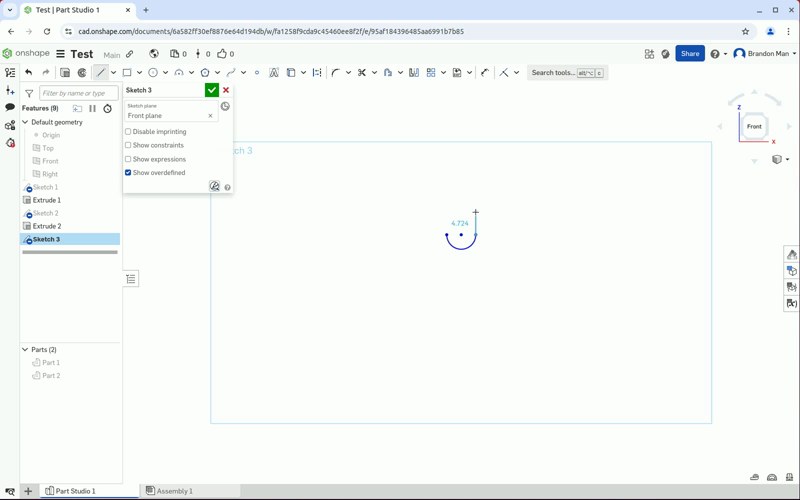
key_down(shift)
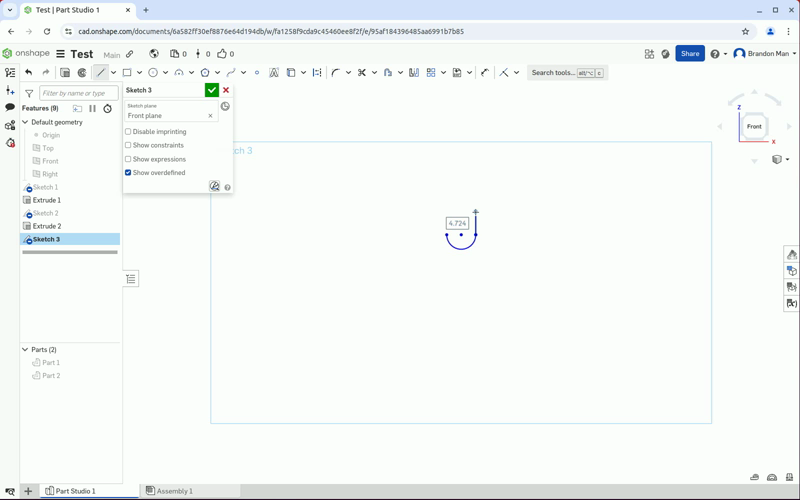
mouse_move(505, 211)
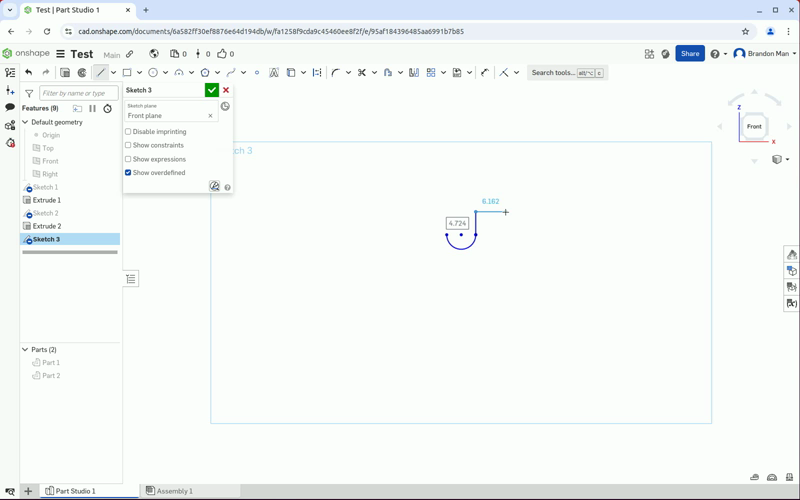
mouse_move(446, 211)
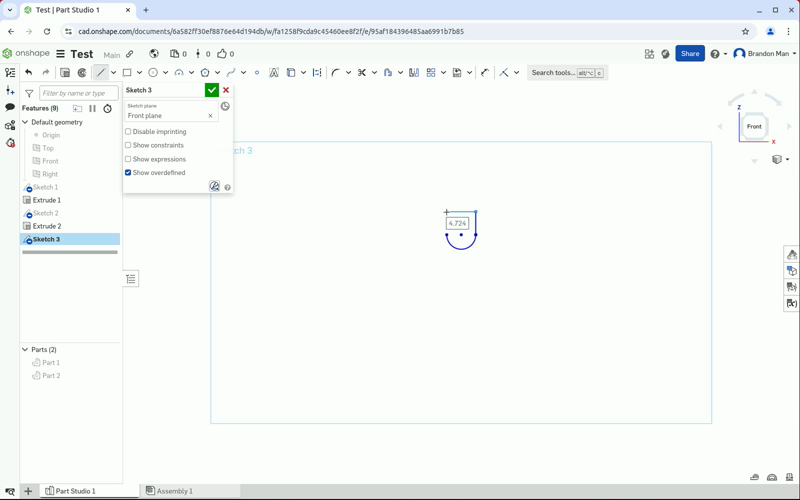
click(446, 211)
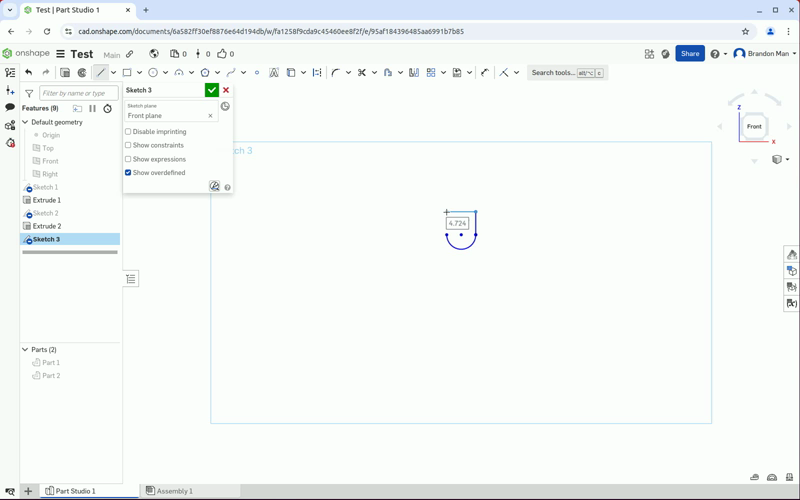
key_up(shift)
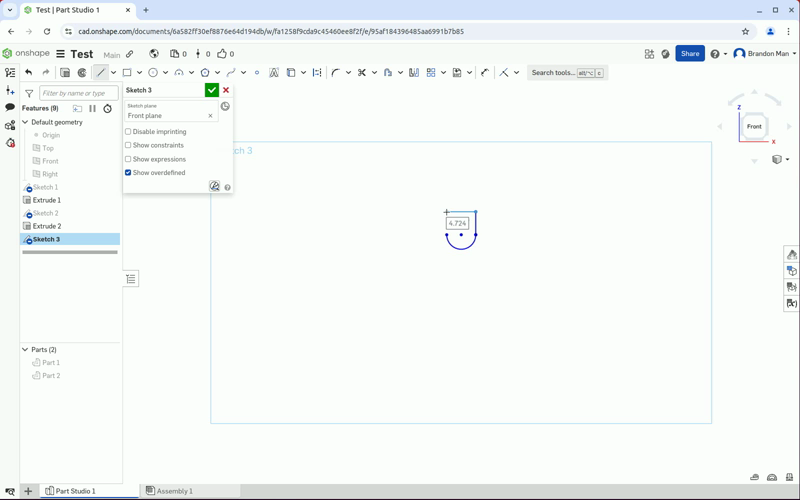
mouse_move(476, 211)
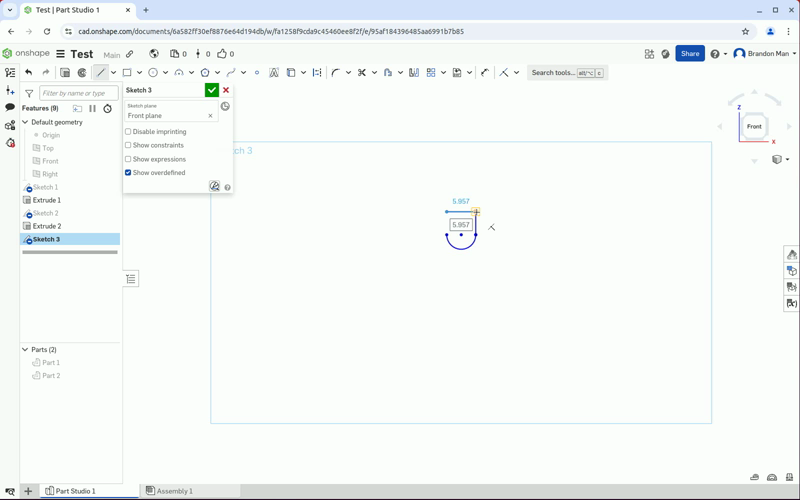
key_down(shift)
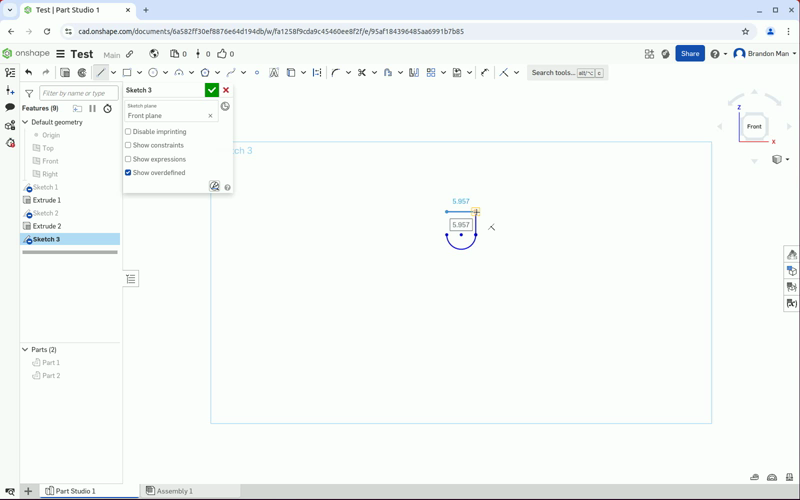
mouse_move(446, 234)
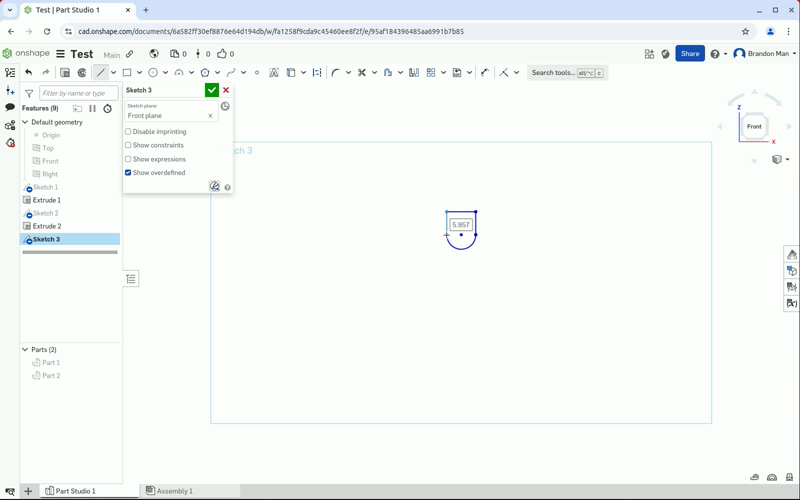
key_up(shift)
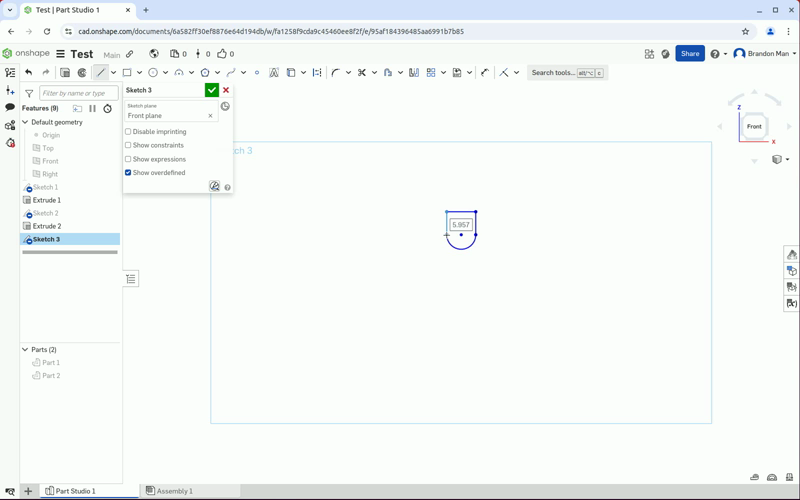
click(446, 234)
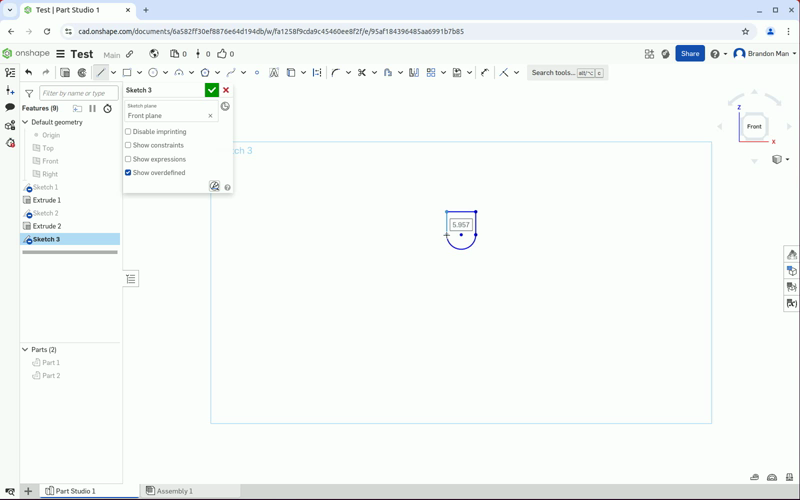
key(esc)
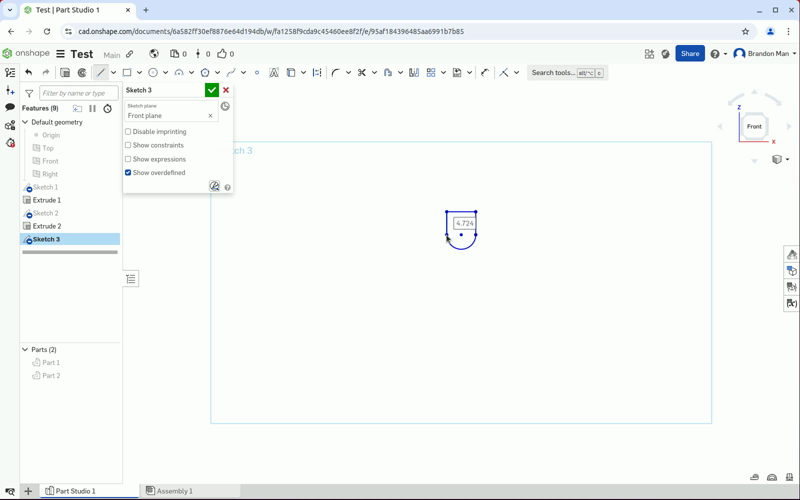
mouse_move(466, 245)
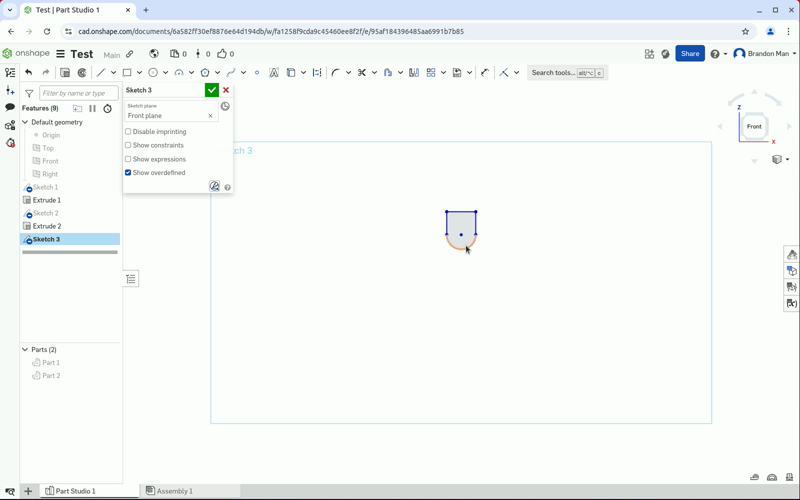
scroll(6)
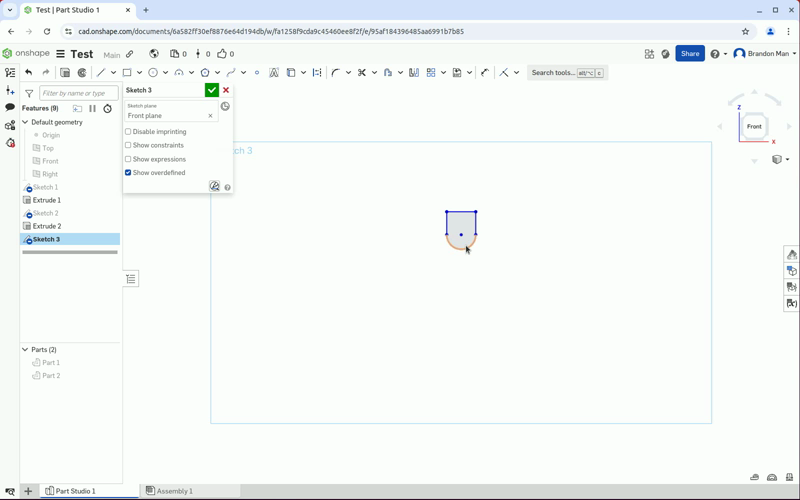
scroll(6)
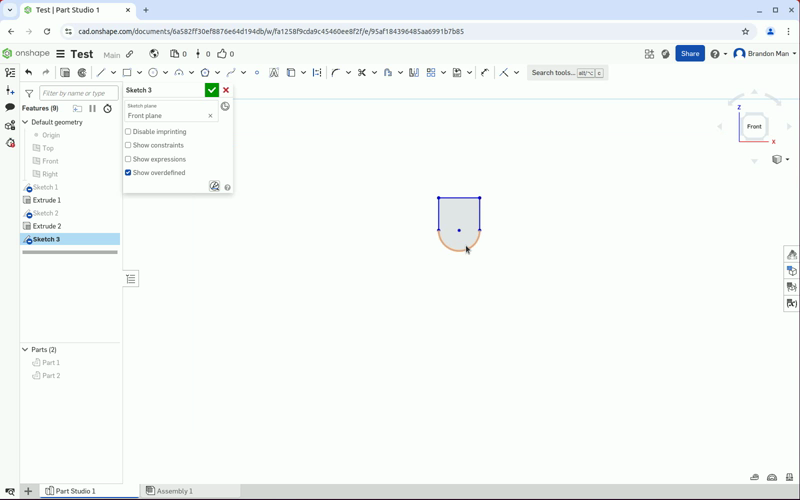
scroll(6)
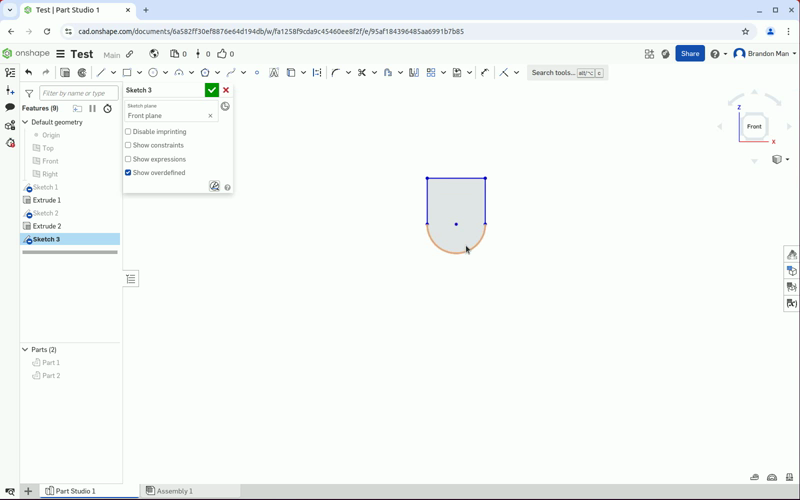
scroll(6)
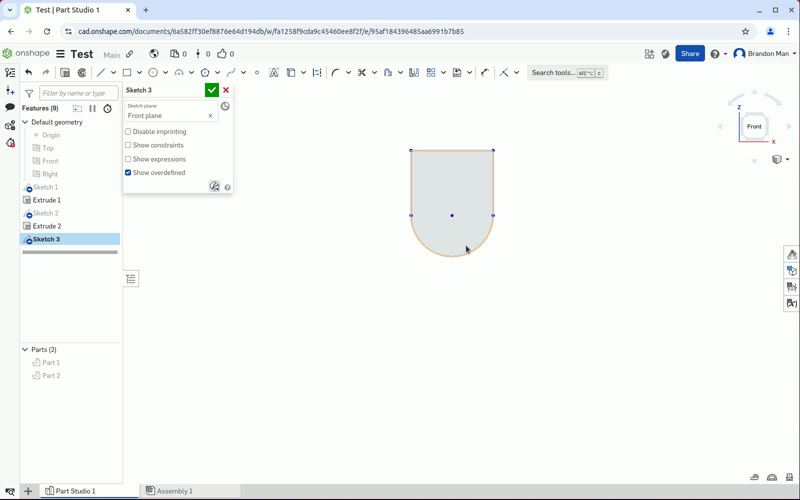
scroll(6)
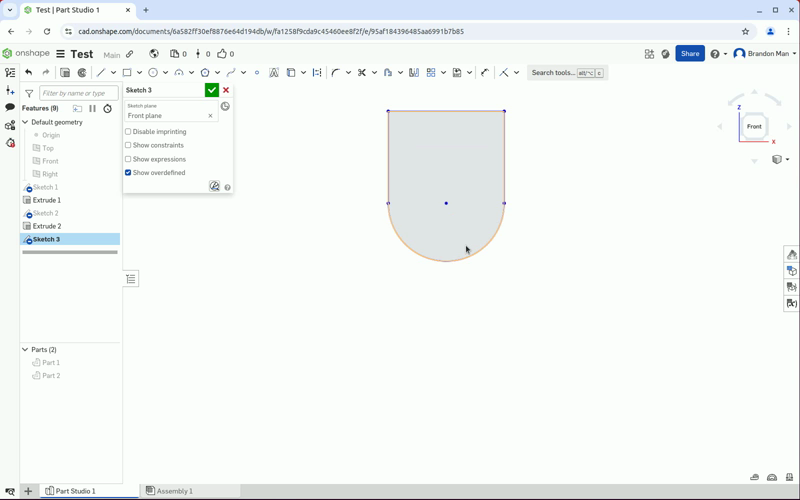
scroll(6)
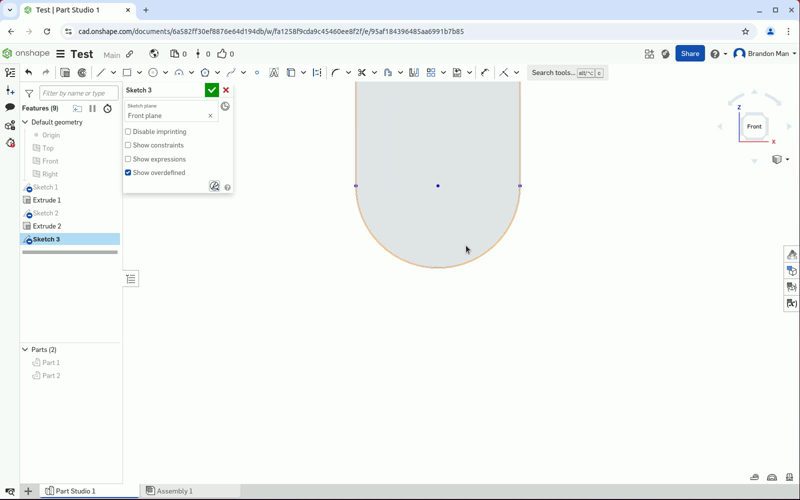
scroll(6)
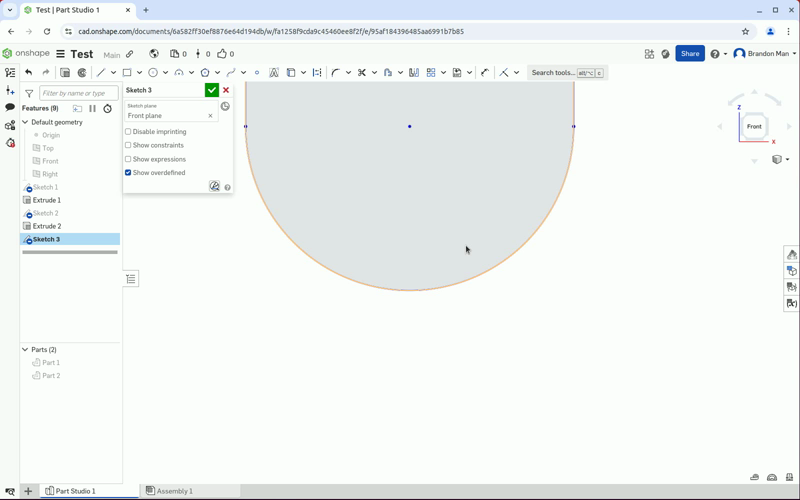
click(466, 245)
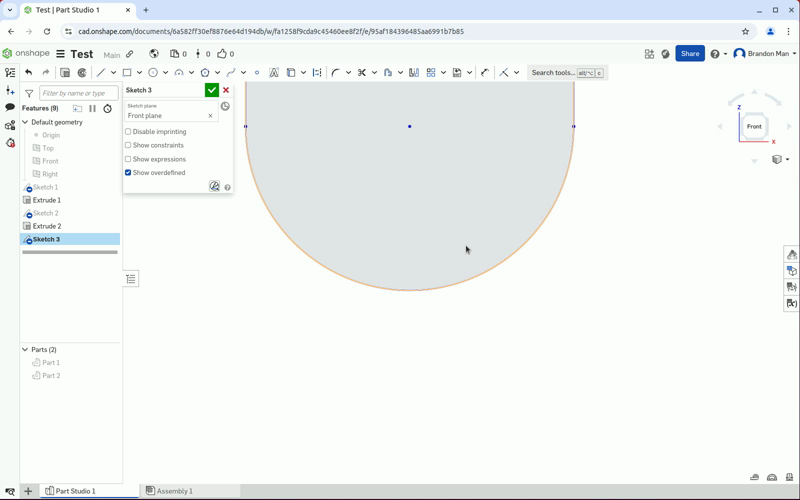
scroll(-6)
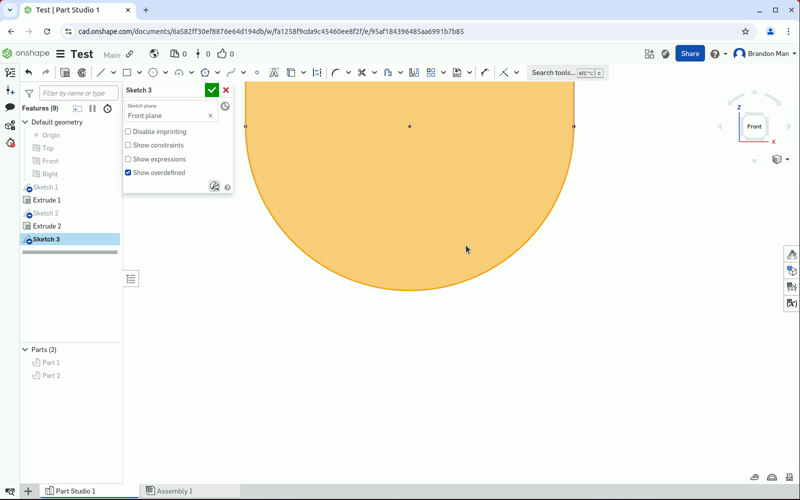
scroll(-6)
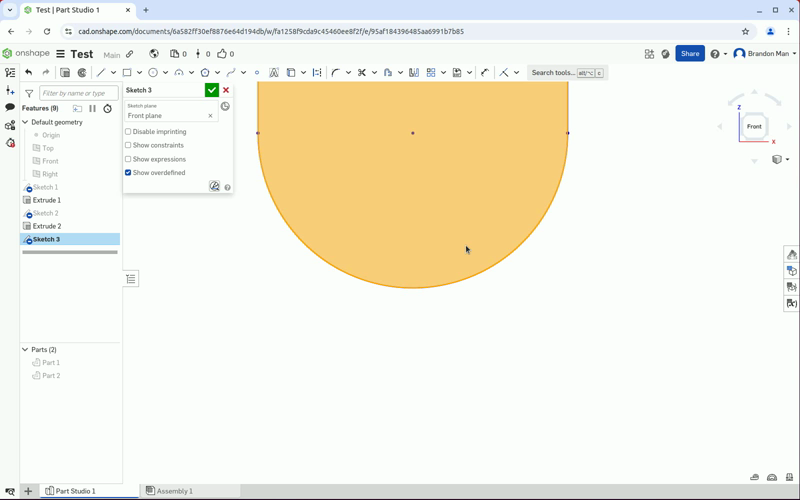
scroll(-6)
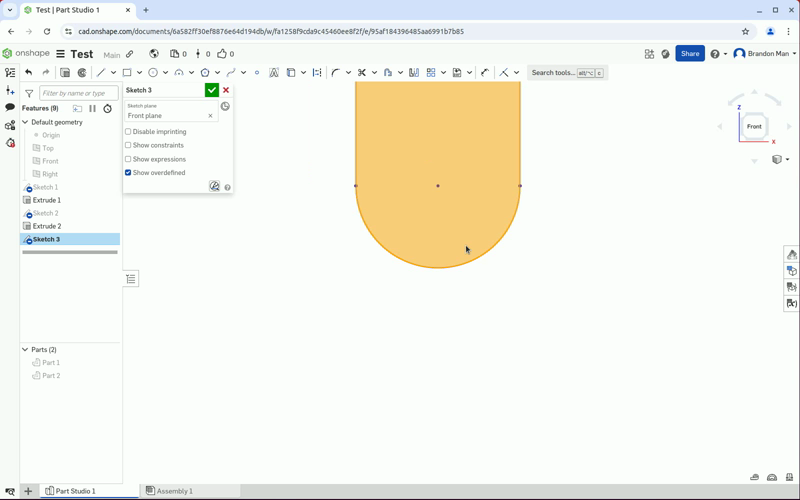
scroll(-6)
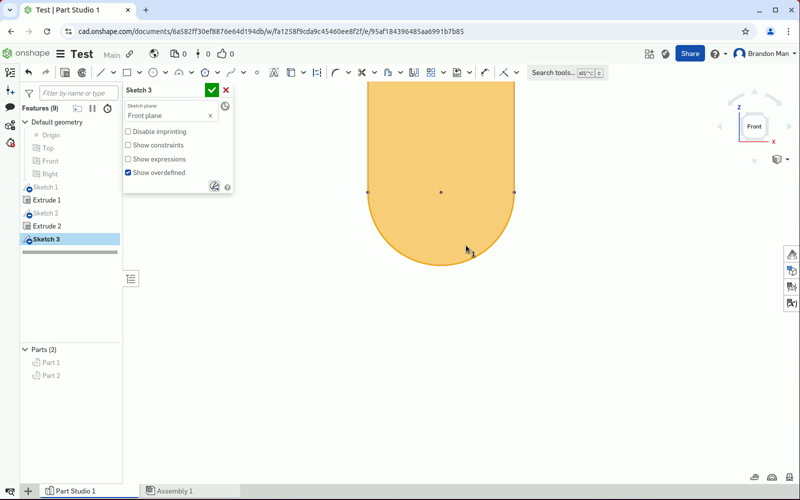
scroll(-6)
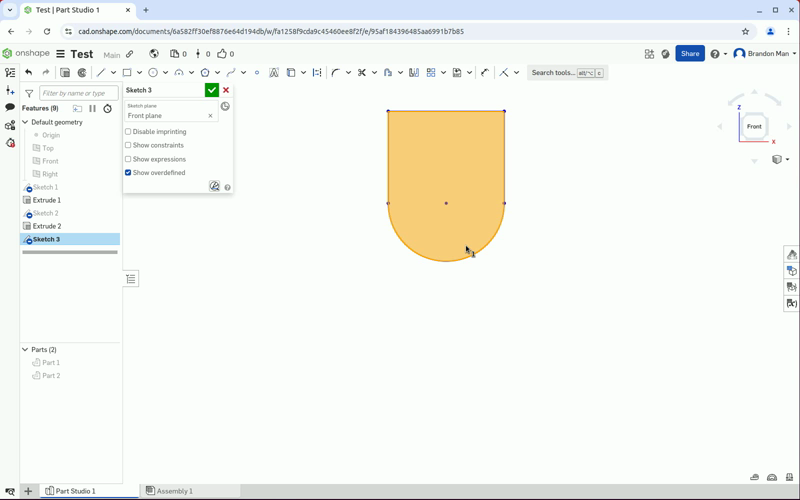
scroll(-6)
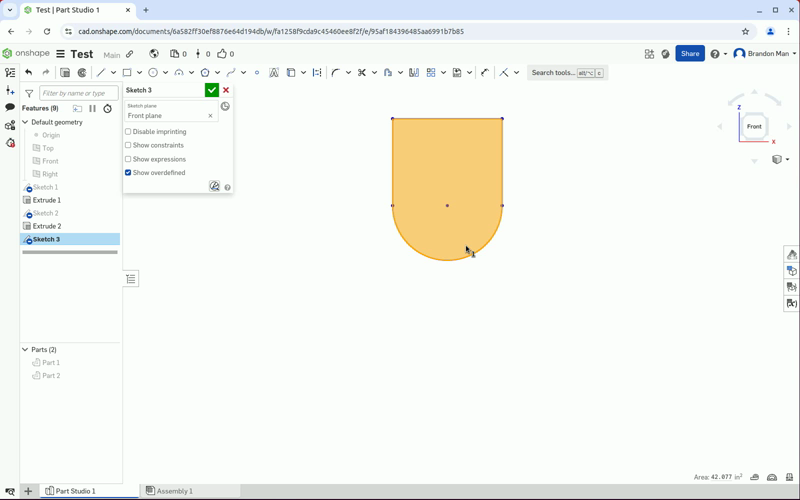
scroll(-6)
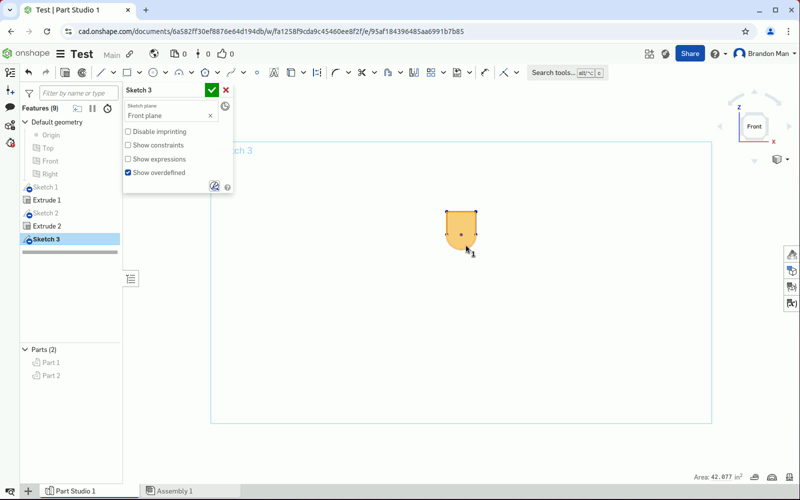
mouse_move(73, 352)
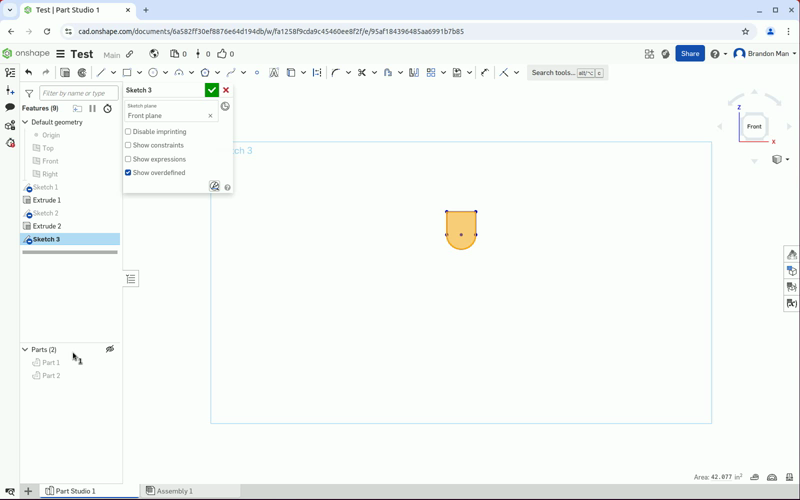
key(shift+y)
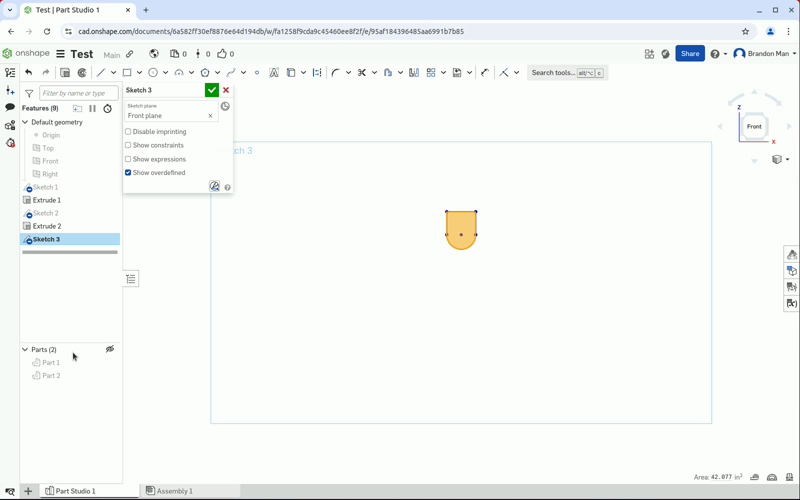
key(shift+e)
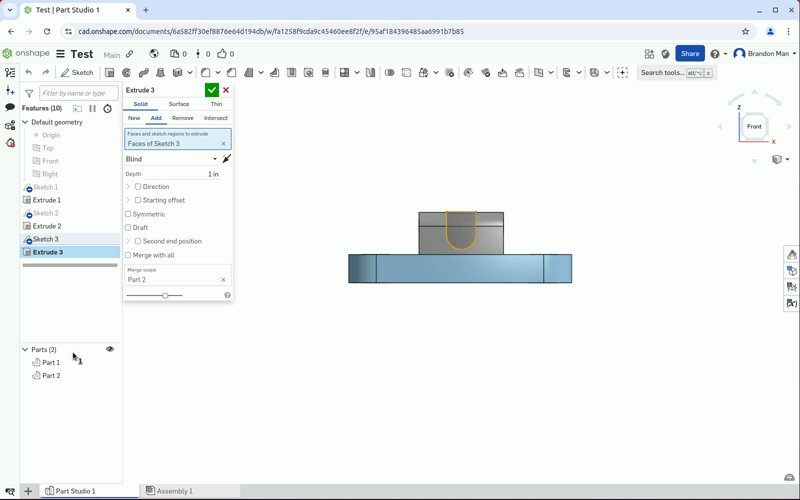
mouse_move(143, 106)
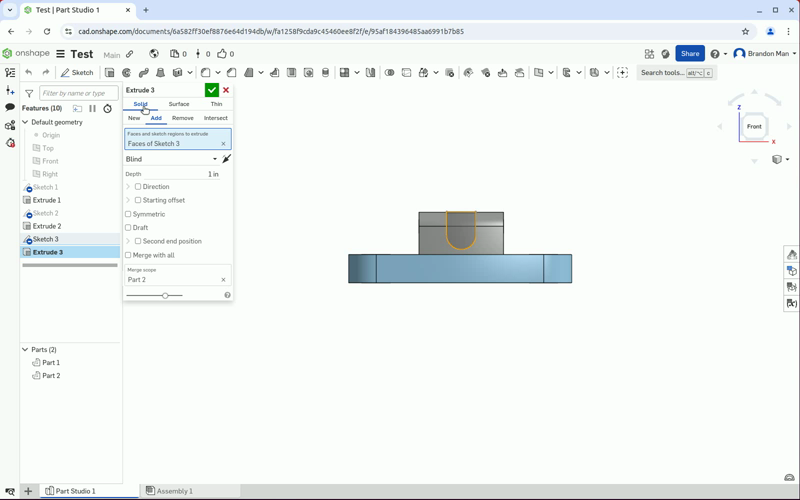
click(143, 106)
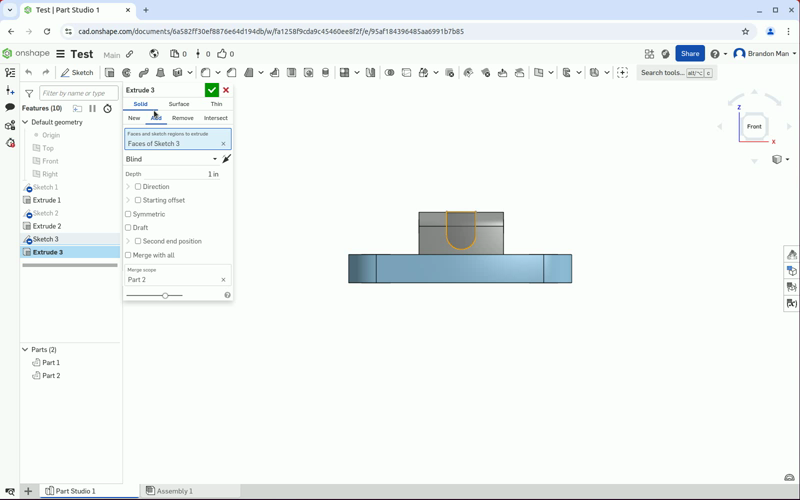
mouse_move(186, 120)
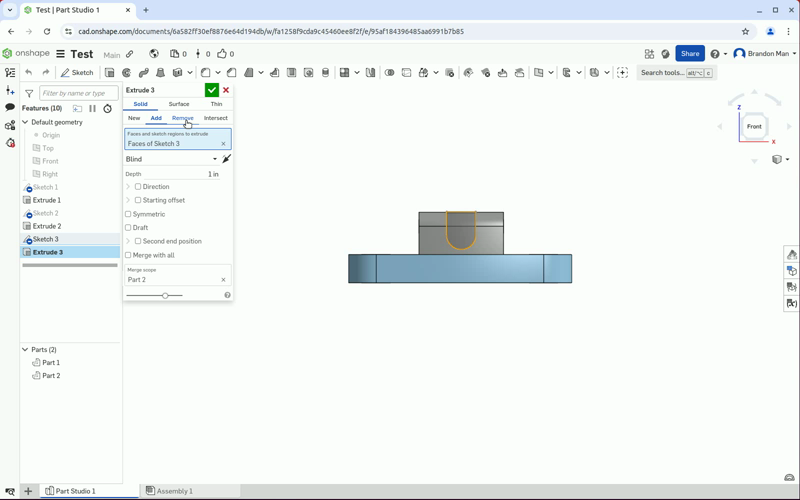
click(186, 120)
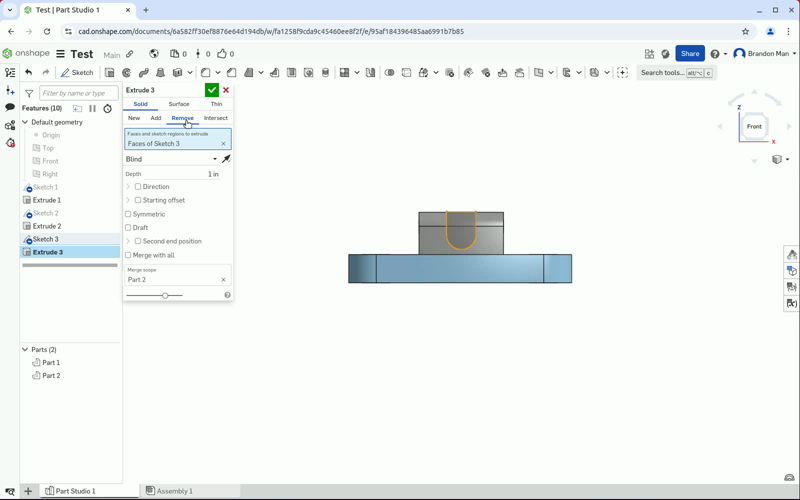
key(tab, 4)
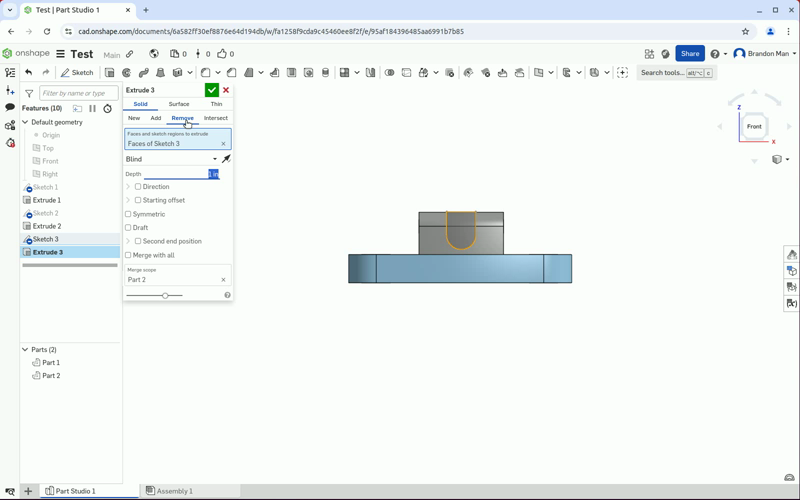
text(5.777)
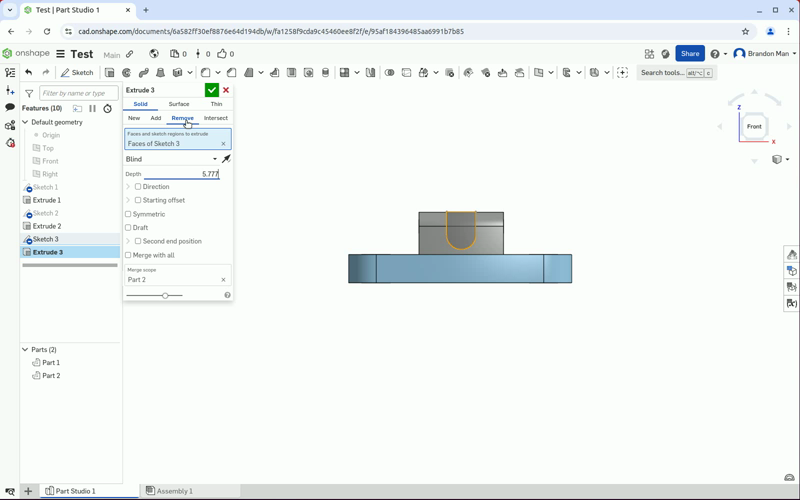
key(tab, 3)
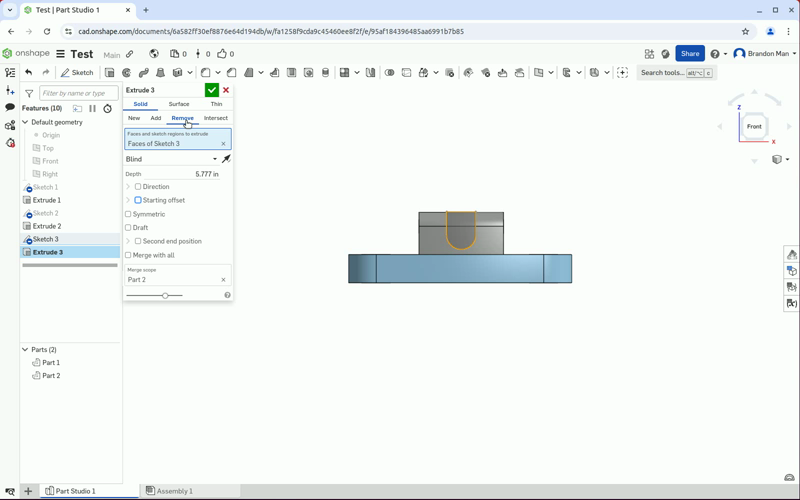
key(tab, 2)
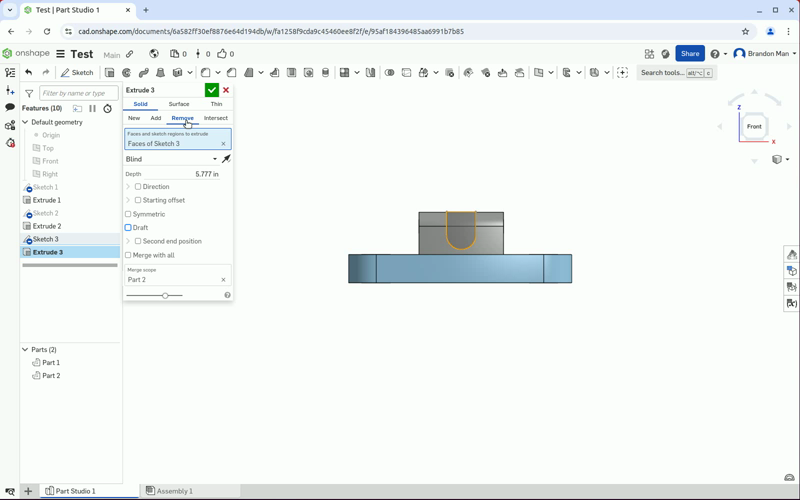
key(space)
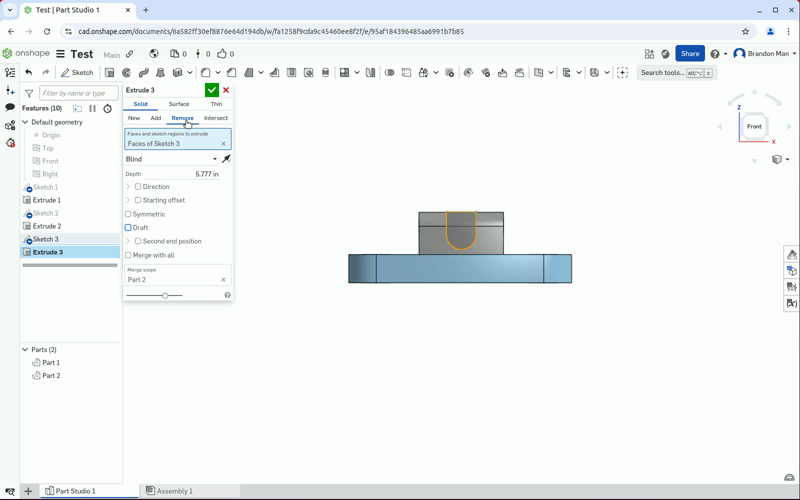
key(tab, 3)
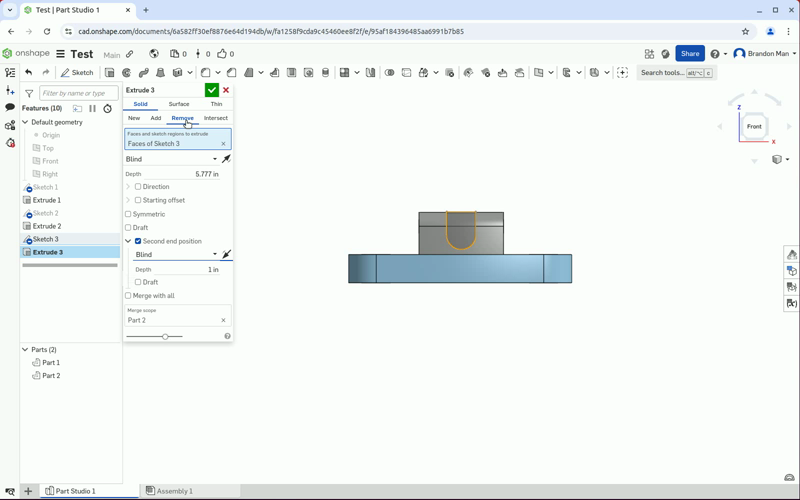
text(5.777)
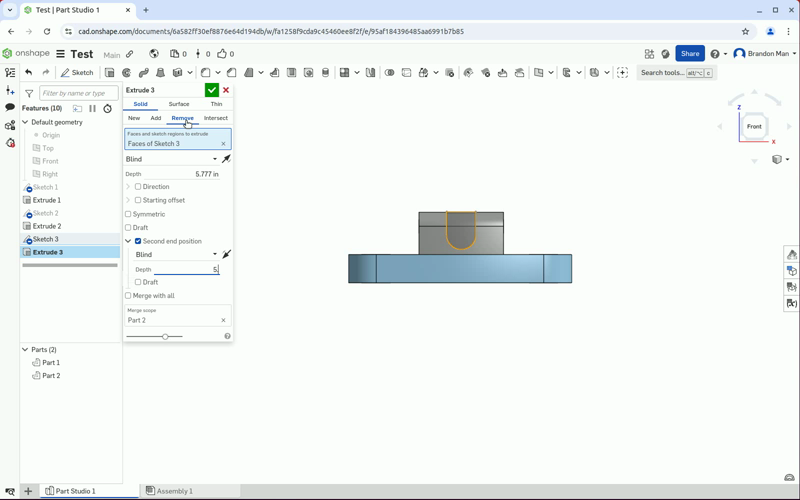
key(tab, 2)
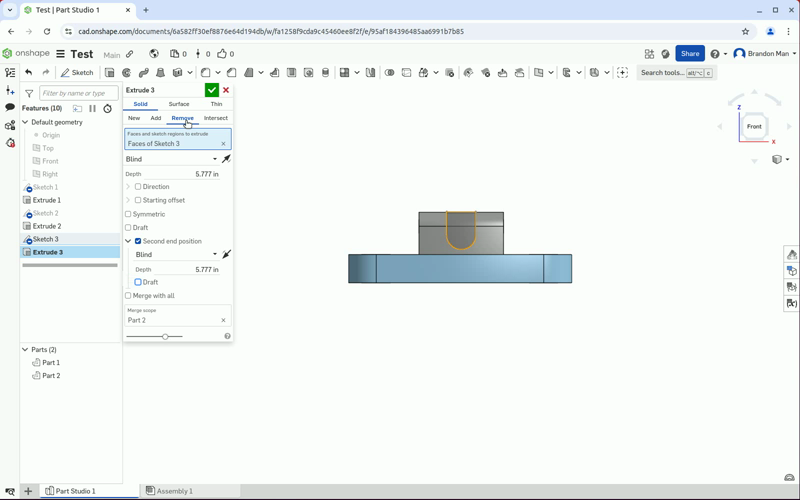
key(space)
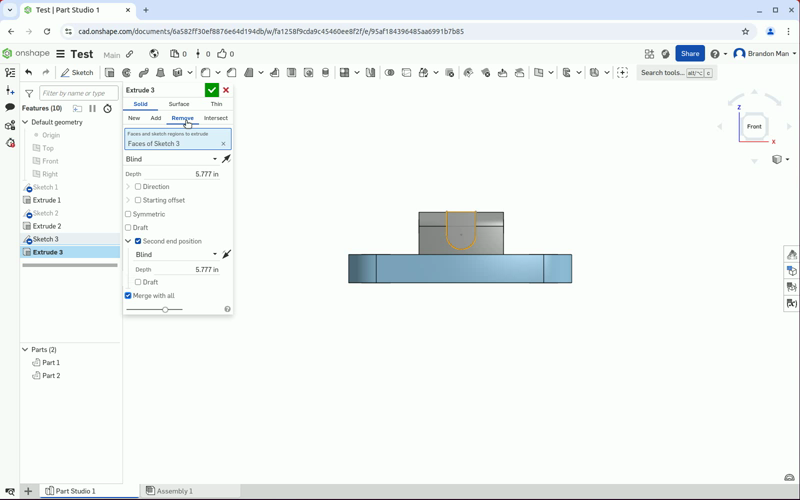
key(enter)
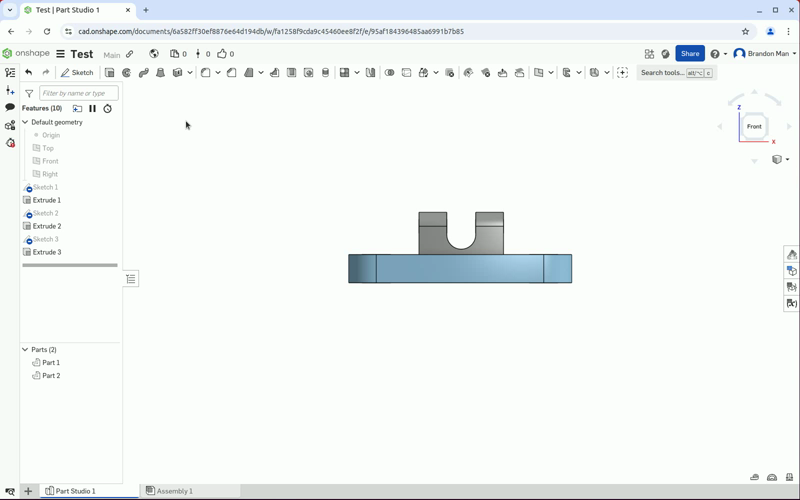
key(shift+h)
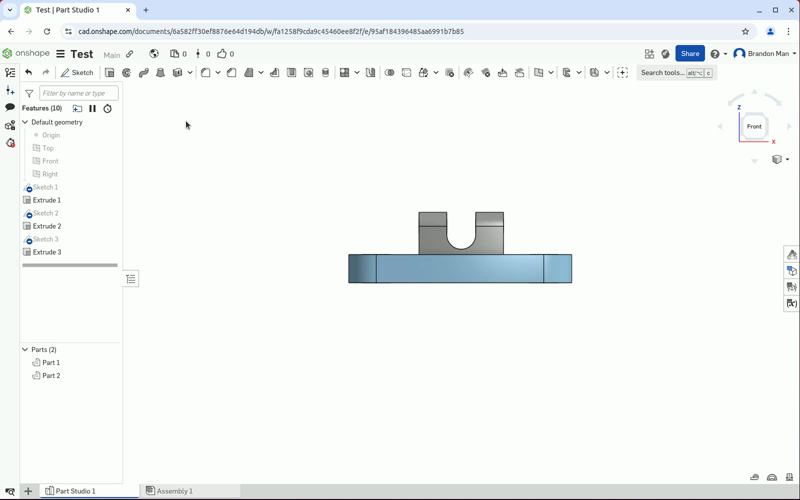
key(shift+h)
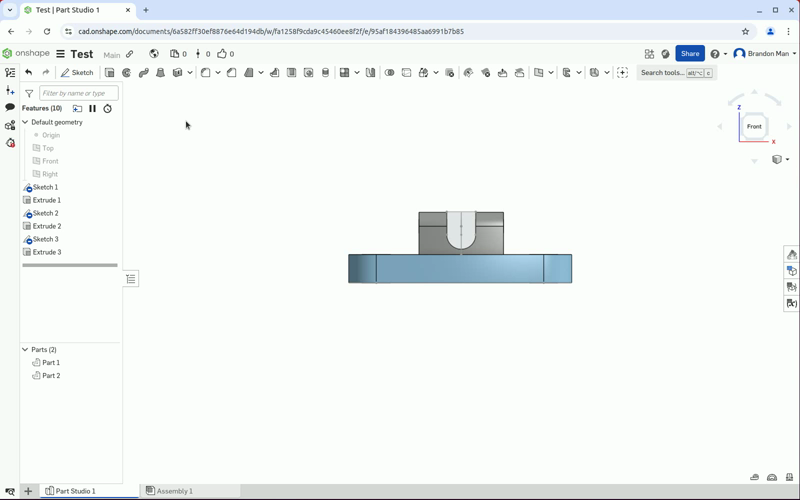
key(shift+7)
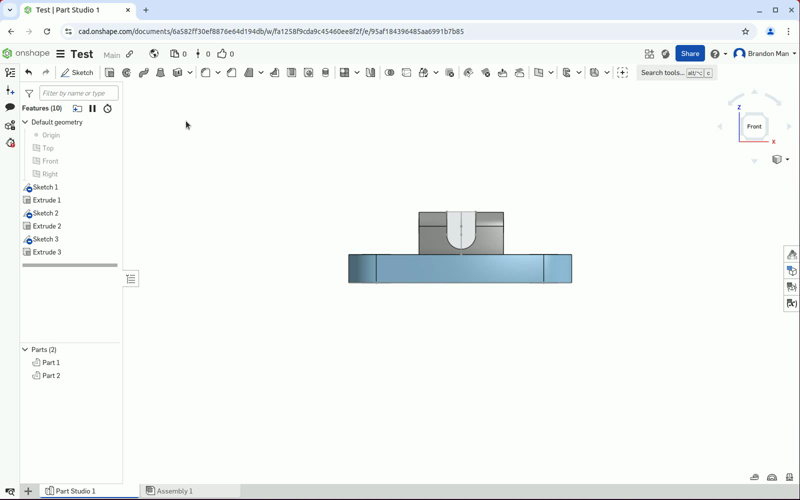
key(left, 2)
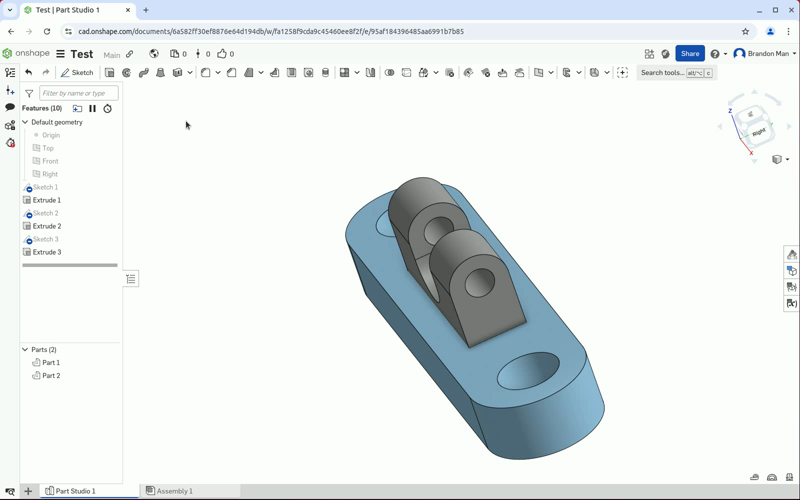
key(down, 2)
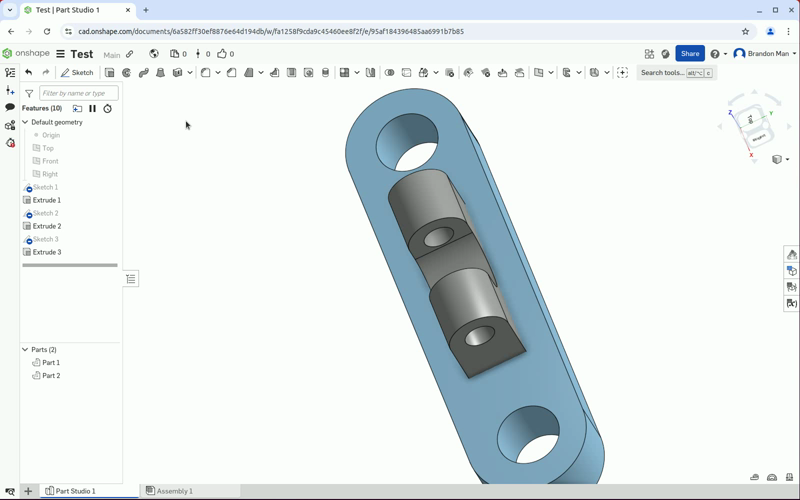
key(up, 2)
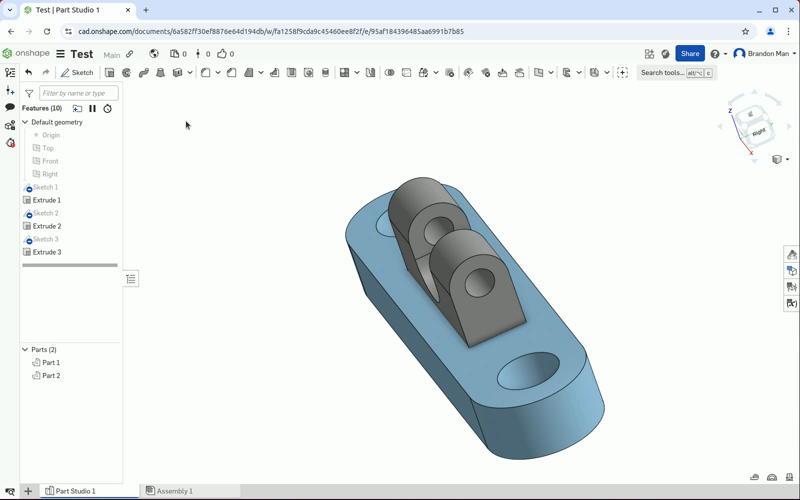
key(right, 2)
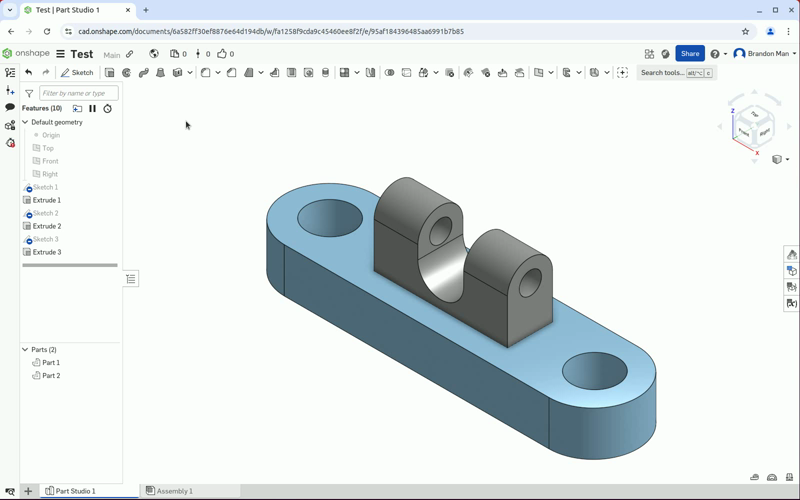
mouse_move(73, 189)
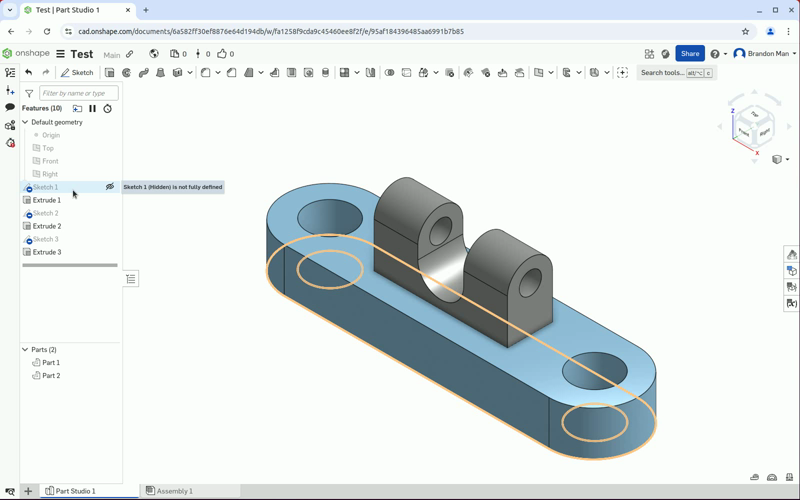
click(73, 189)